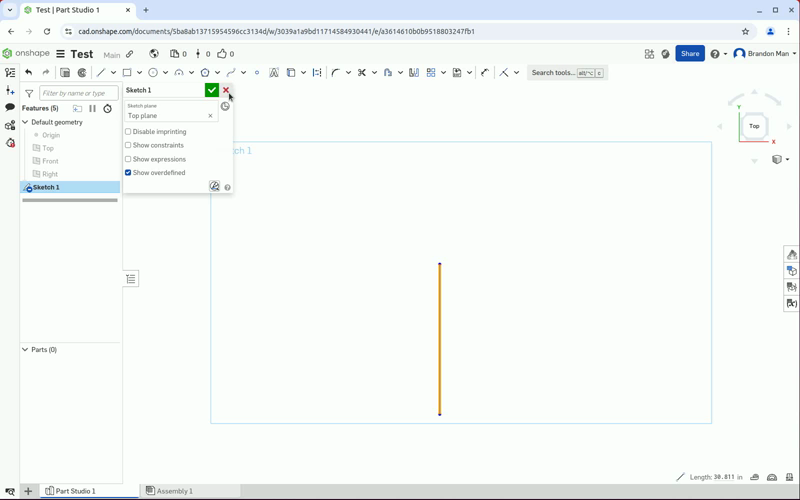
key(shift+h)
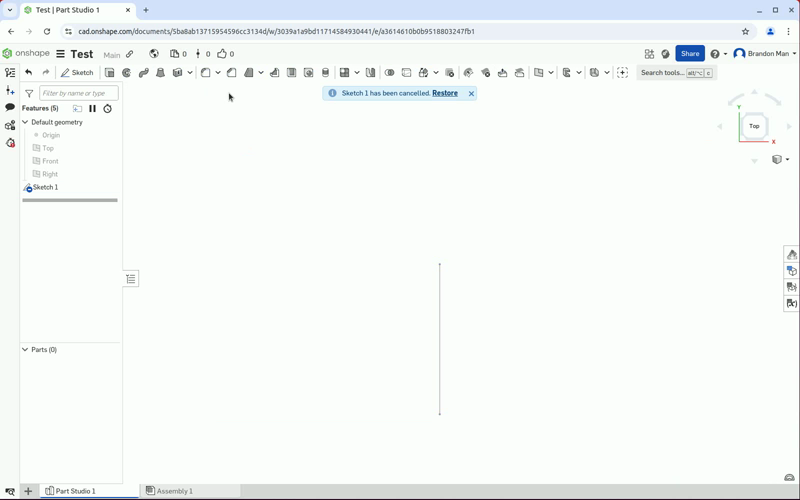
key(shift+s)
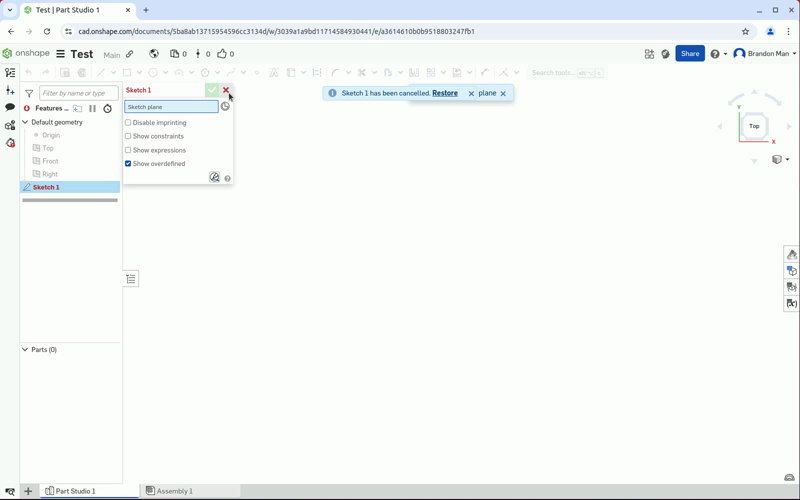
mouse_move(73, 150)
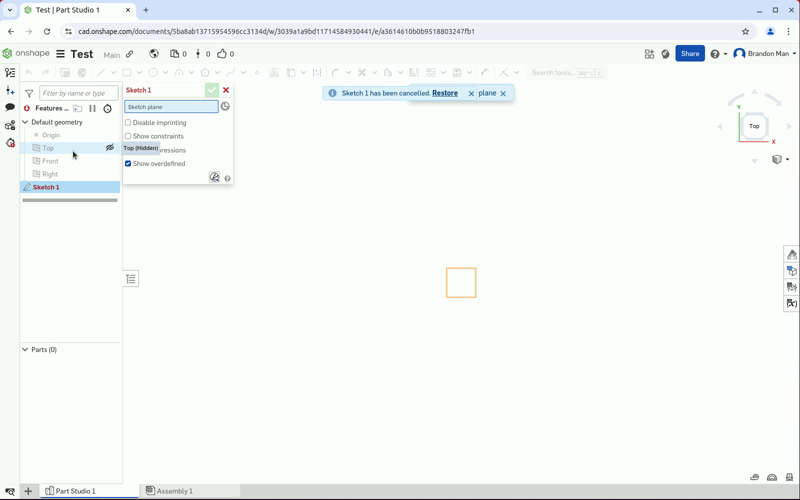
click(73, 150)
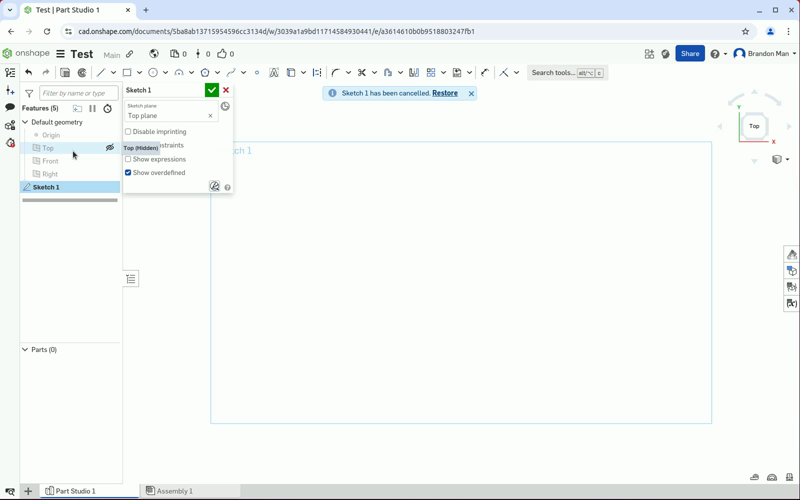
mouse_move(73, 352)
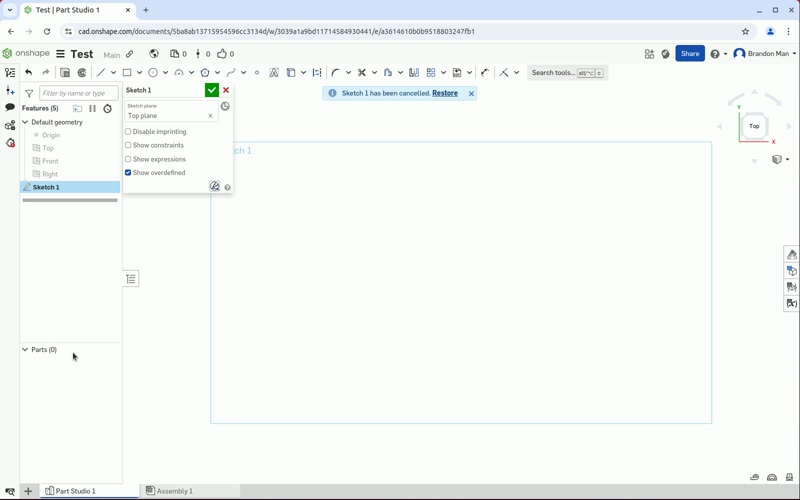
key(y)
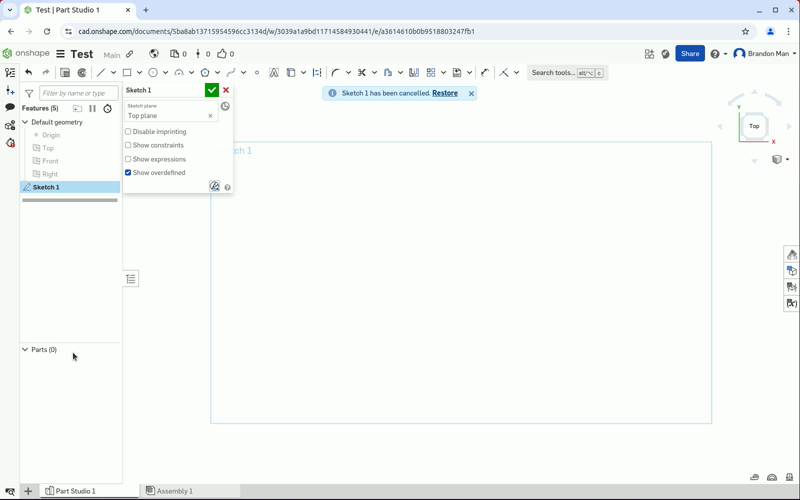
key(c)
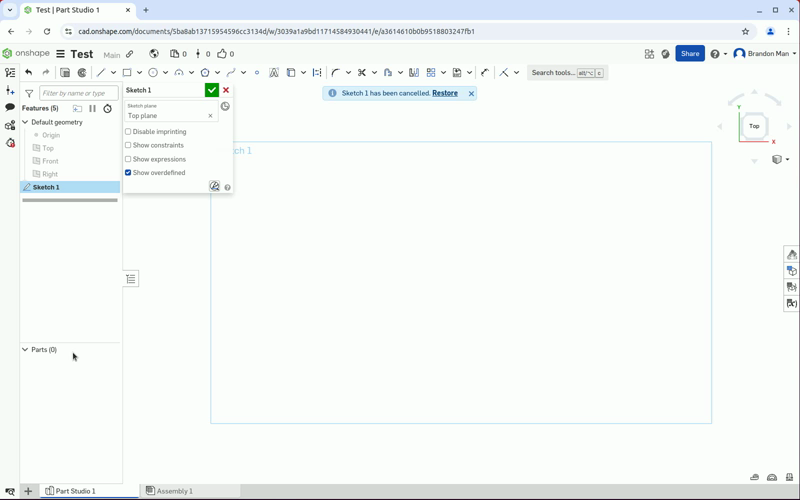
key_down(shift)
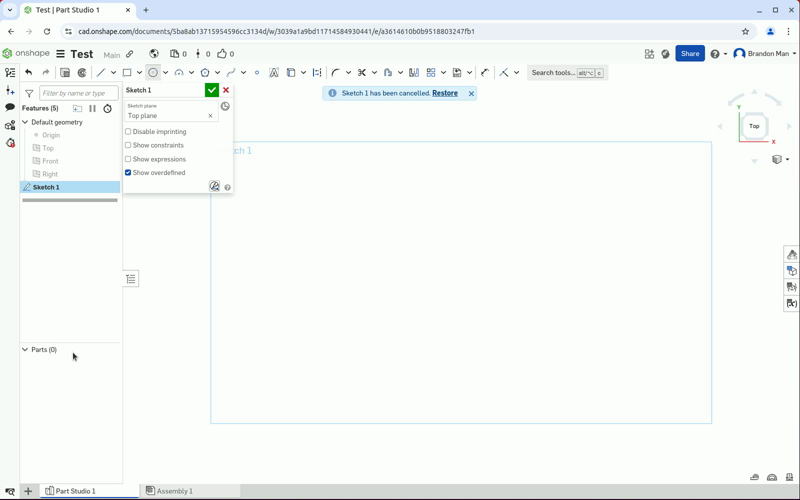
mouse_move(461, 282)
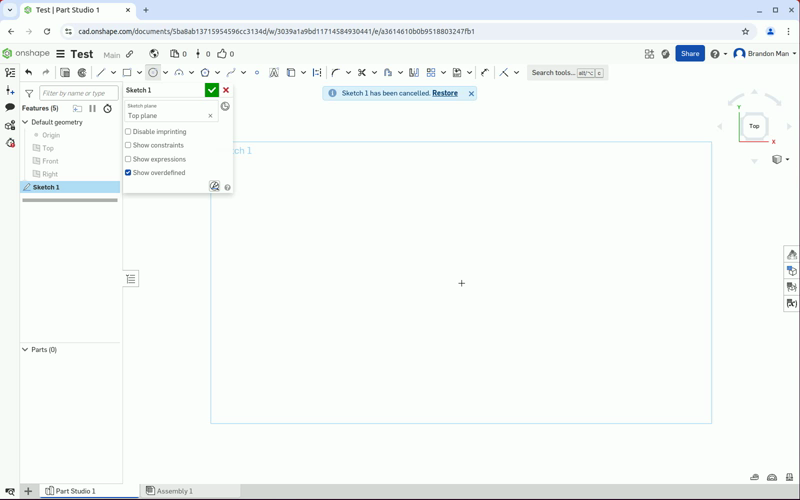
click(461, 282)
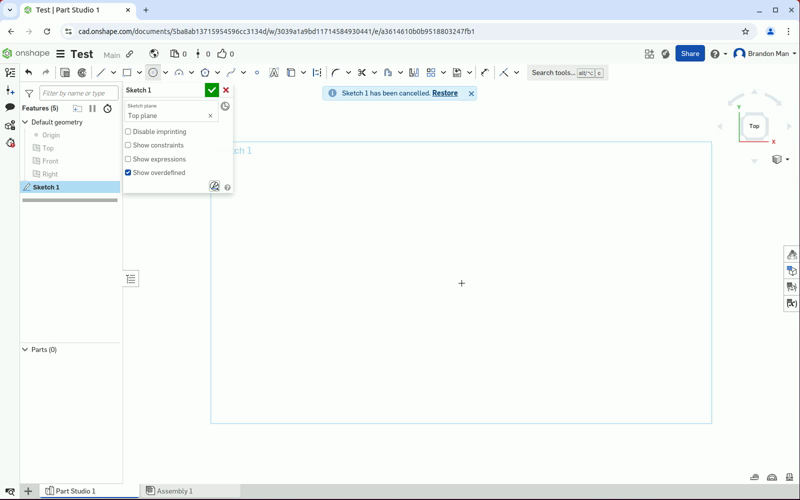
key_up(shift)
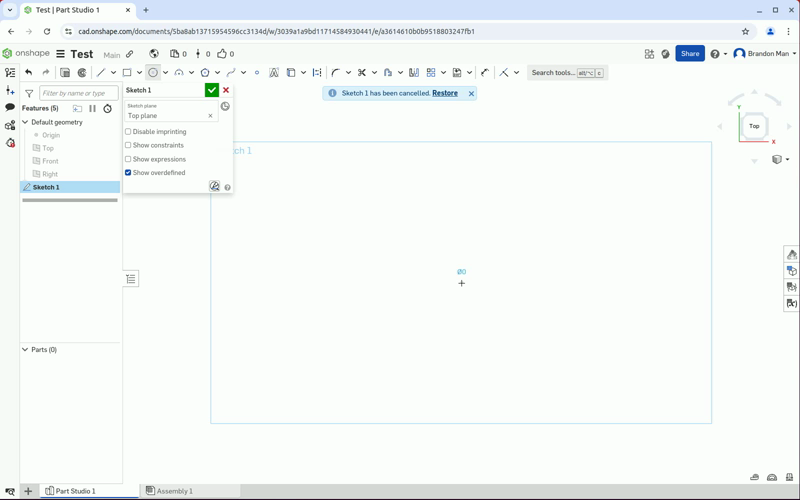
mouse_move(506, 282)
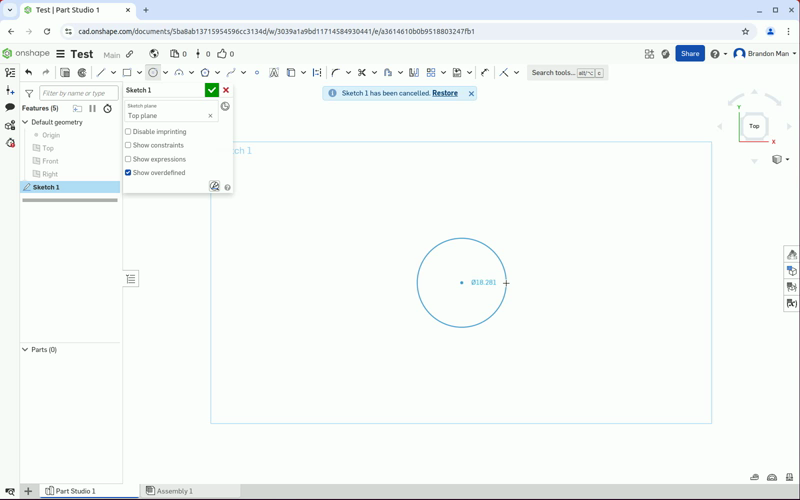
click(506, 282)
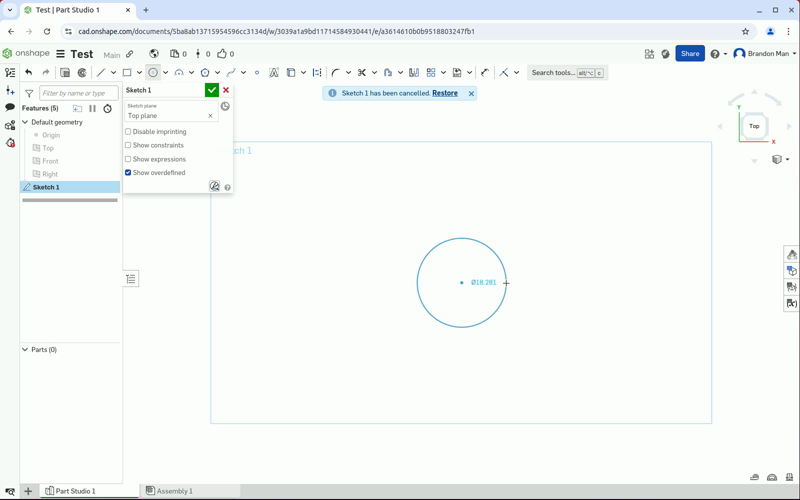
key(esc)
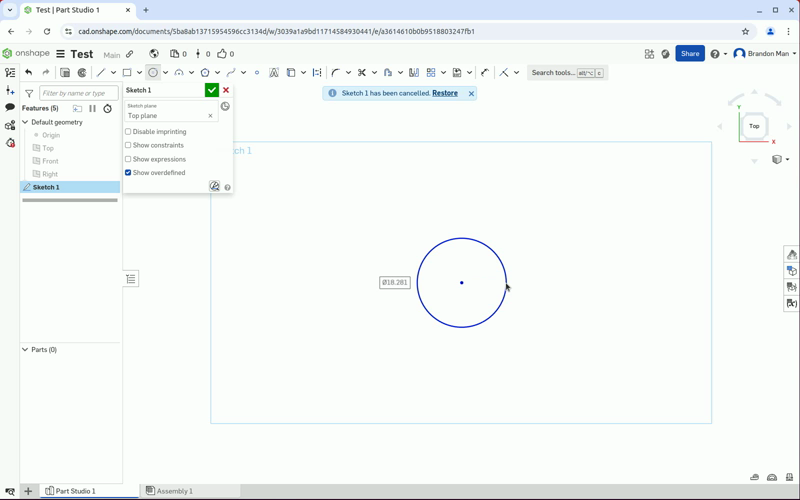
key(c)
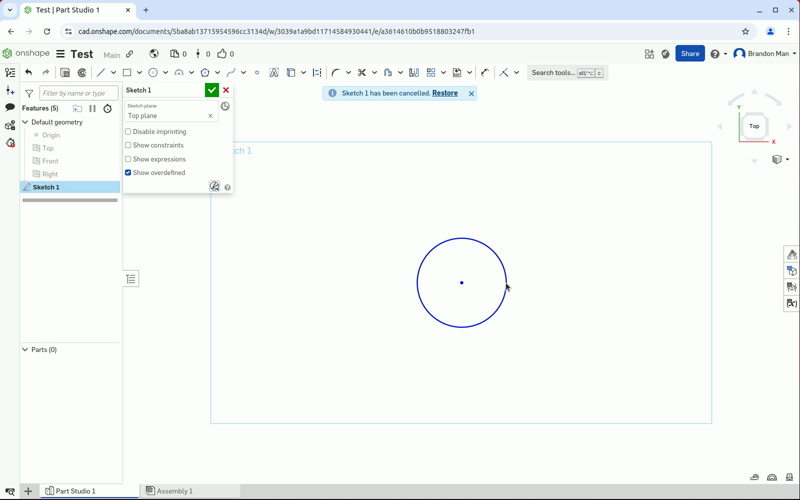
key_down(shift)
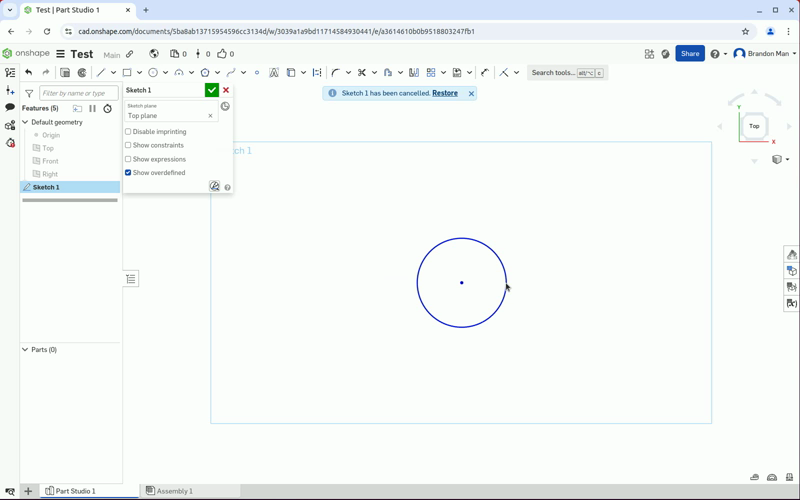
mouse_move(461, 282)
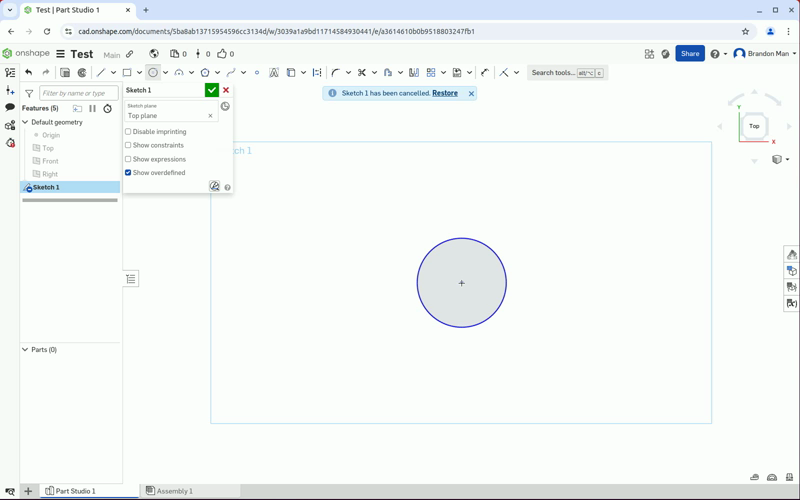
click(461, 282)
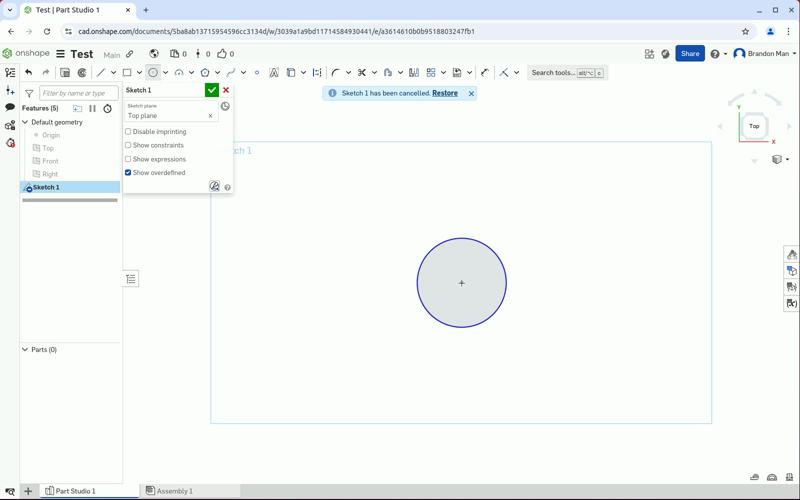
key_up(shift)
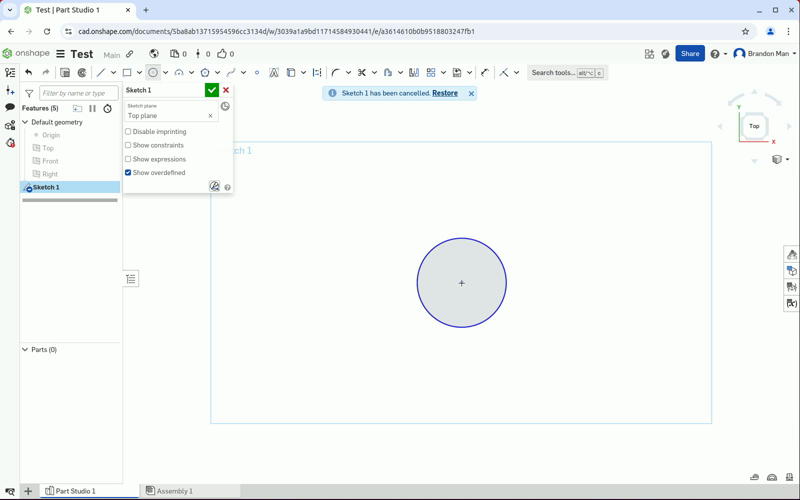
mouse_move(486, 282)
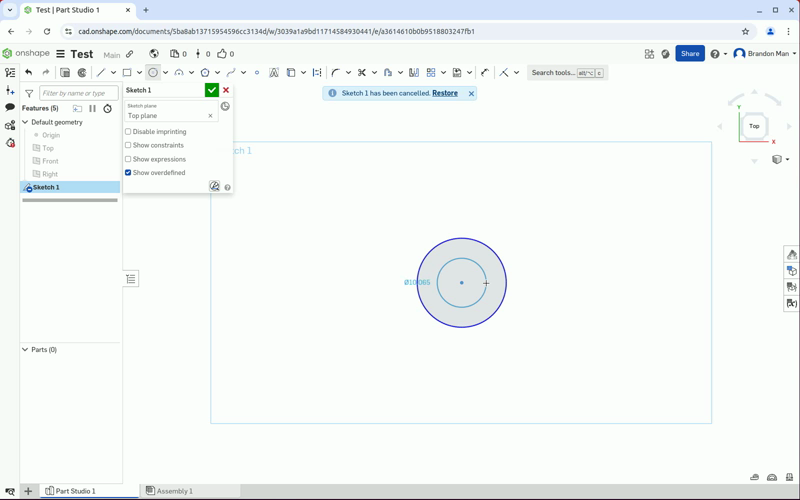
click(486, 282)
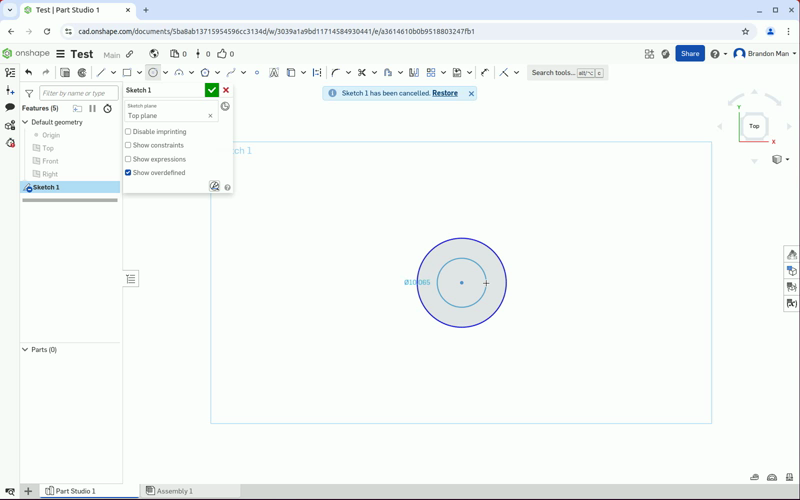
key(esc)
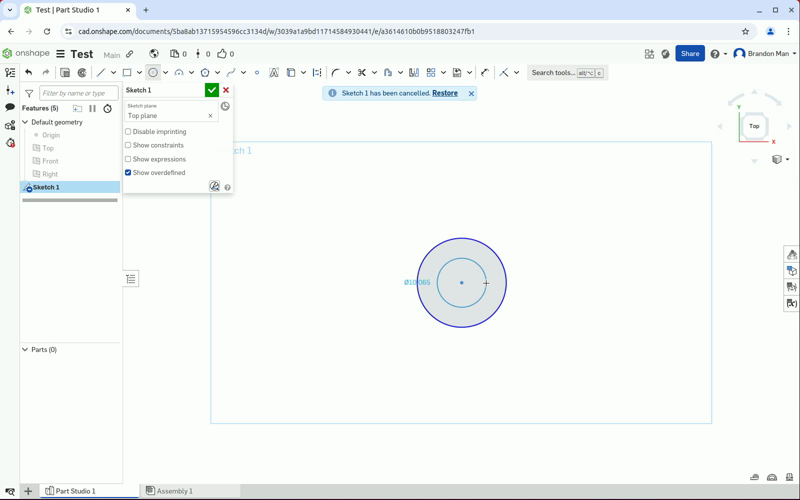
mouse_move(452, 253)
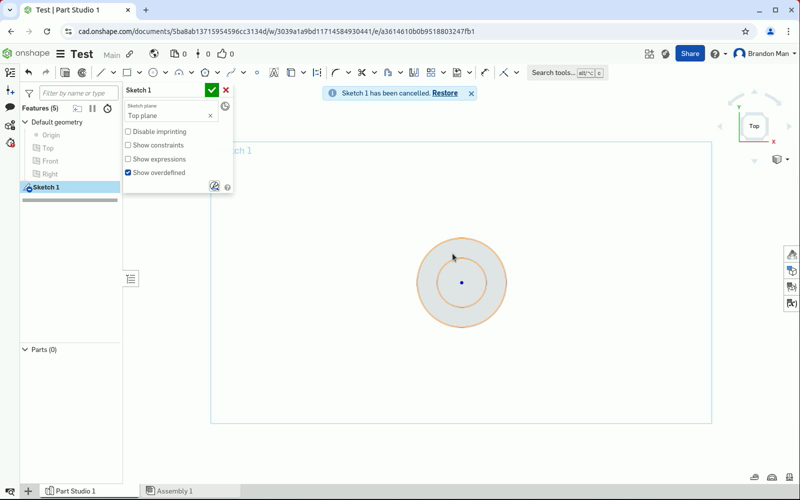
click(452, 253)
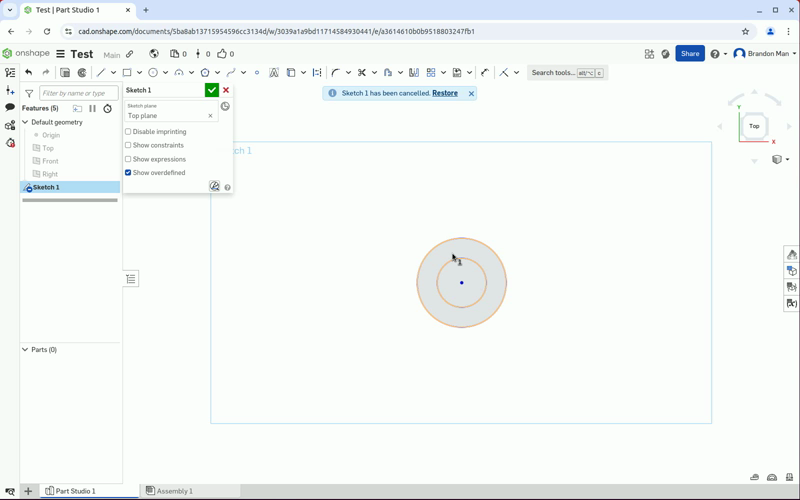
mouse_move(73, 352)
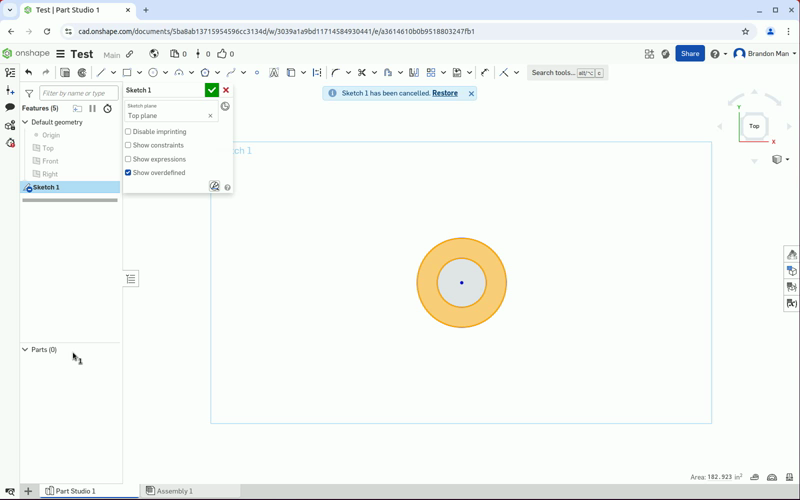
key(shift+y)
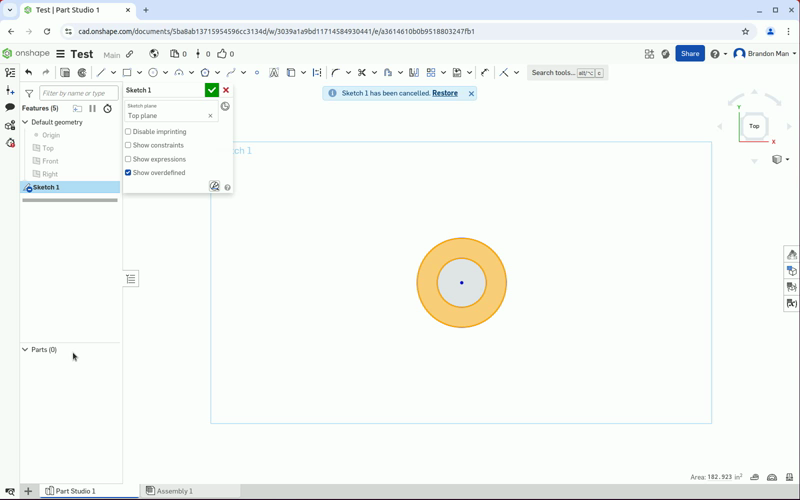
key(shift+e)
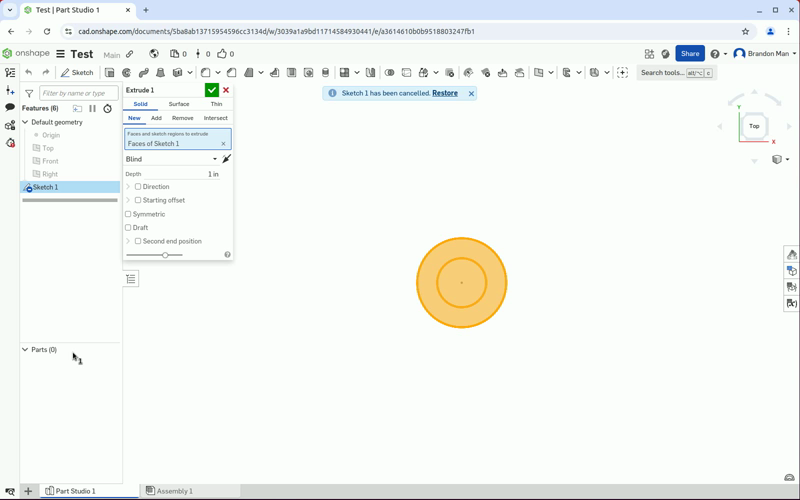
mouse_move(143, 106)
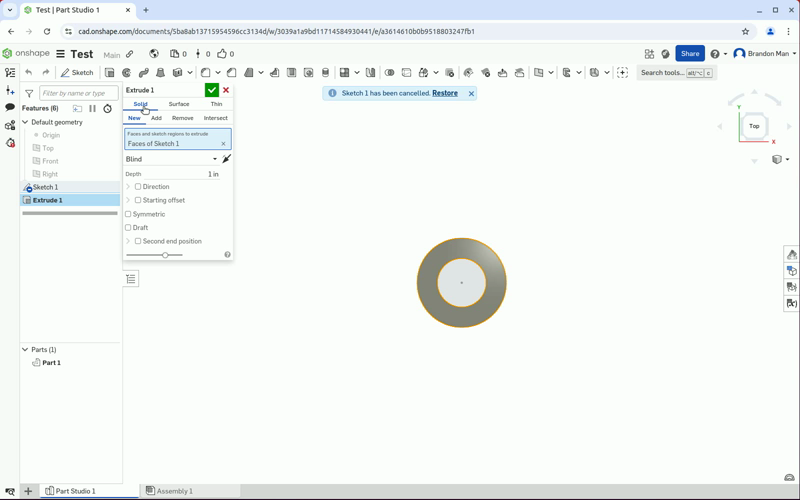
click(143, 106)
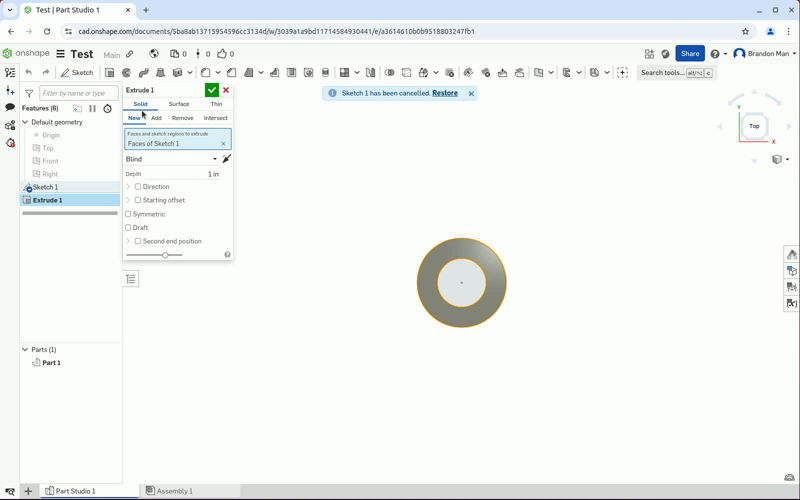
mouse_move(137, 120)
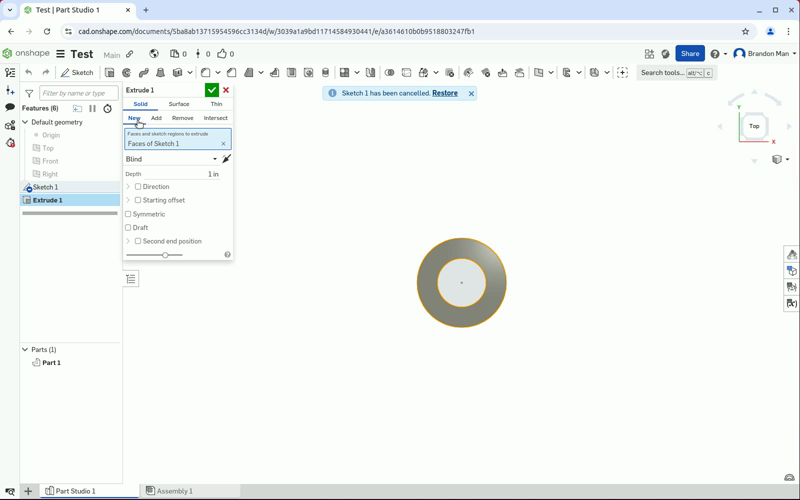
click(137, 120)
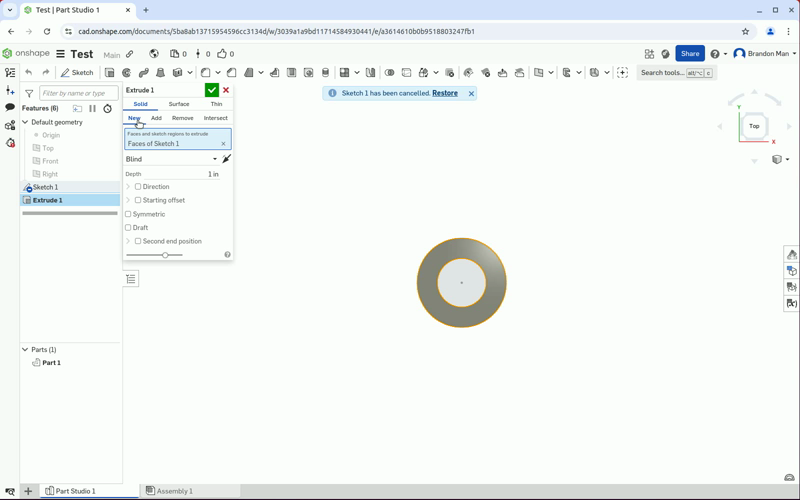
key(tab, 4)
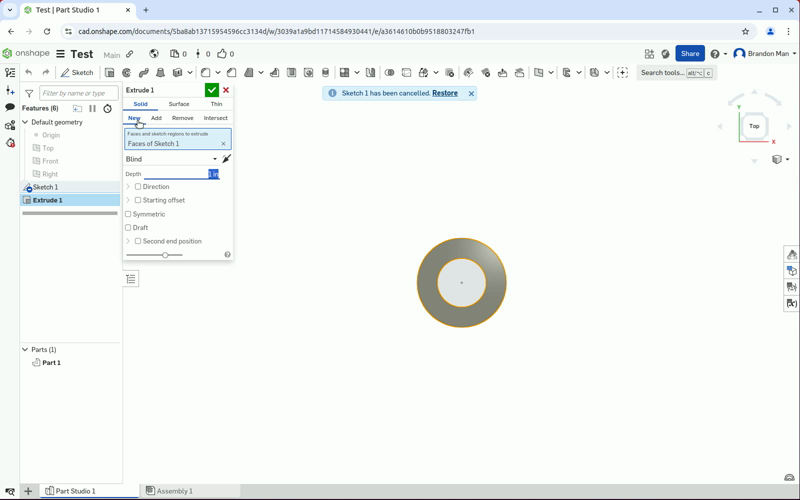
text(12.036)
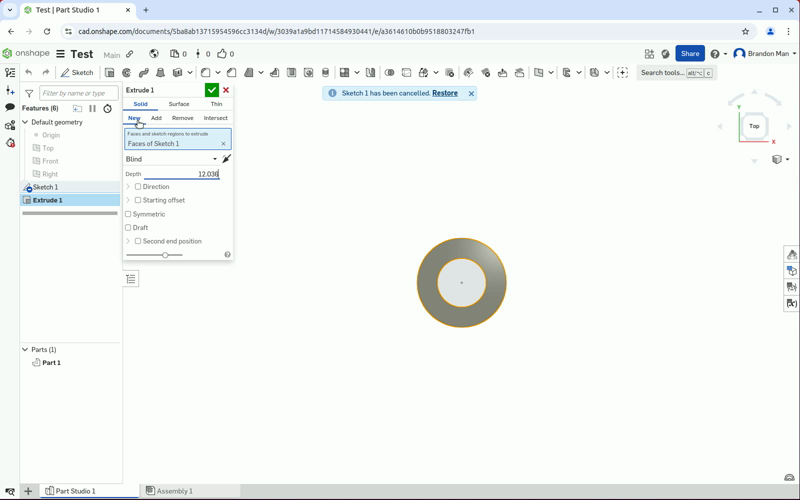
key(tab, 3)
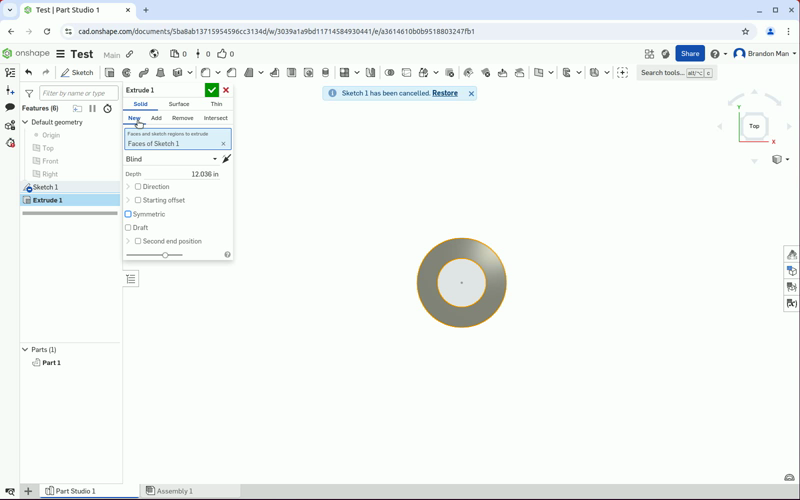
key(space)
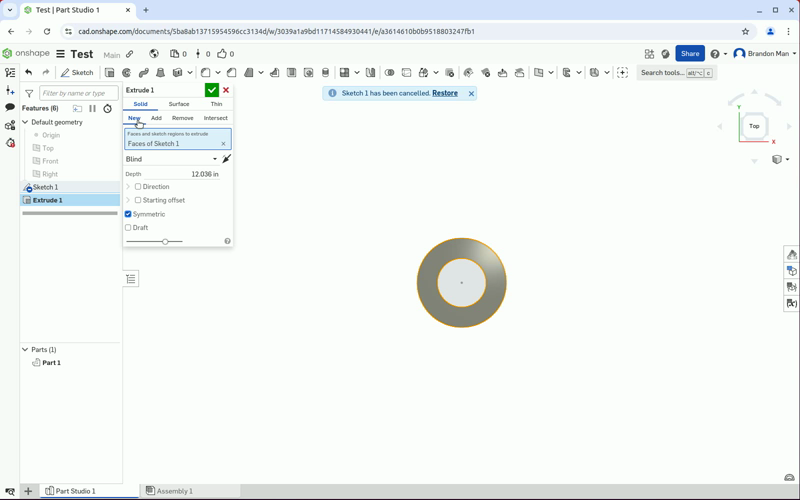
key(enter)
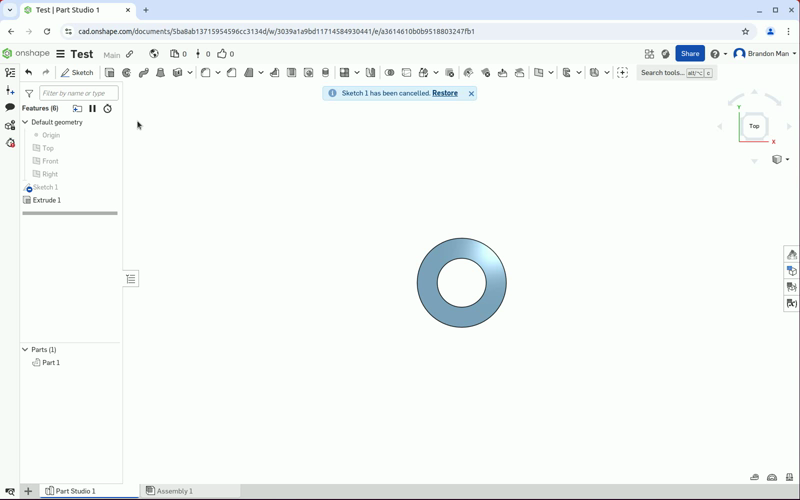
key(shift+h)
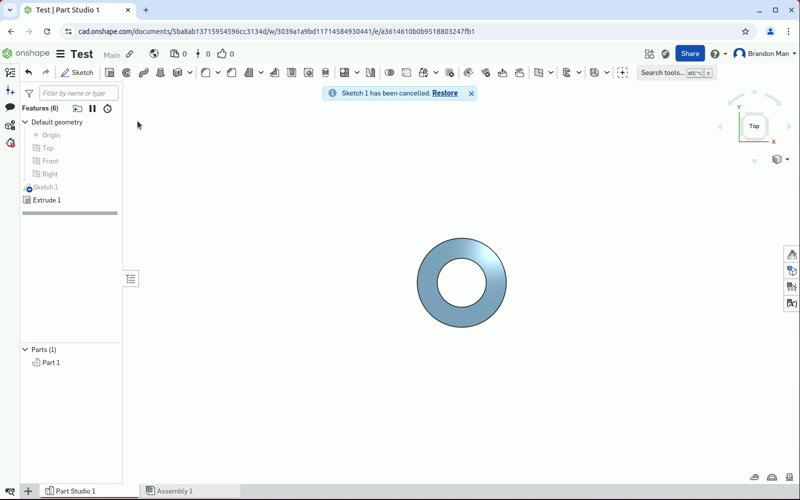
key(shift+h)
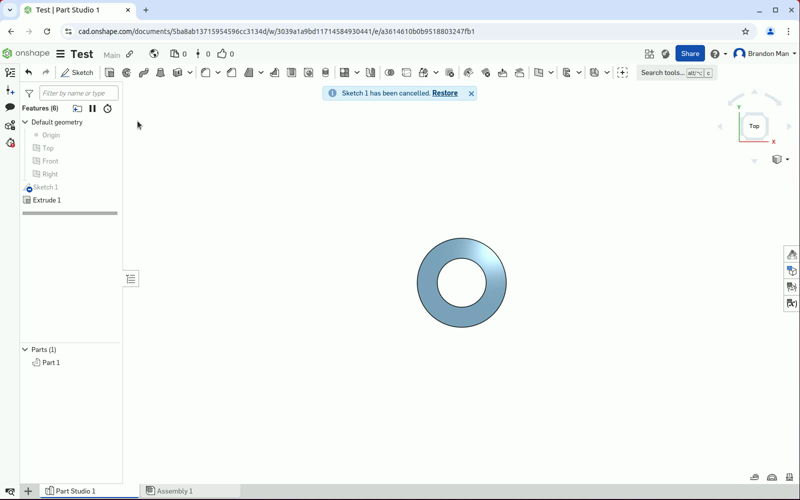
mouse_move(73, 189)
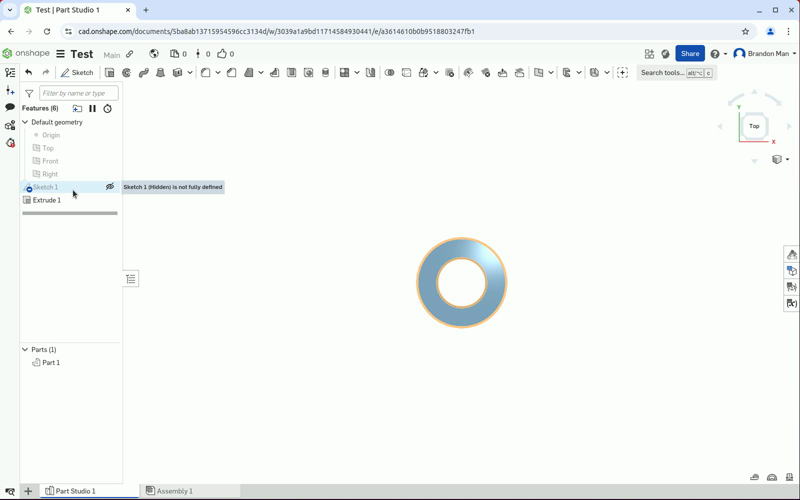
click(73, 189)
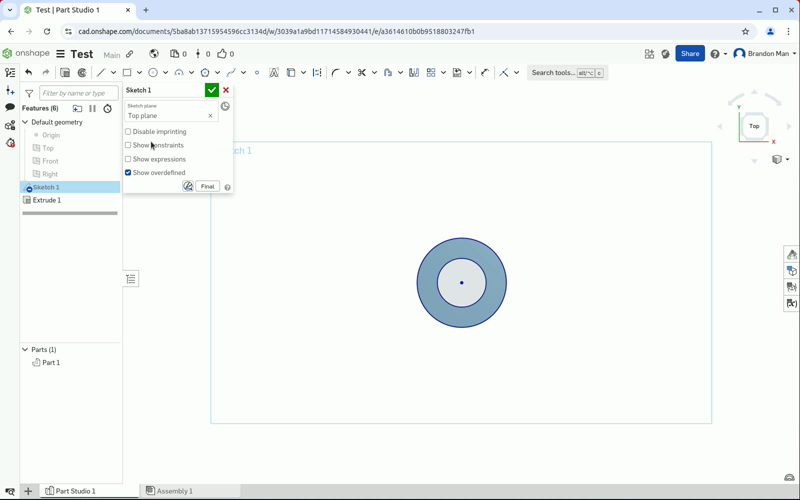
mouse_move(229, 92)
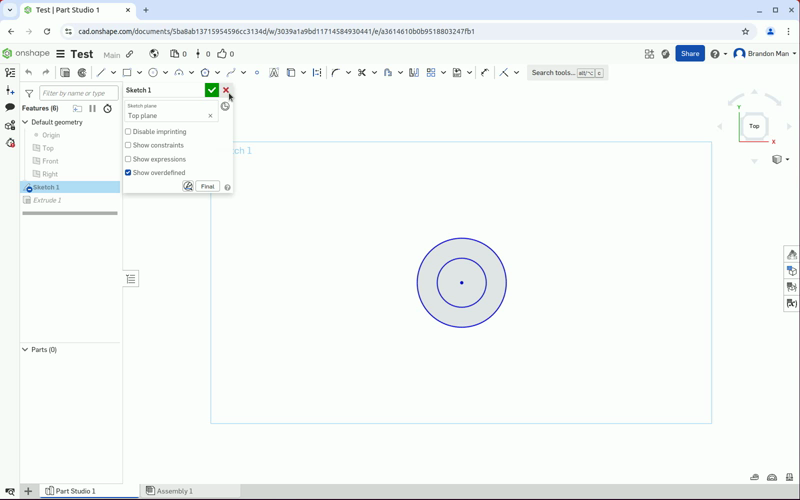
click(229, 92)
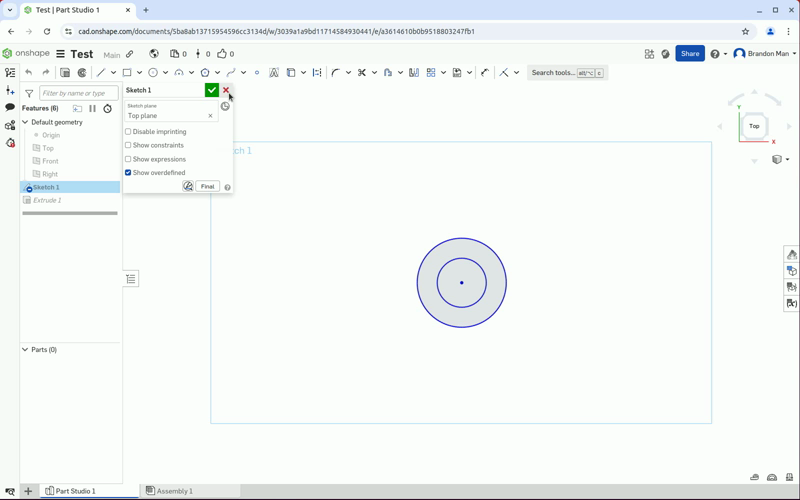
key(shift+s)
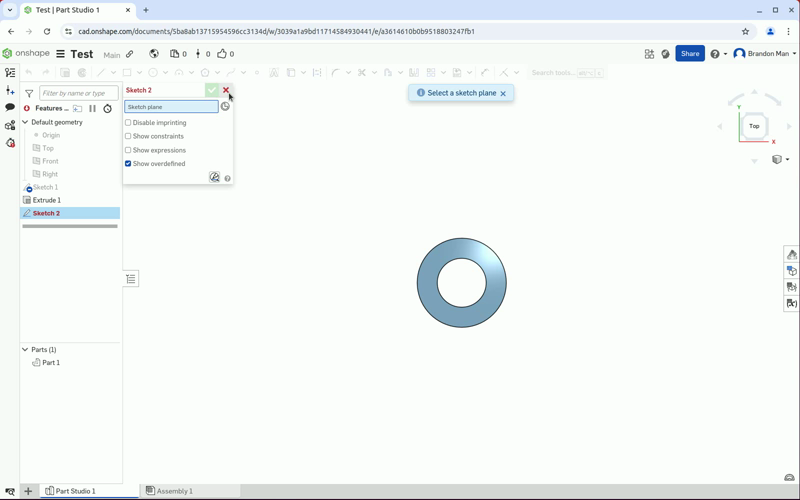
mouse_move(73, 150)
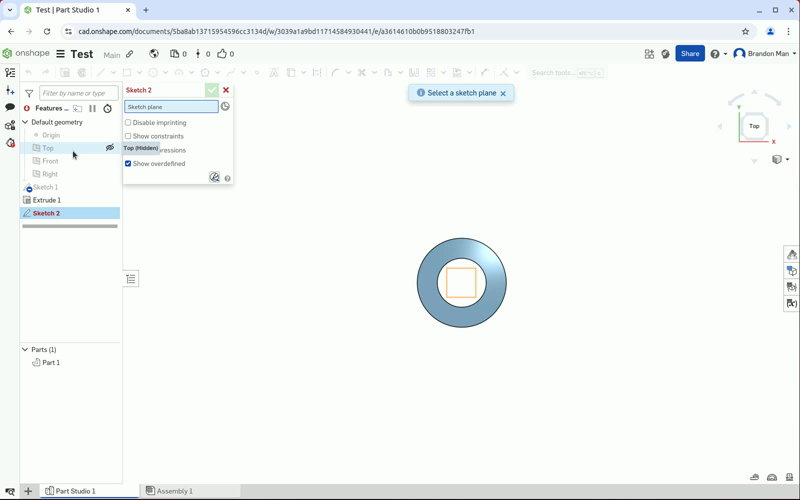
click(73, 150)
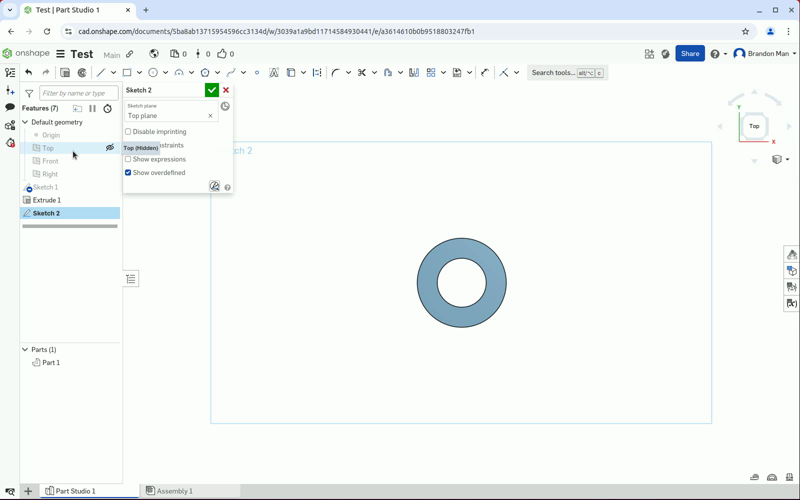
mouse_move(73, 352)
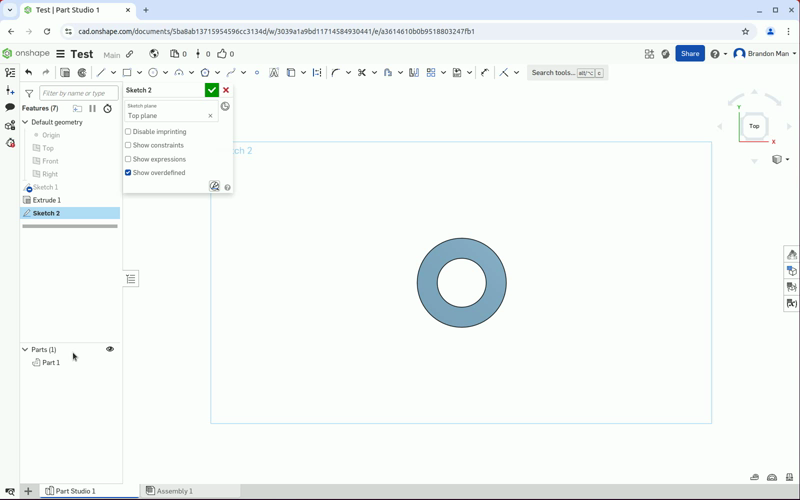
key(y)
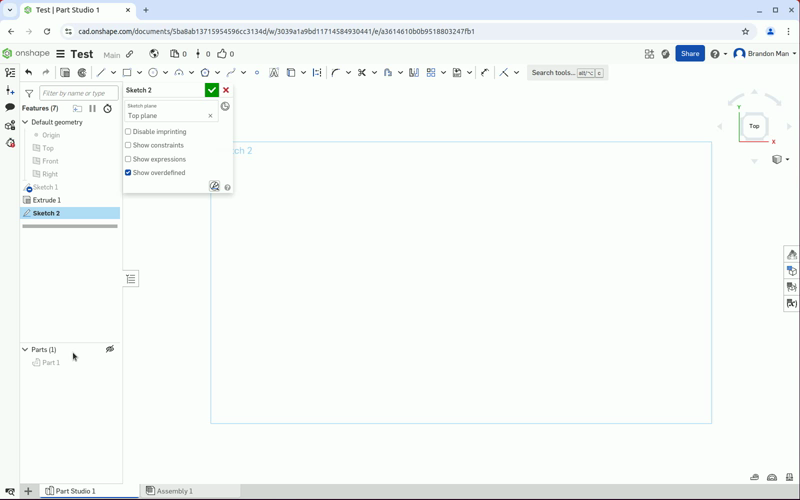
key(l)
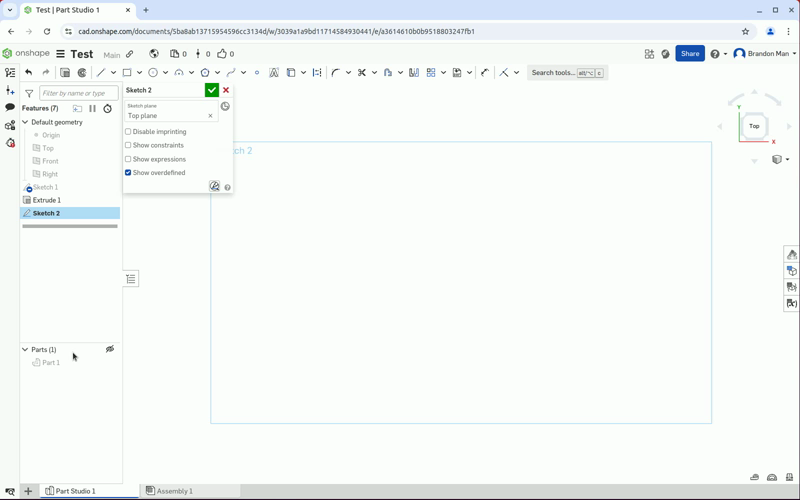
key_down(shift)
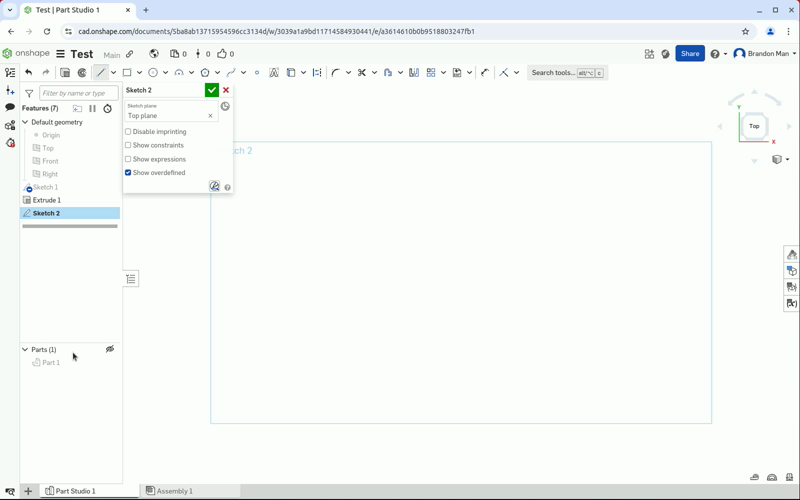
mouse_move(377, 315)
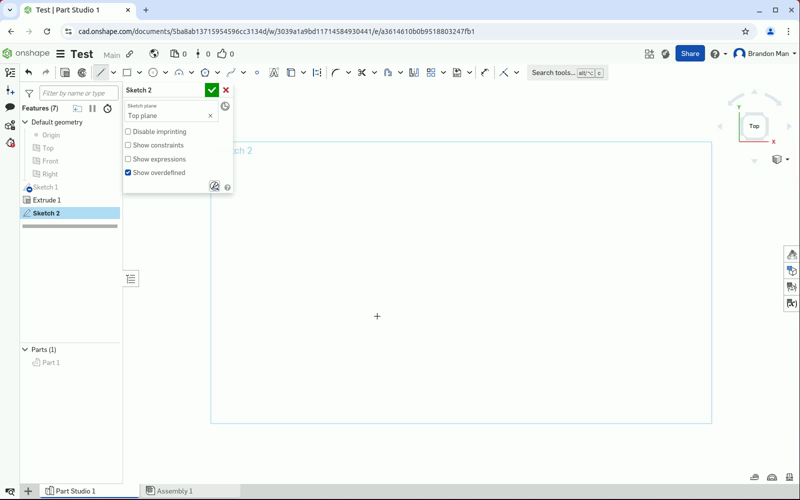
click(377, 315)
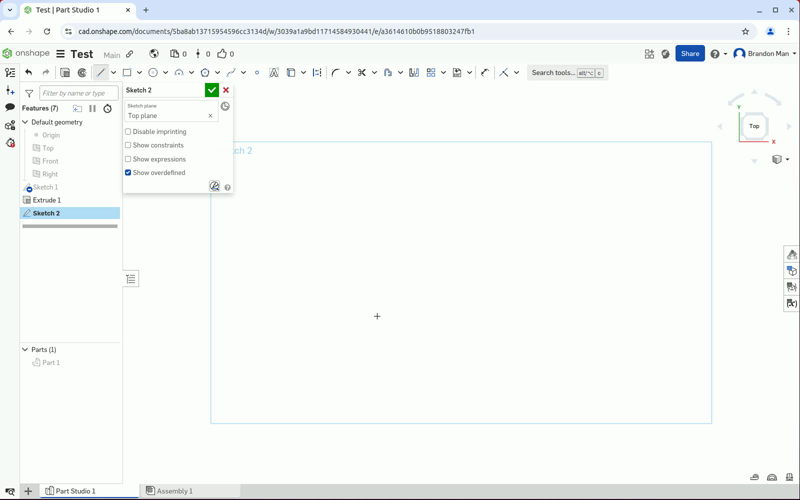
key_up(shift)
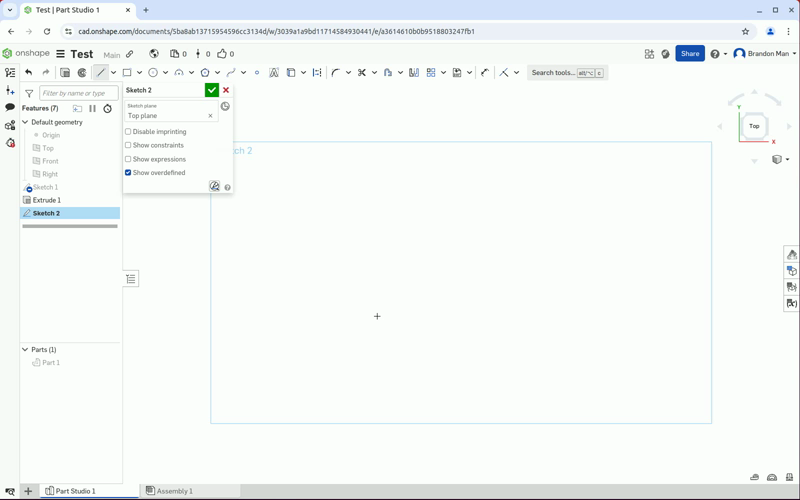
key_down(shift)
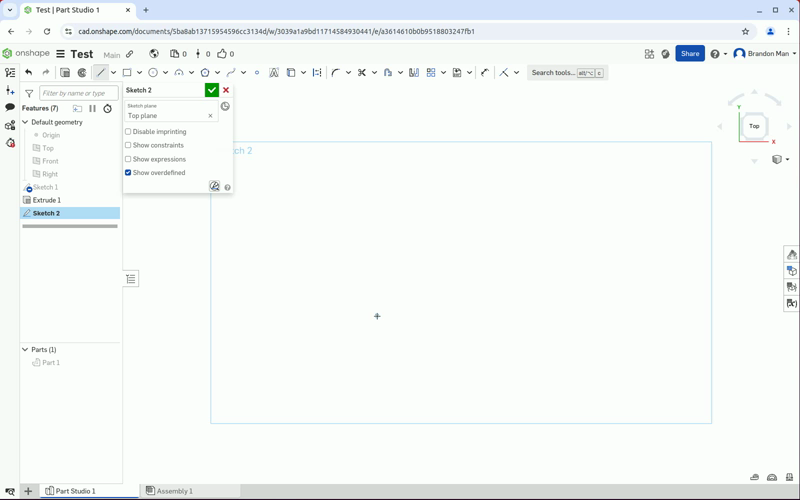
mouse_move(452, 325)
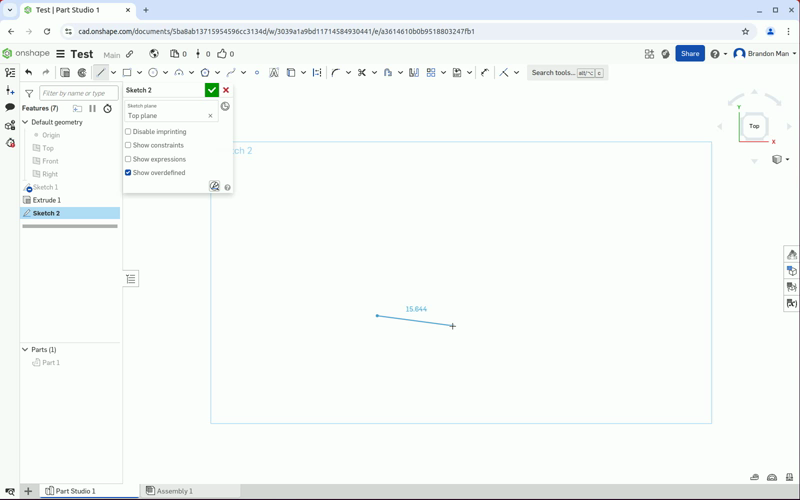
click(452, 325)
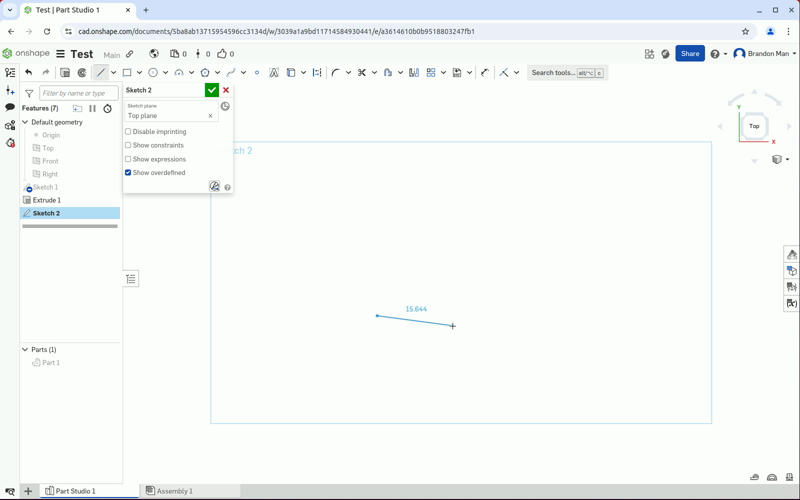
key_up(shift)
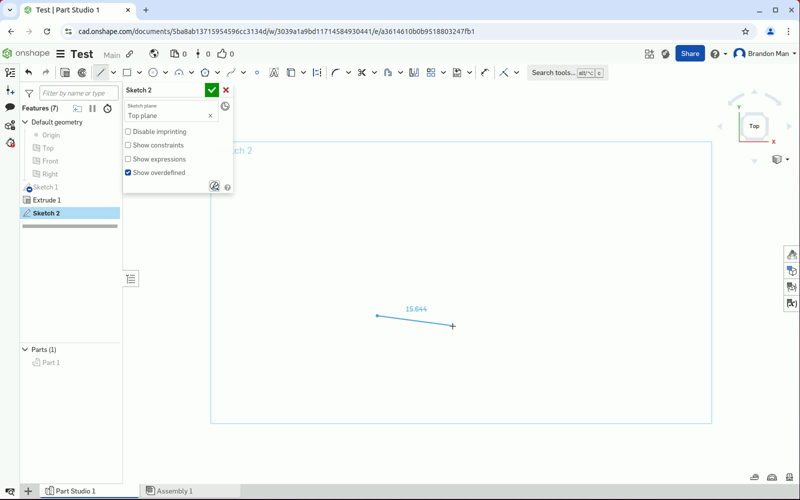
key(esc)
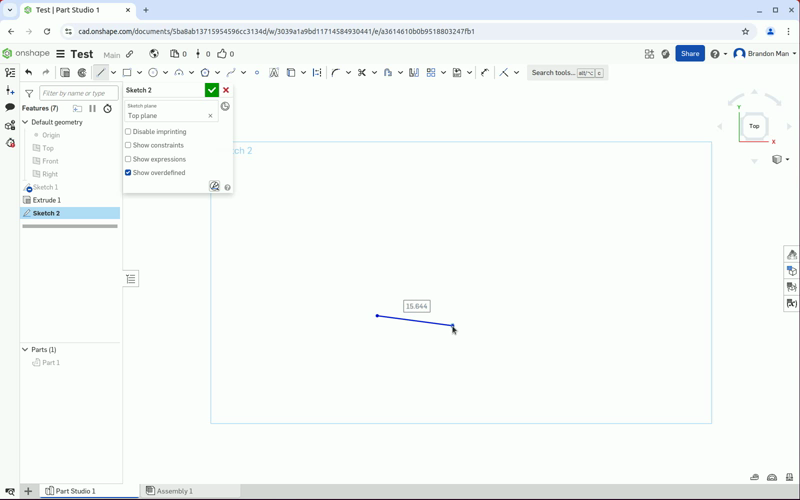
key(a)
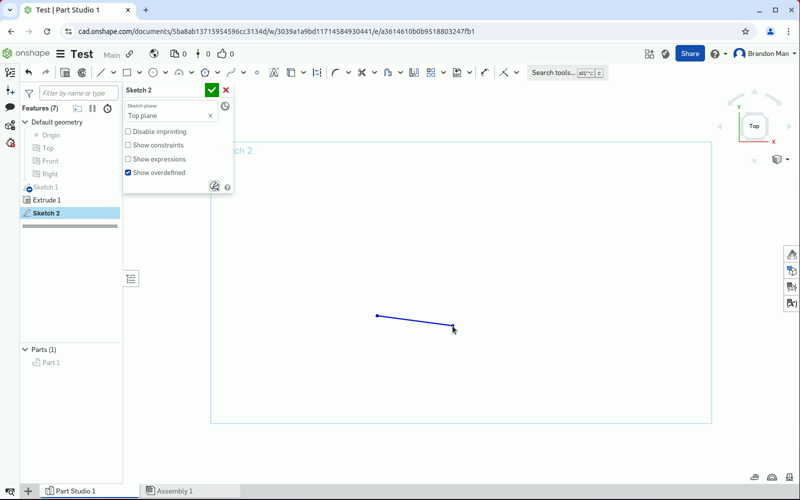
mouse_move(452, 325)
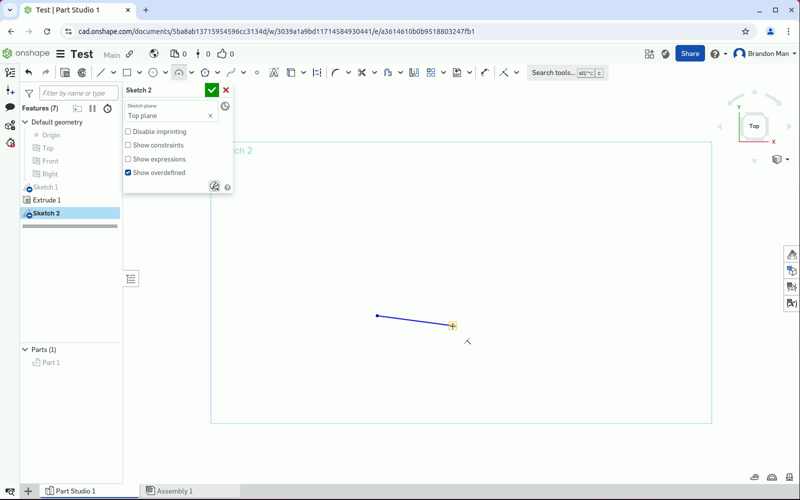
click(452, 325)
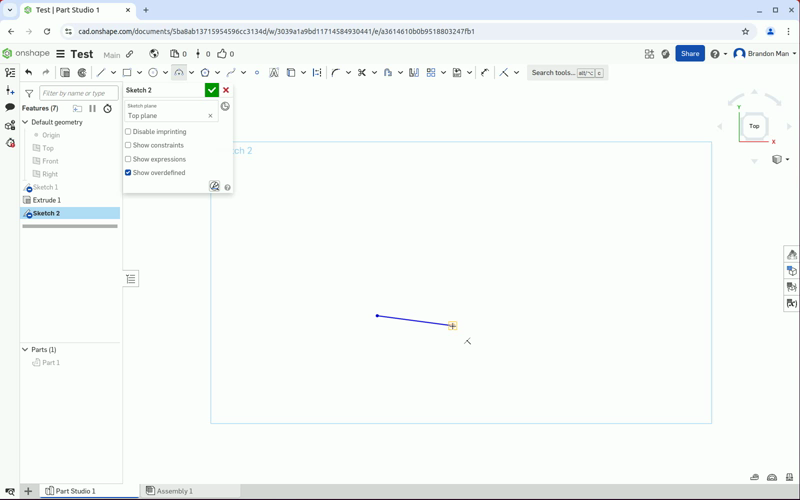
key_down(shift)
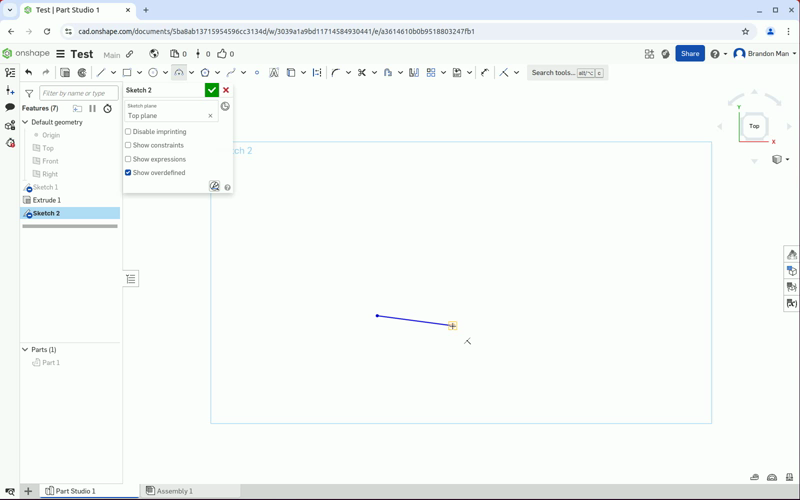
mouse_move(455, 239)
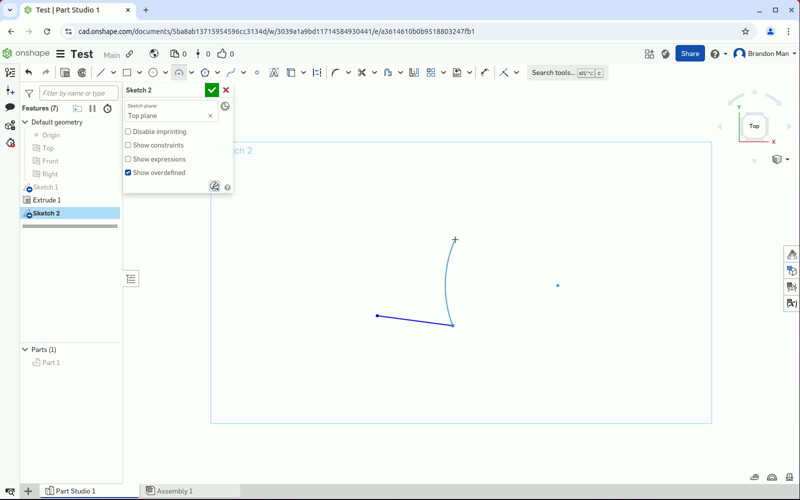
click(455, 239)
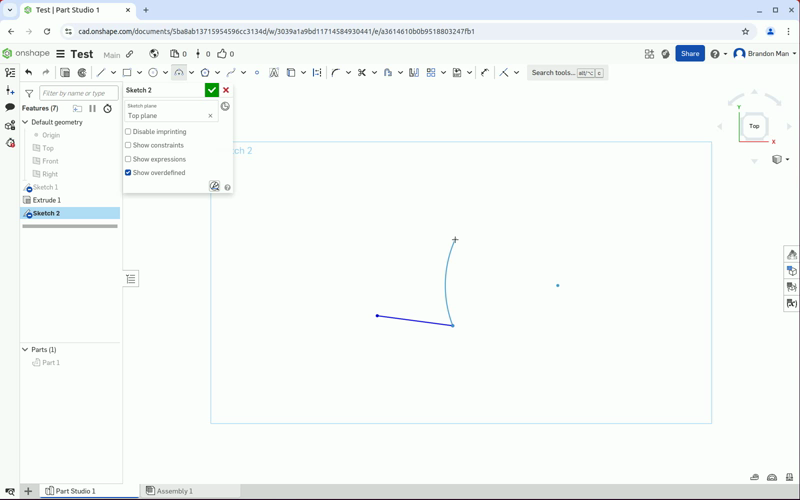
mouse_move(416, 281)
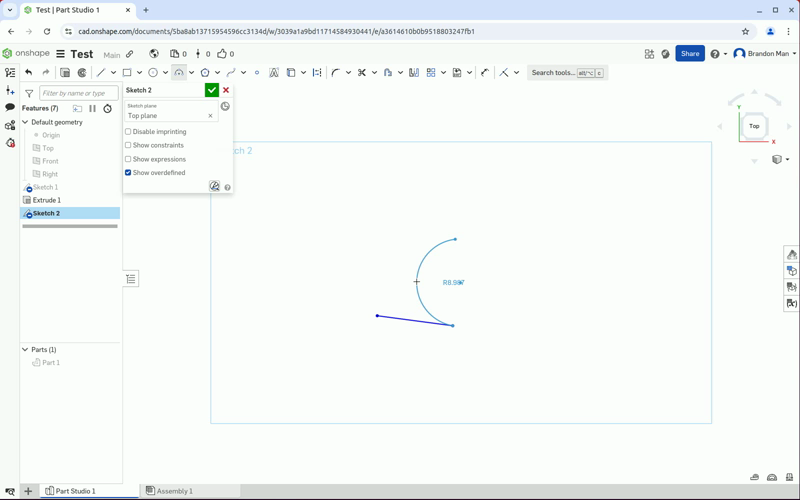
click(416, 281)
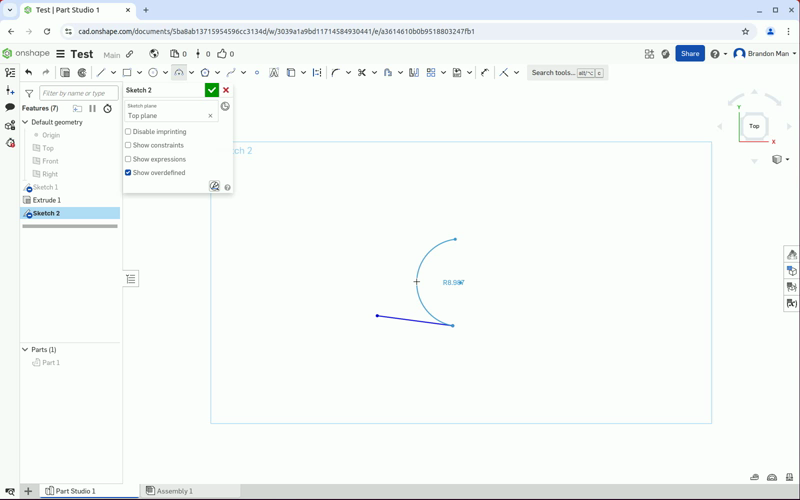
key_up(shift)
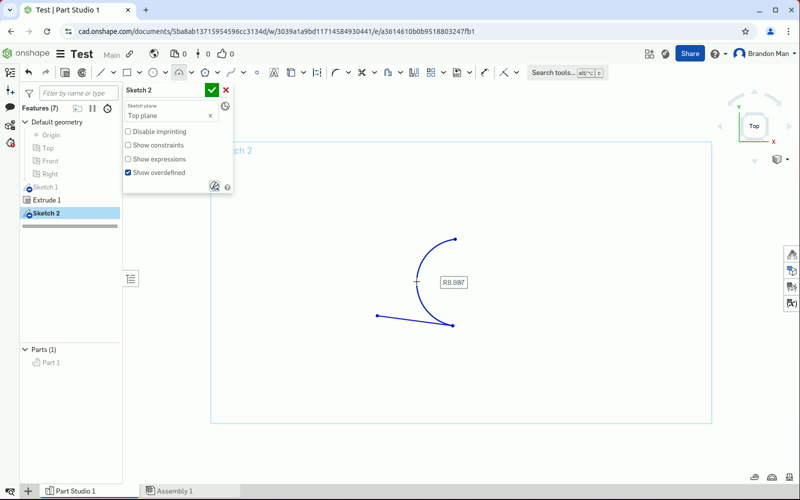
key(esc)
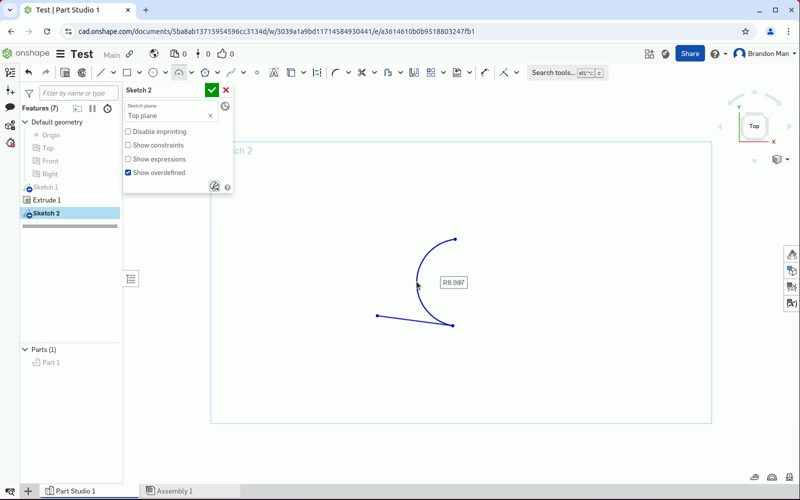
key(l)
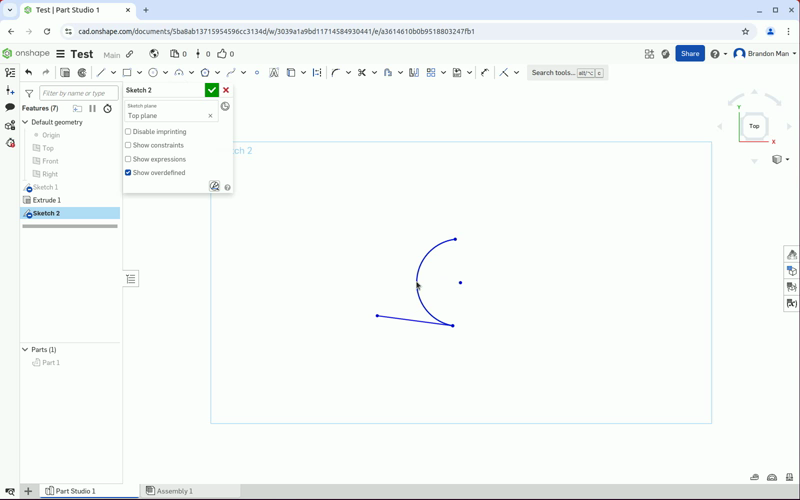
mouse_move(455, 239)
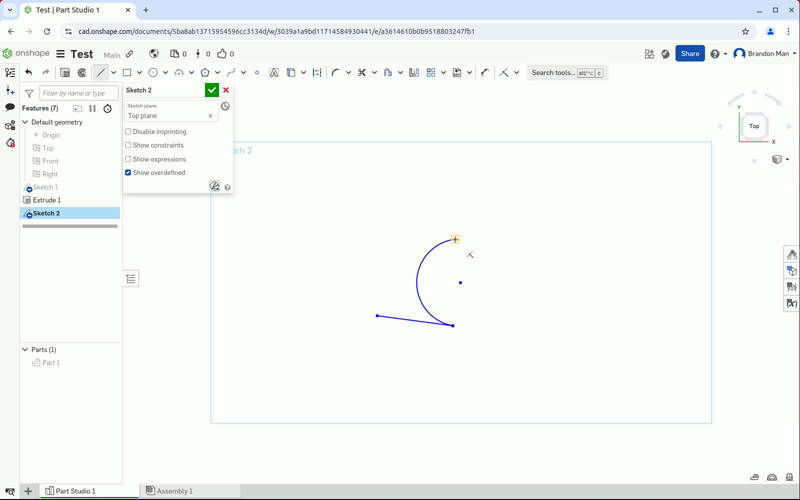
click(455, 239)
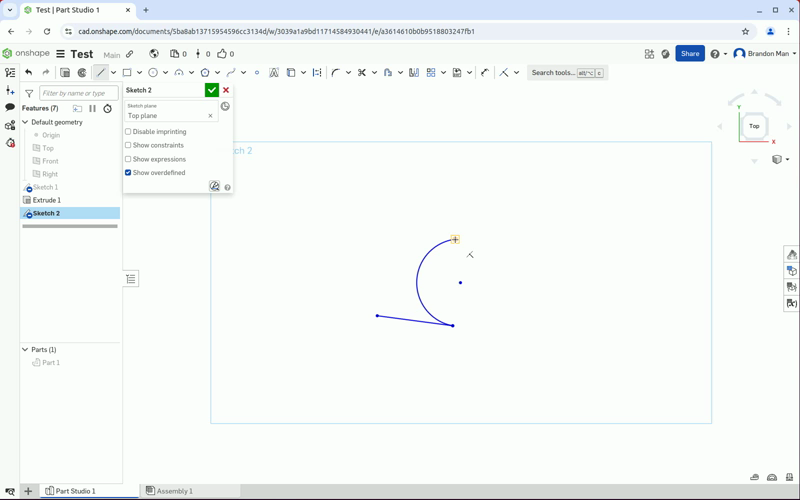
key_down(shift)
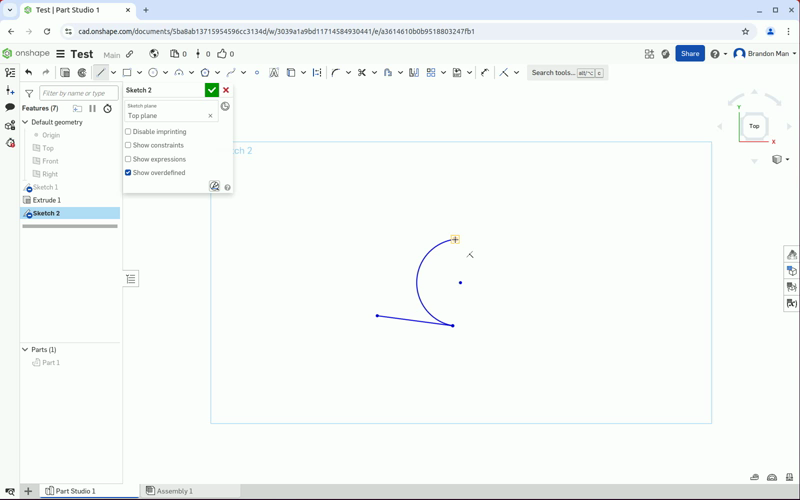
mouse_move(377, 249)
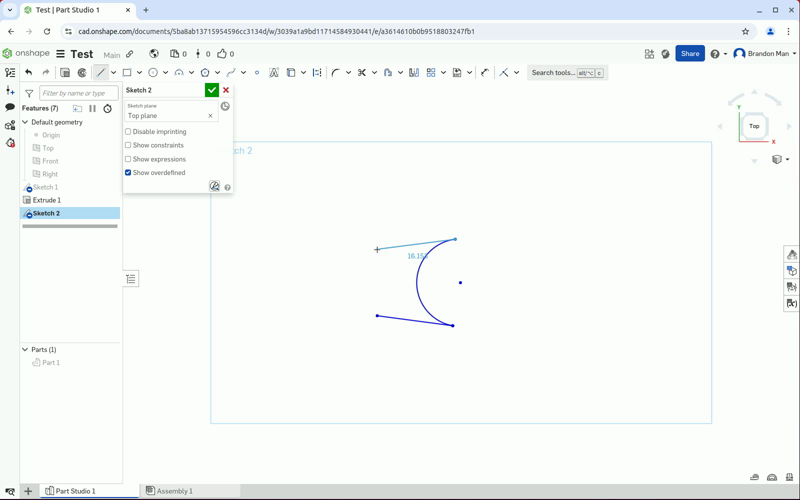
click(377, 249)
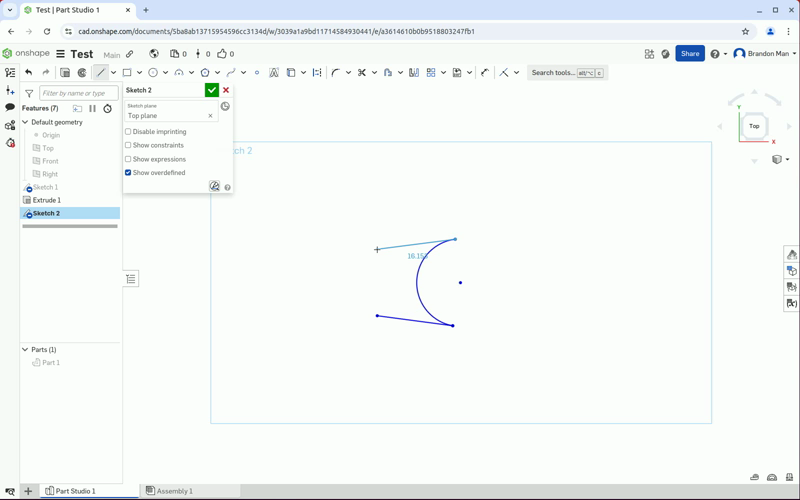
key_up(shift)
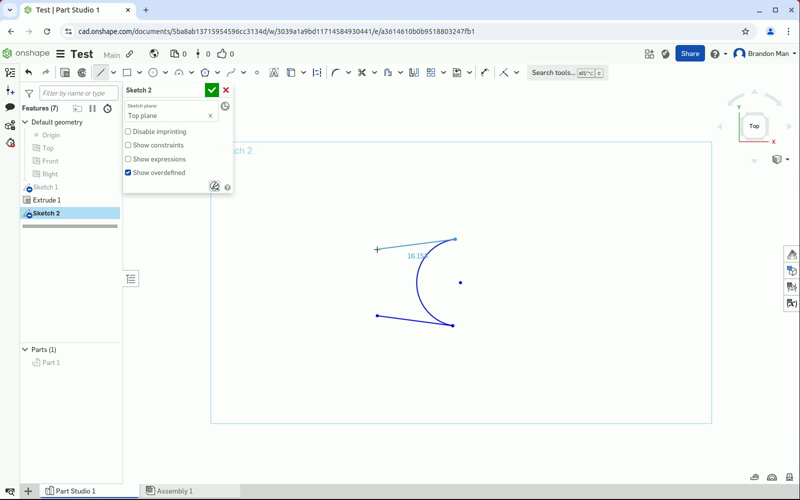
key(esc)
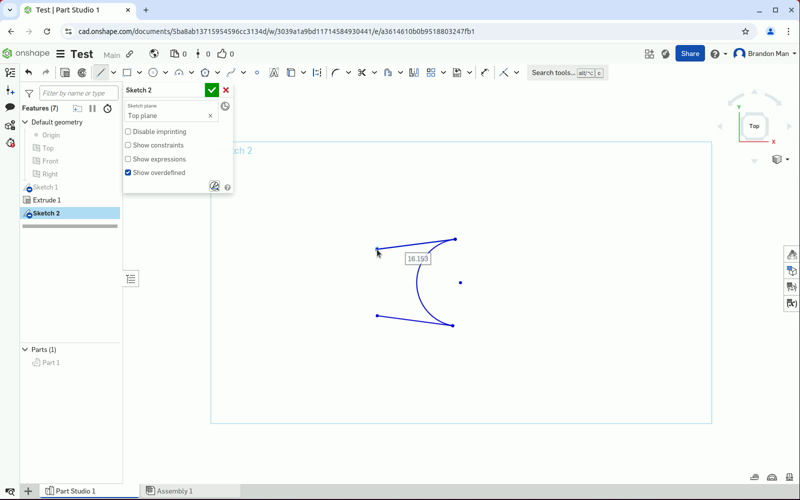
key(a)
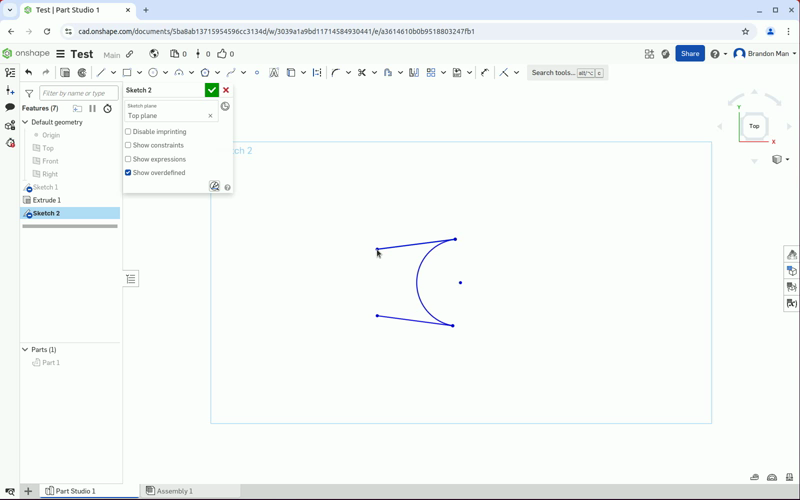
mouse_move(377, 249)
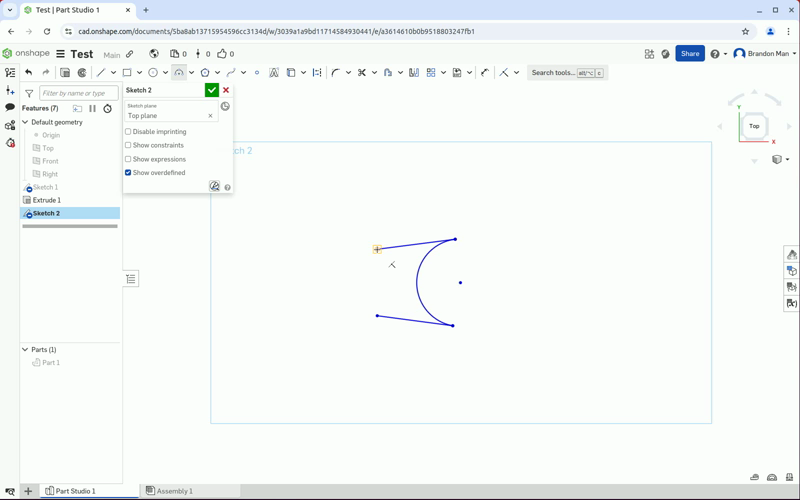
click(377, 249)
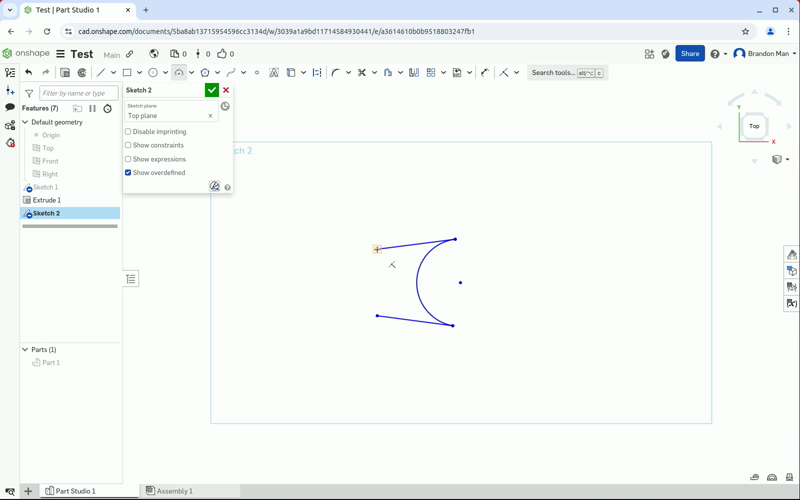
mouse_move(377, 315)
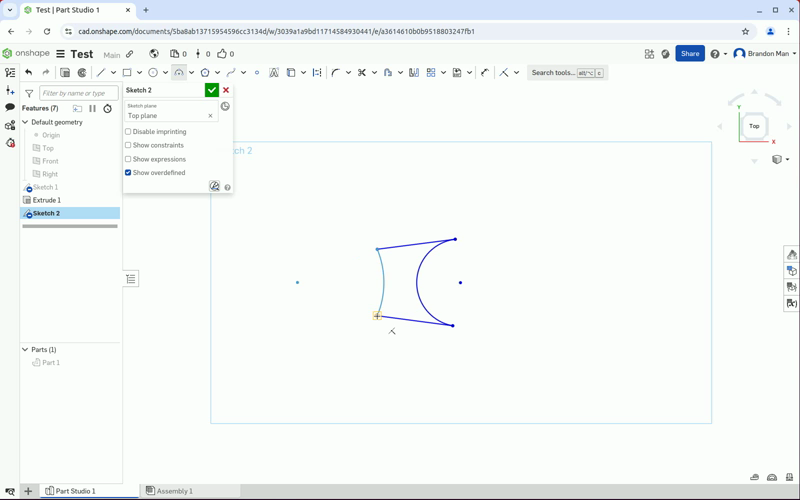
click(377, 315)
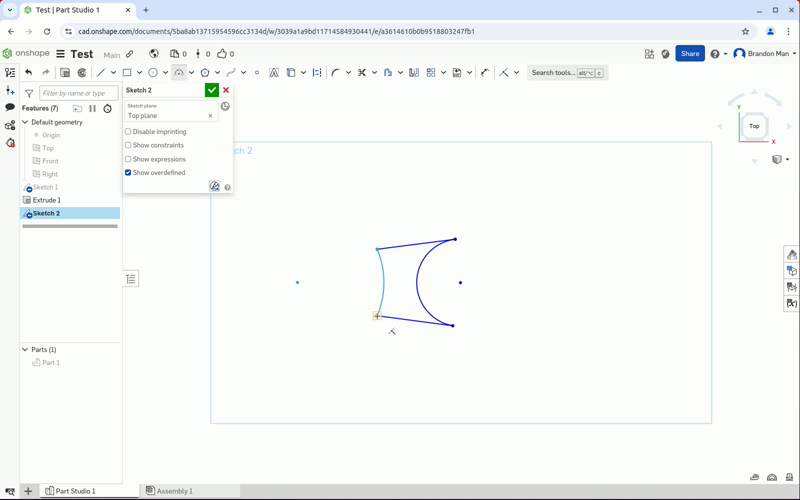
key_down(shift)
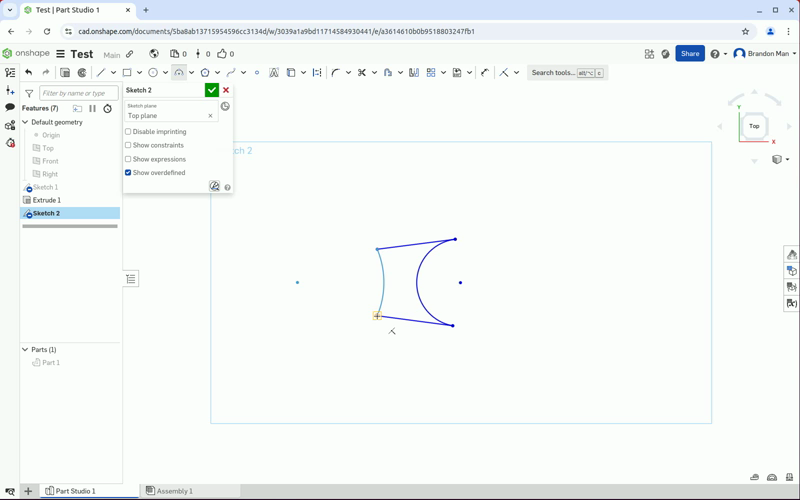
mouse_move(415, 282)
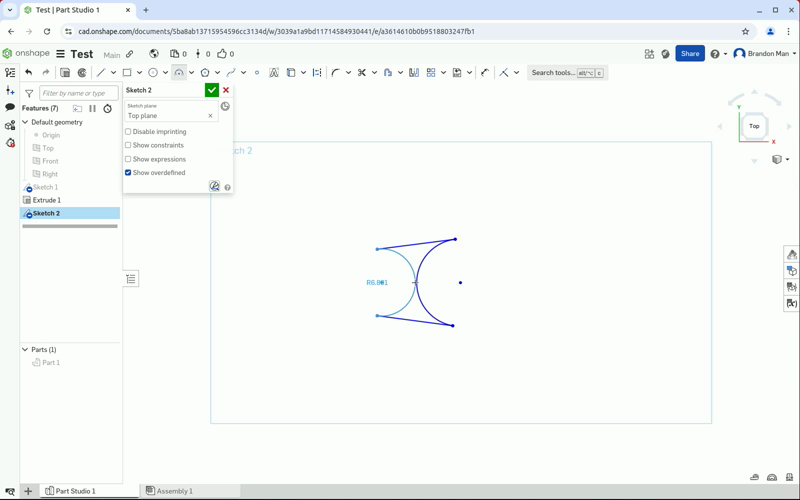
scroll(6)
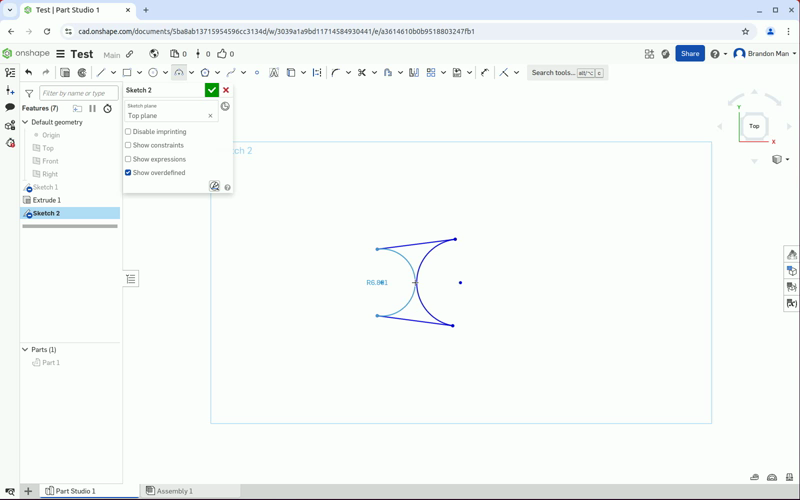
scroll(6)
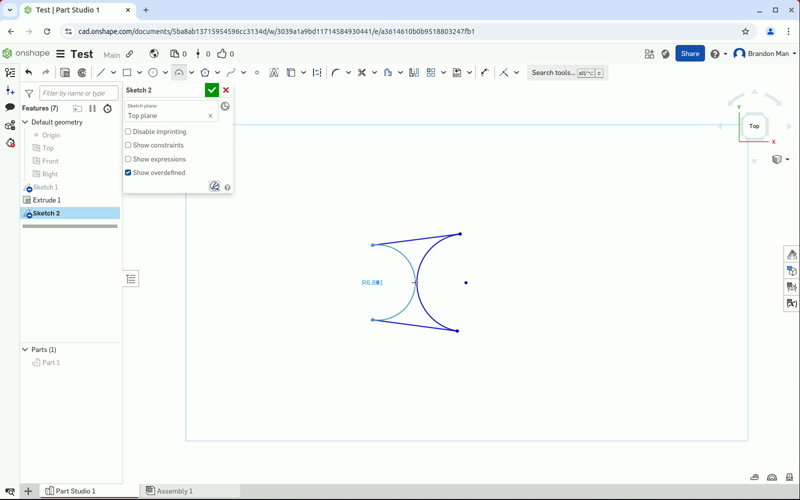
scroll(6)
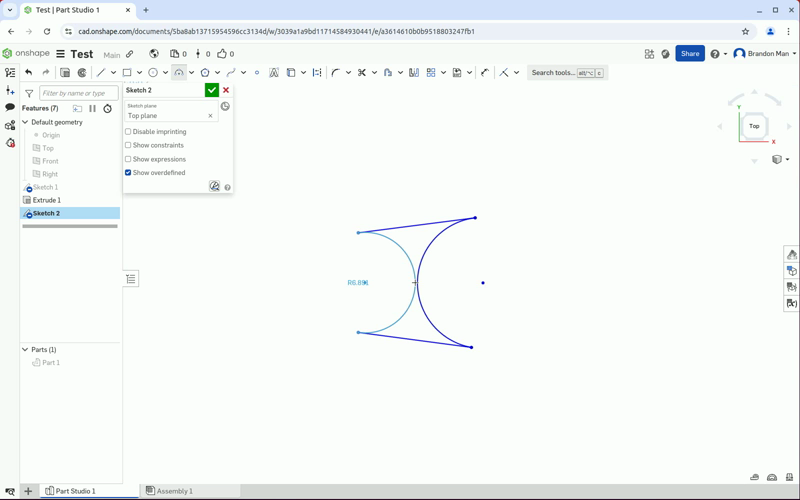
scroll(6)
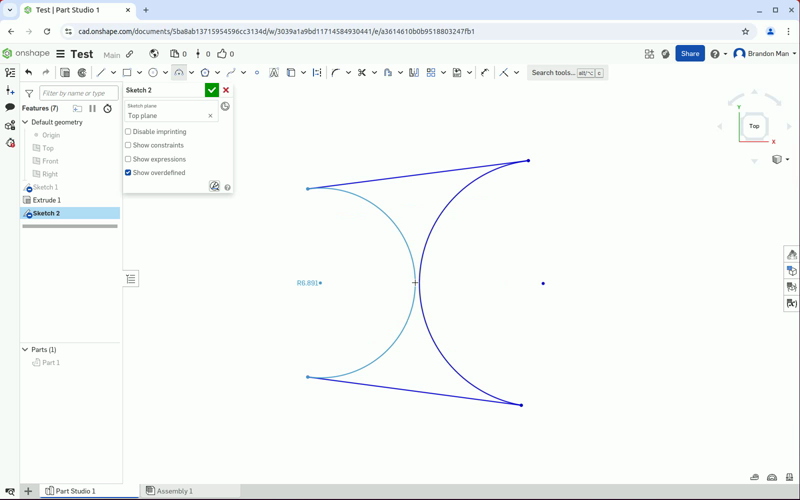
scroll(6)
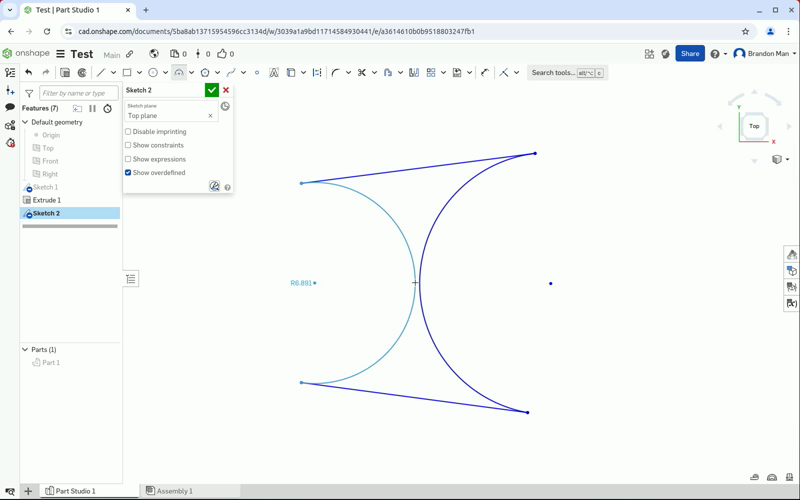
scroll(6)
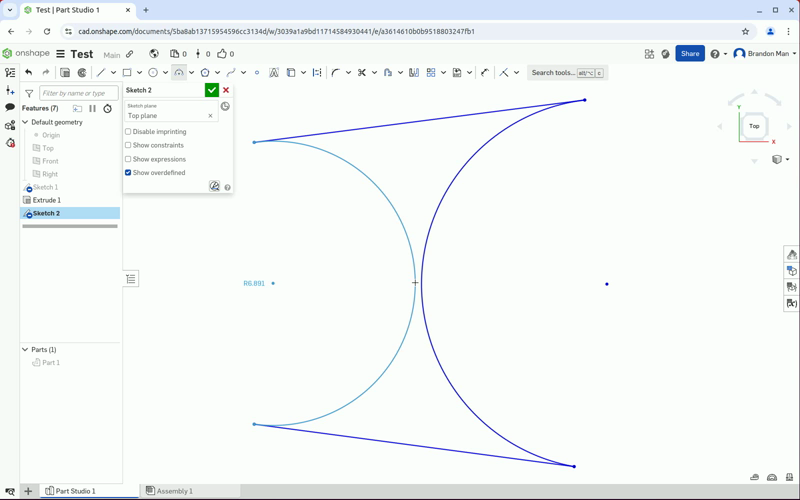
scroll(6)
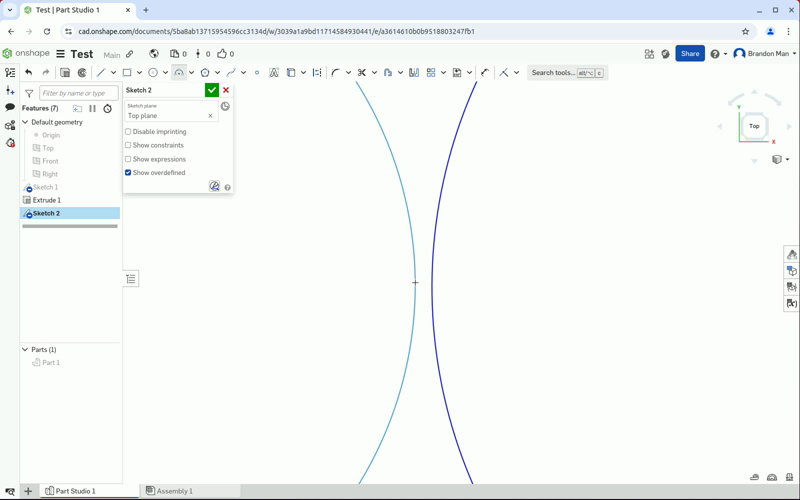
click(415, 282)
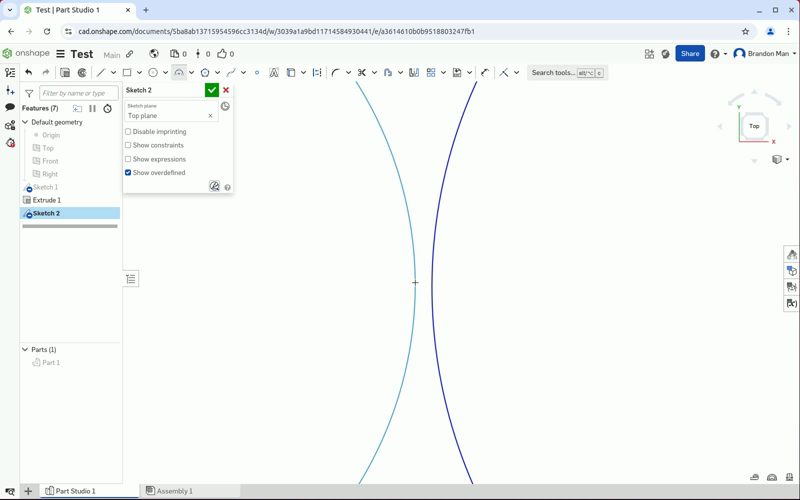
scroll(-6)
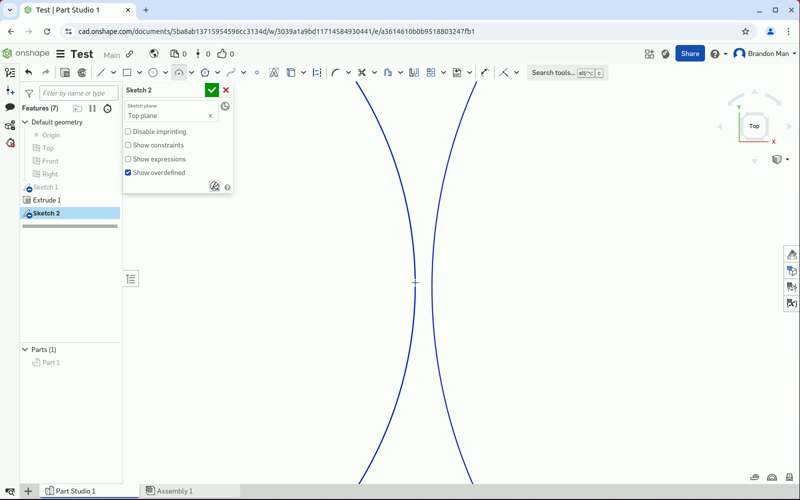
scroll(-6)
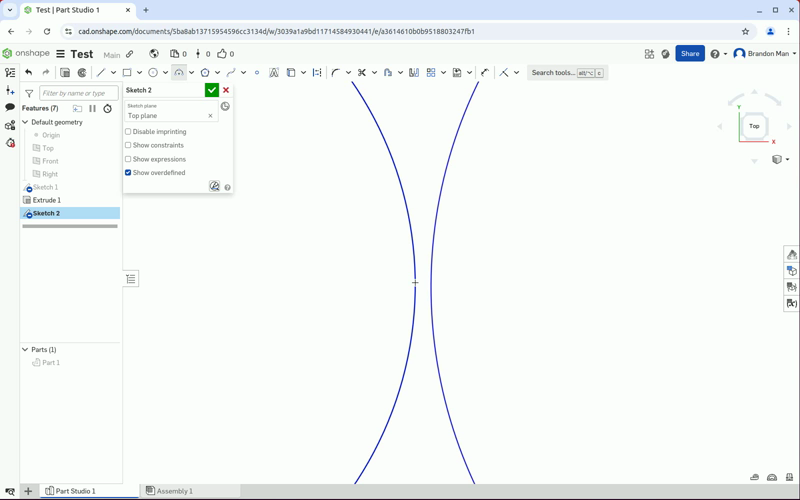
scroll(-6)
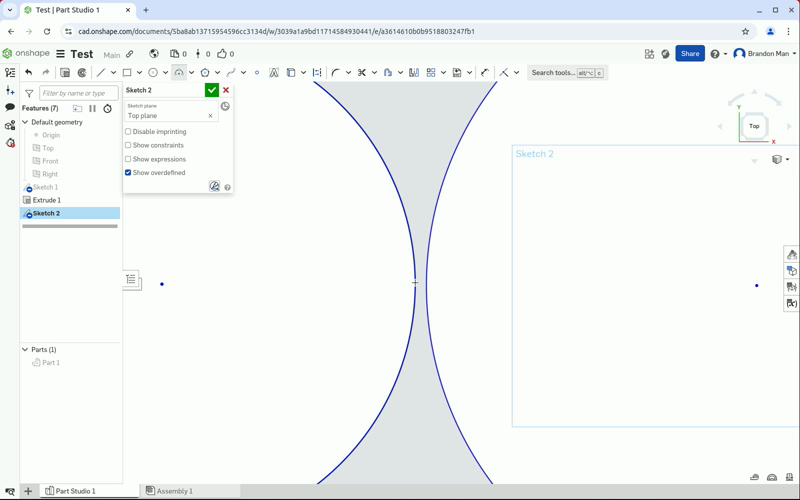
scroll(-6)
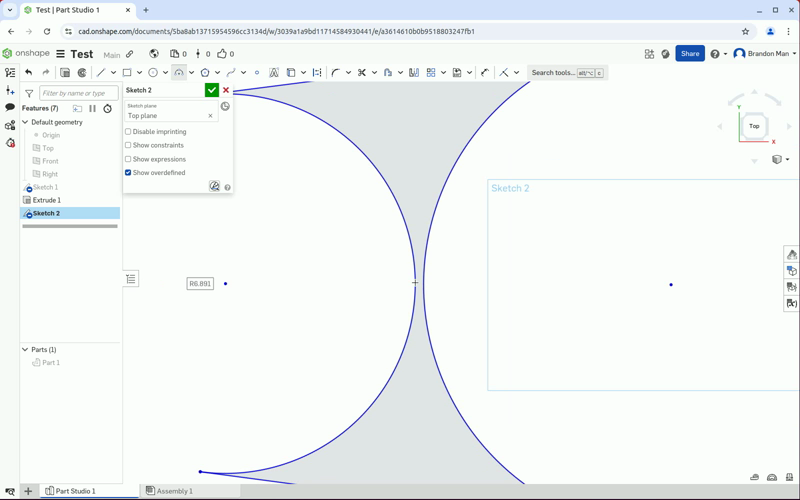
scroll(-6)
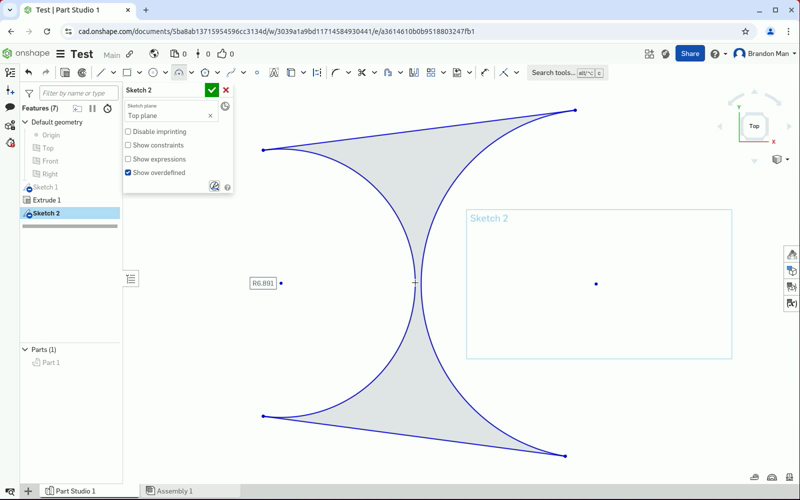
scroll(-6)
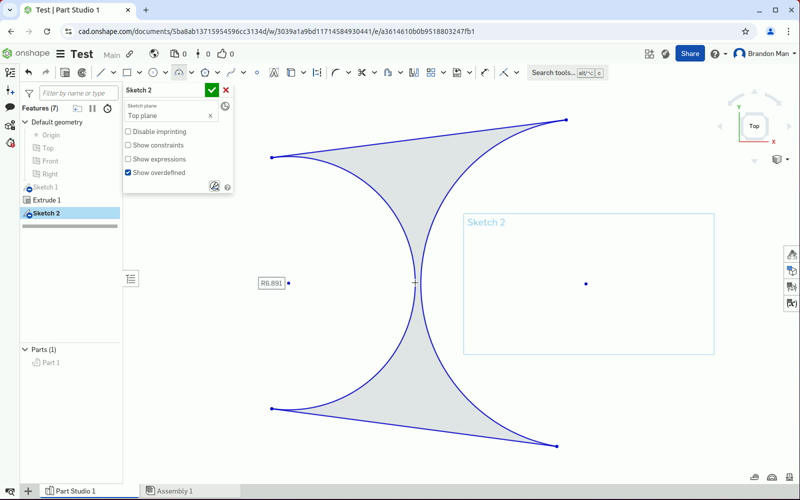
scroll(-6)
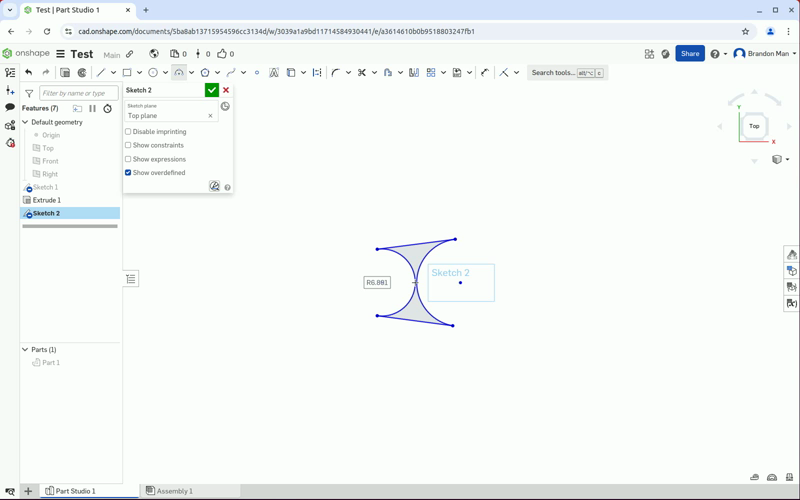
key_up(shift)
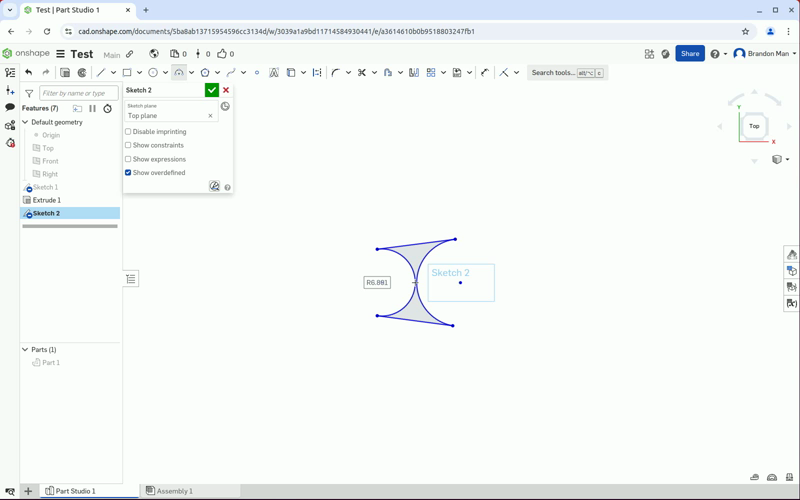
key(esc)
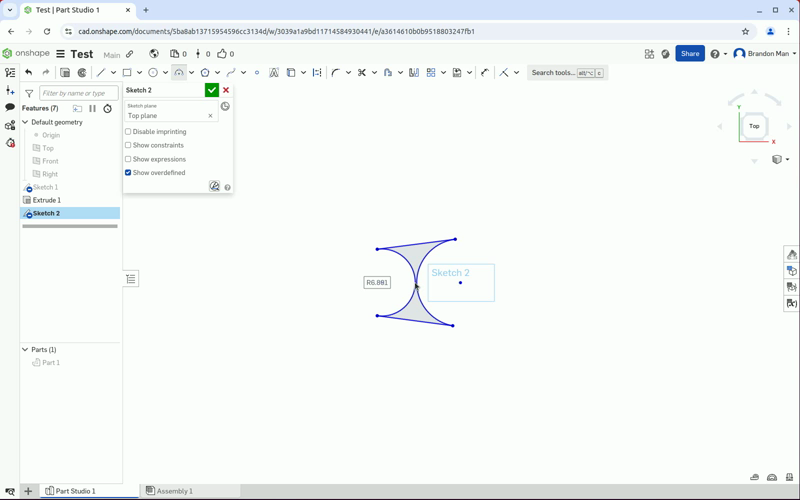
mouse_move(407, 314)
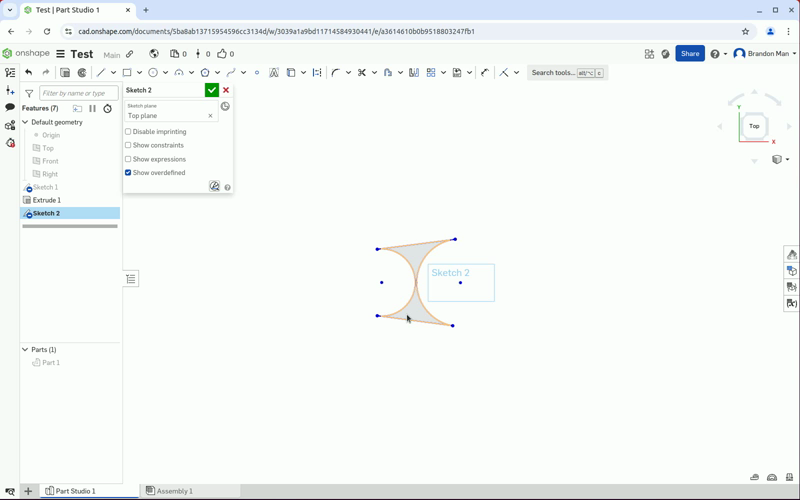
scroll(6)
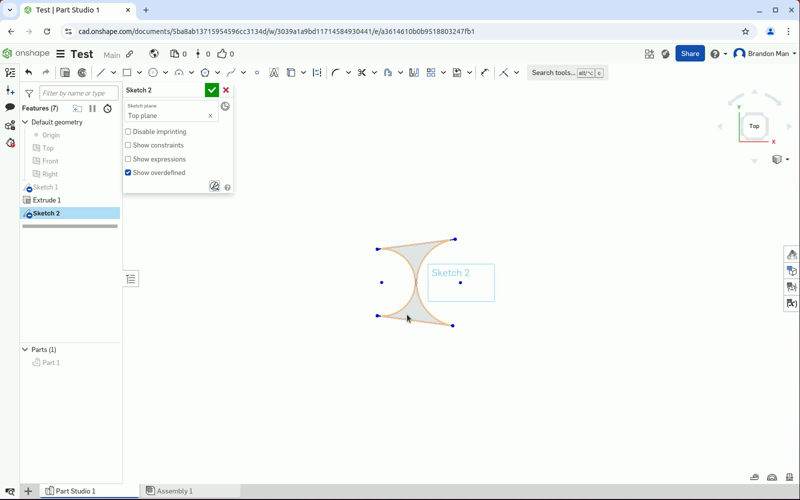
scroll(6)
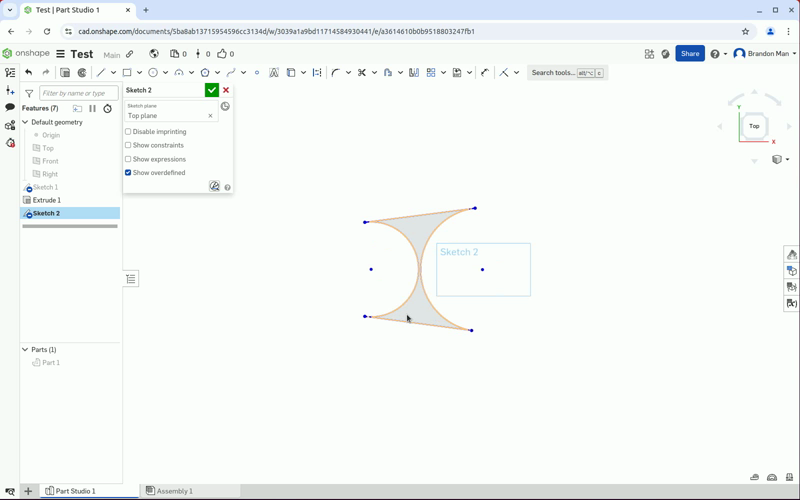
scroll(6)
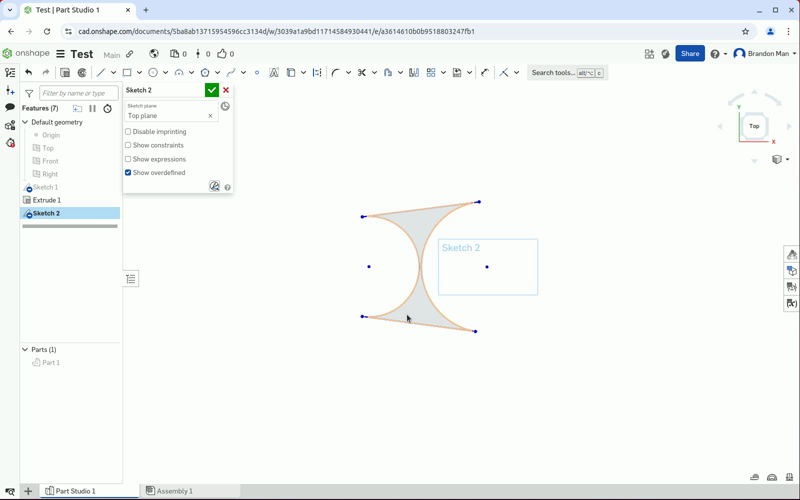
scroll(6)
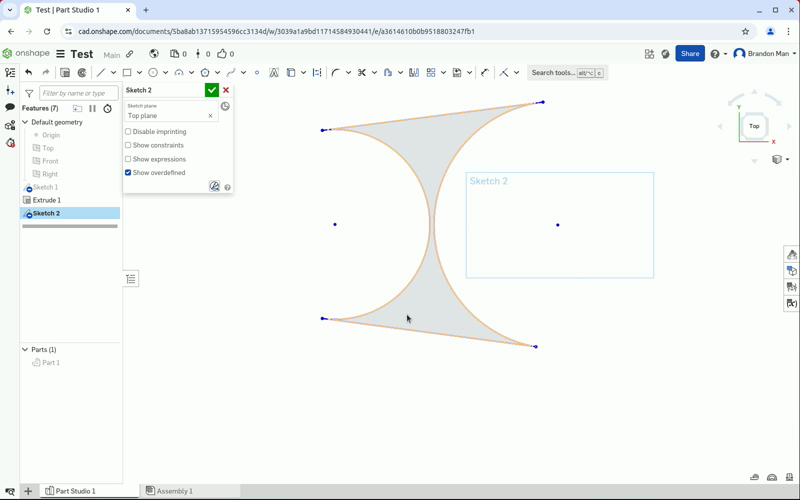
scroll(6)
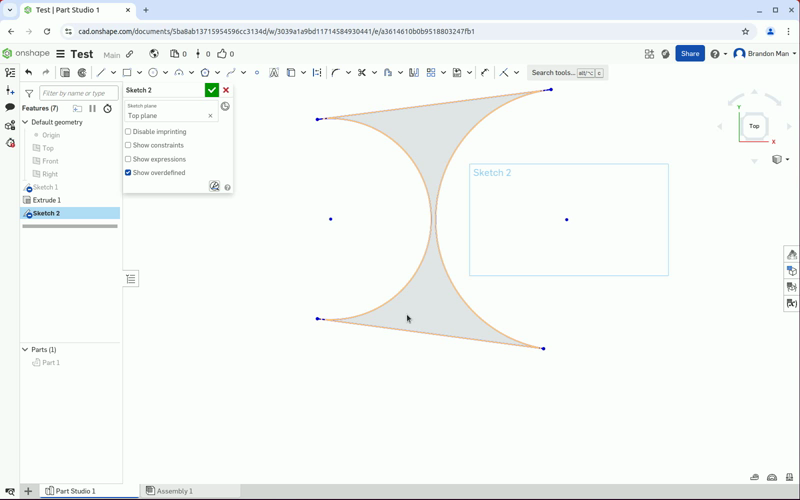
scroll(6)
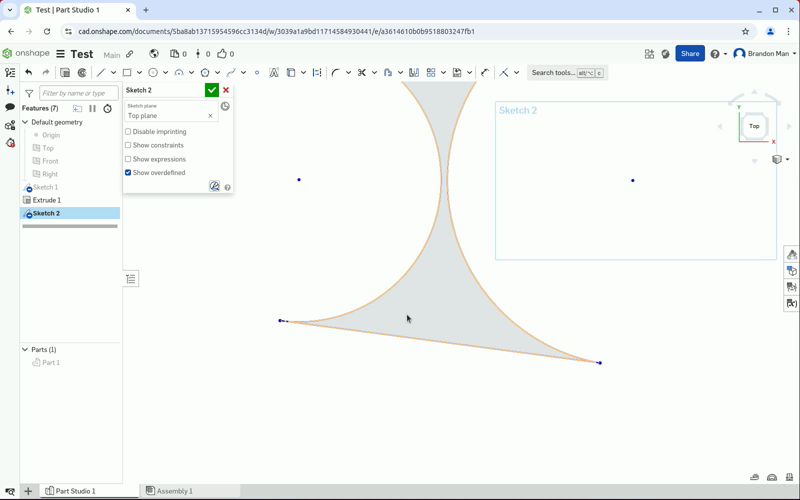
scroll(6)
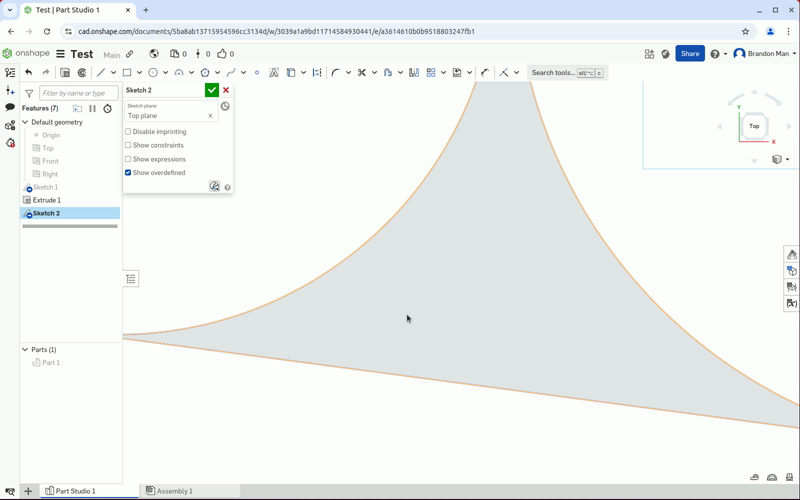
click(407, 314)
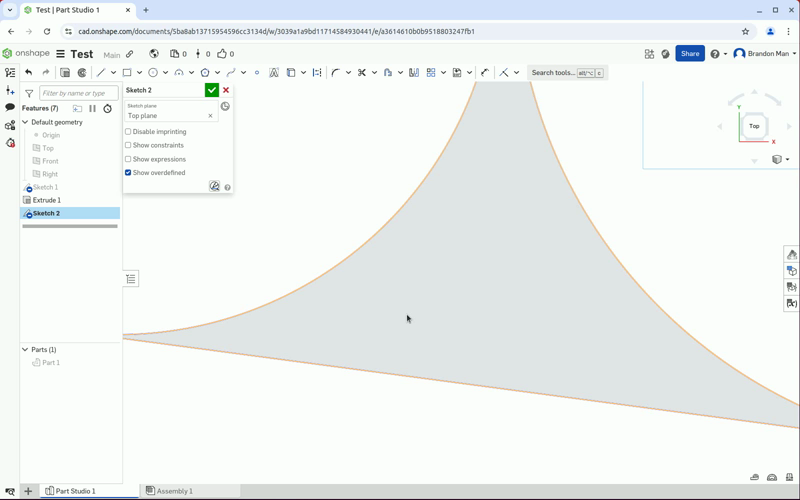
scroll(-6)
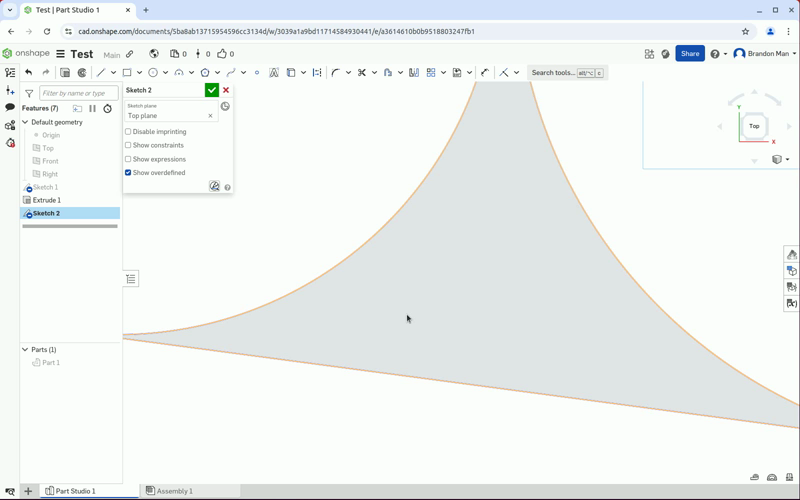
scroll(-6)
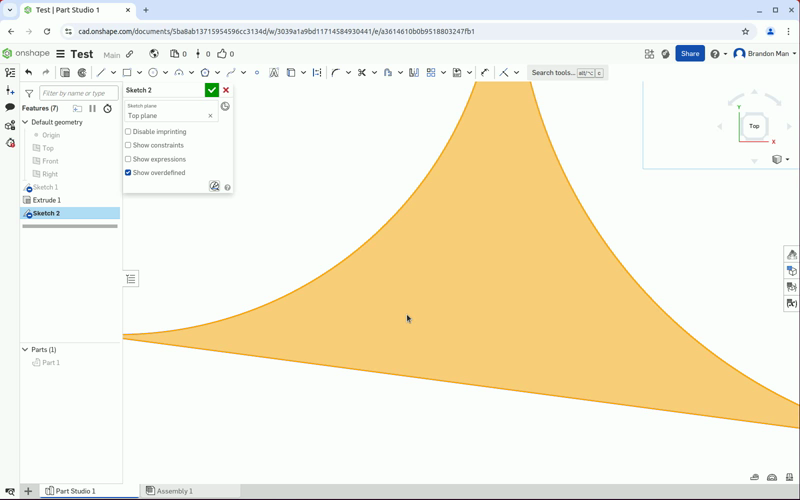
scroll(-6)
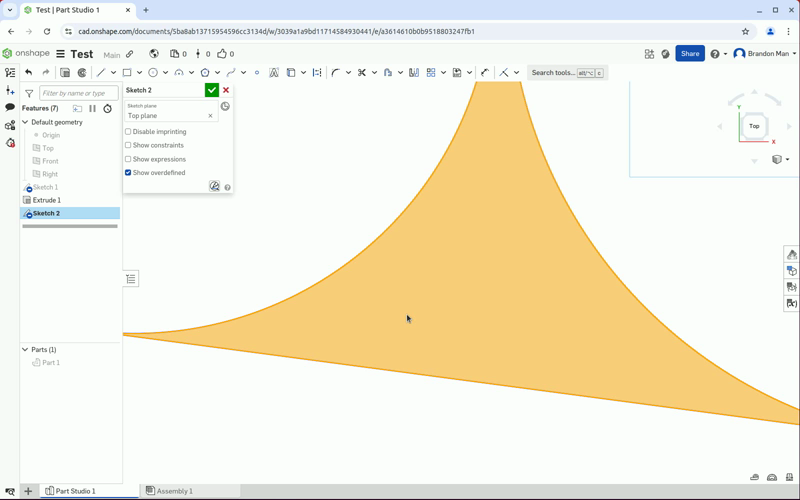
scroll(-6)
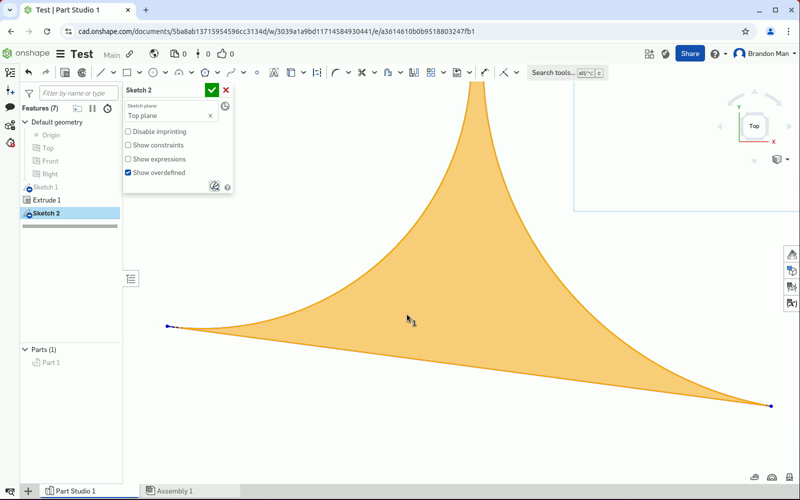
scroll(-6)
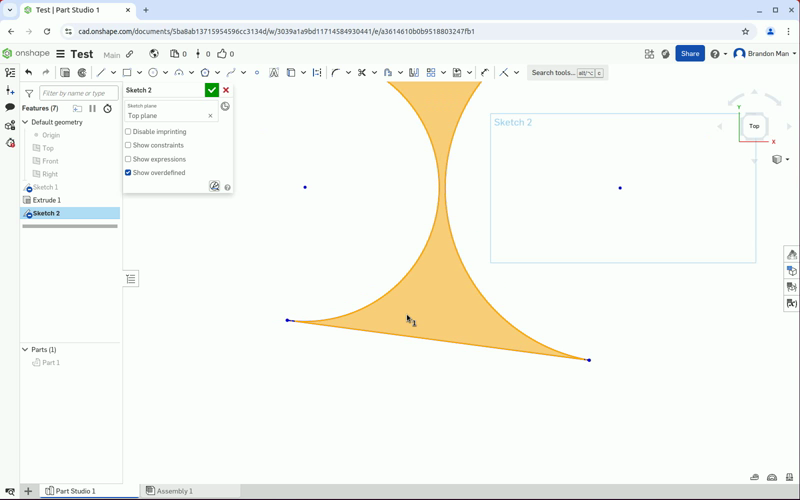
scroll(-6)
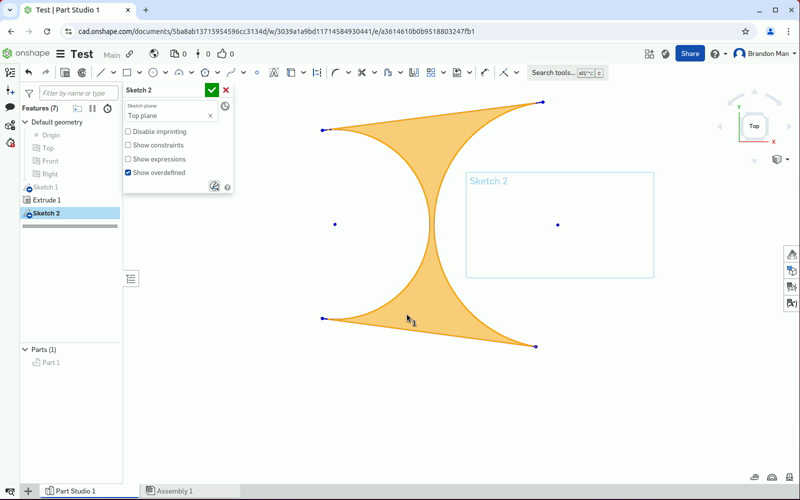
scroll(-6)
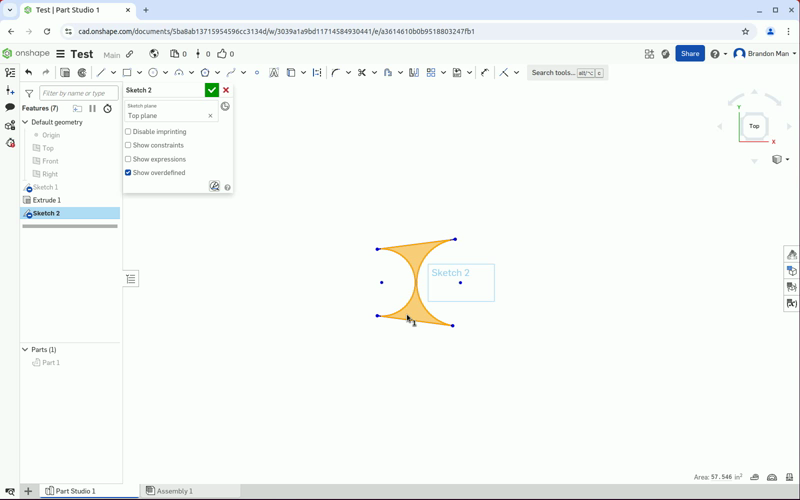
mouse_move(73, 352)
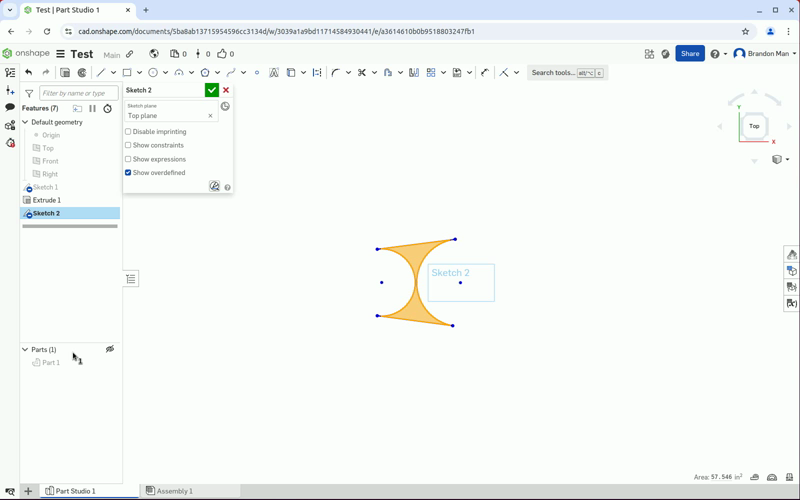
key(shift+y)
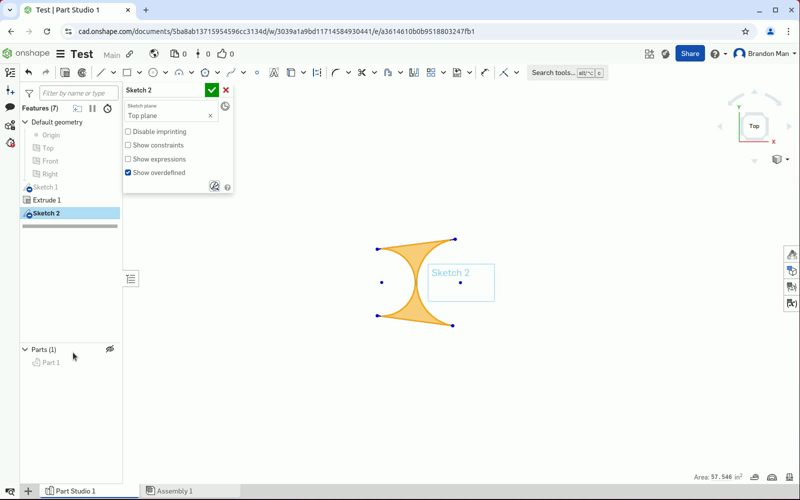
key(shift+e)
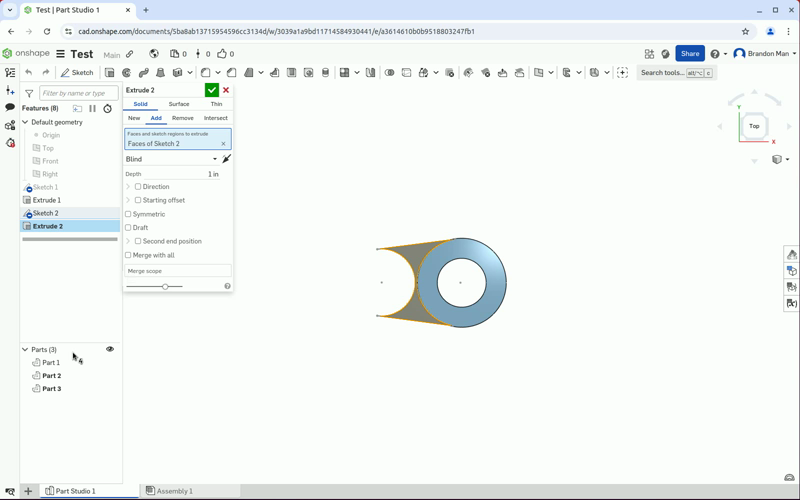
mouse_move(143, 106)
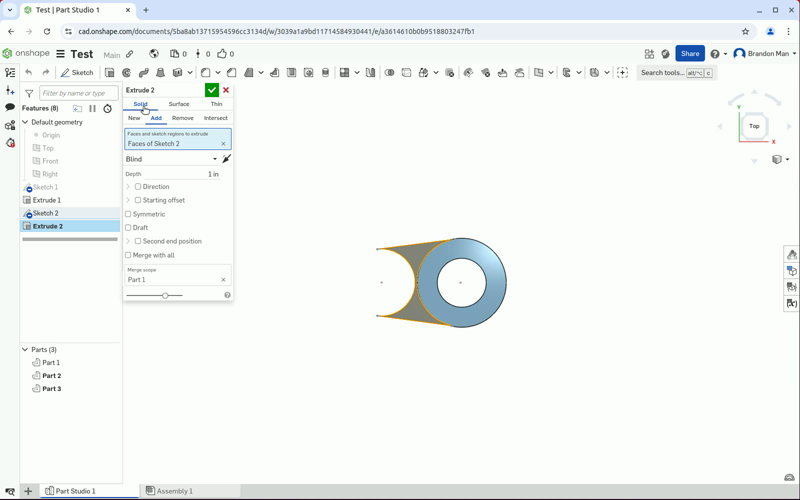
click(143, 106)
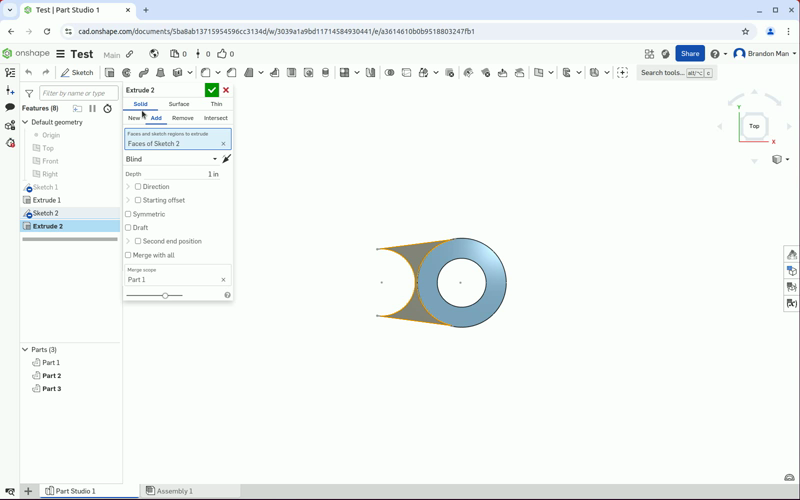
mouse_move(137, 120)
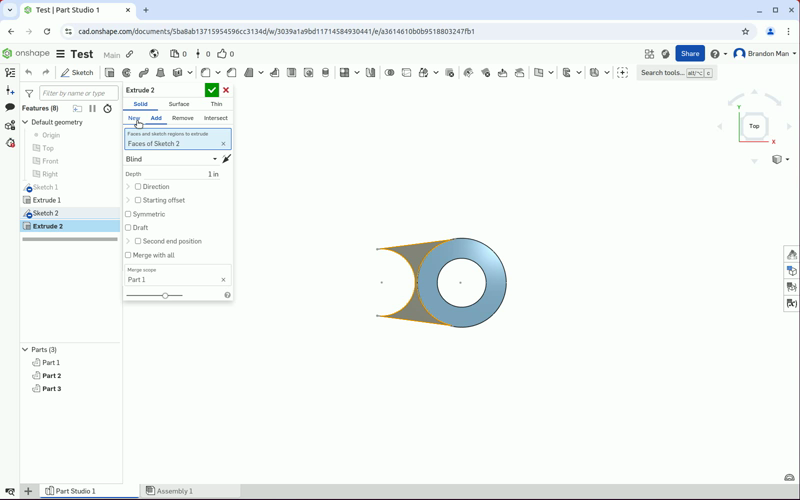
click(137, 120)
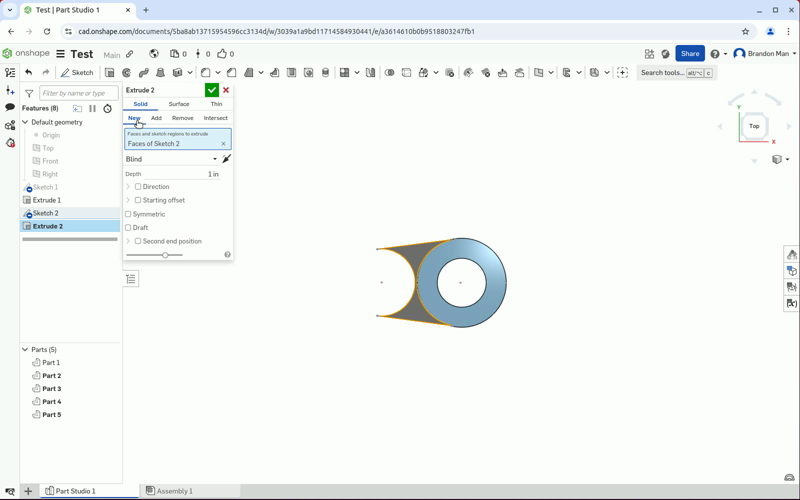
key(tab, 4)
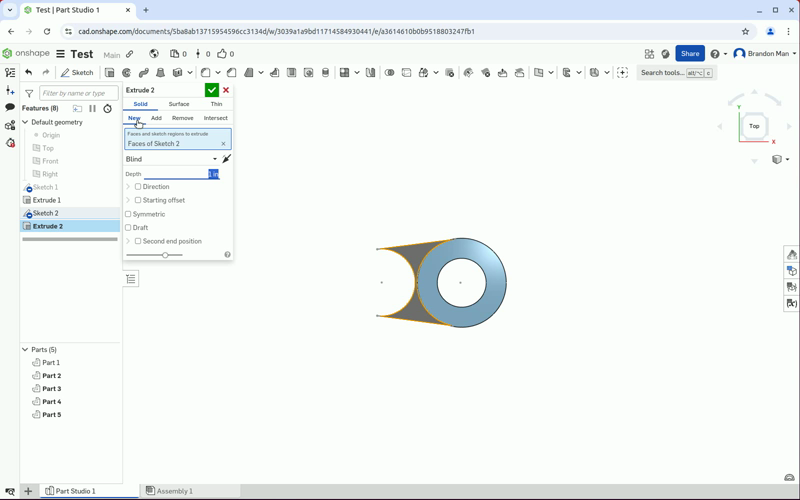
text(12.036)
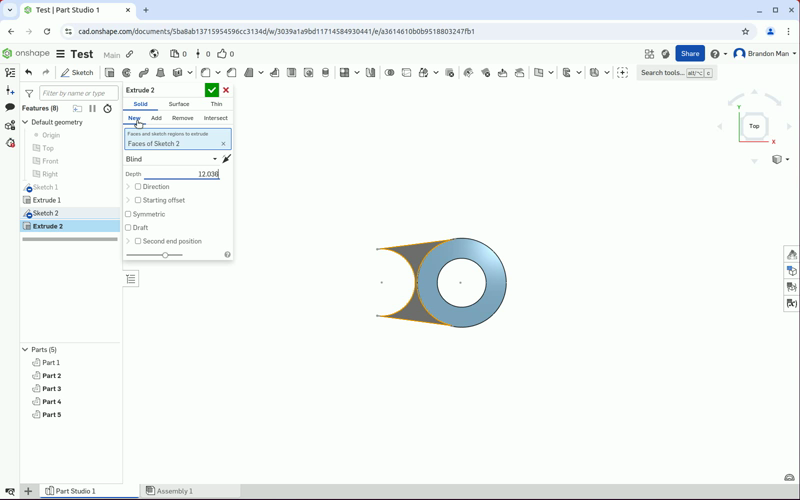
key(tab, 3)
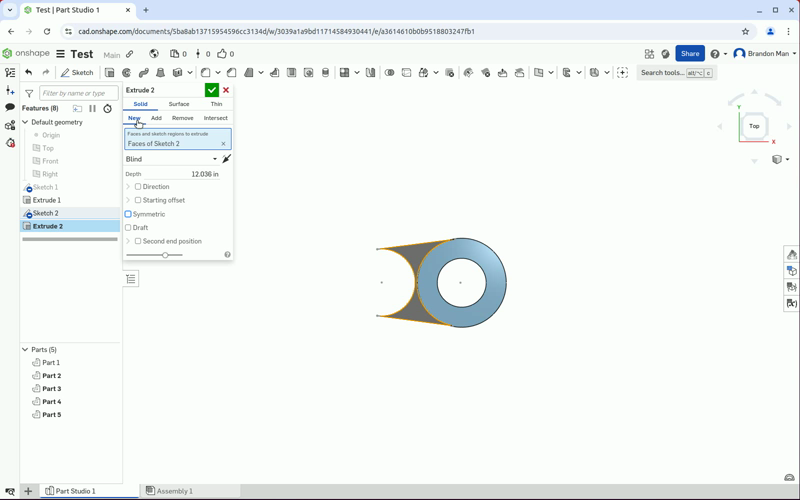
key(space)
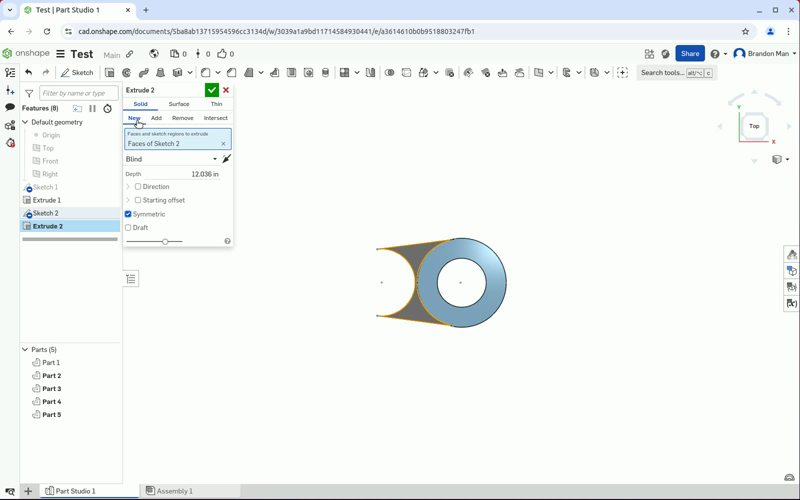
key(enter)
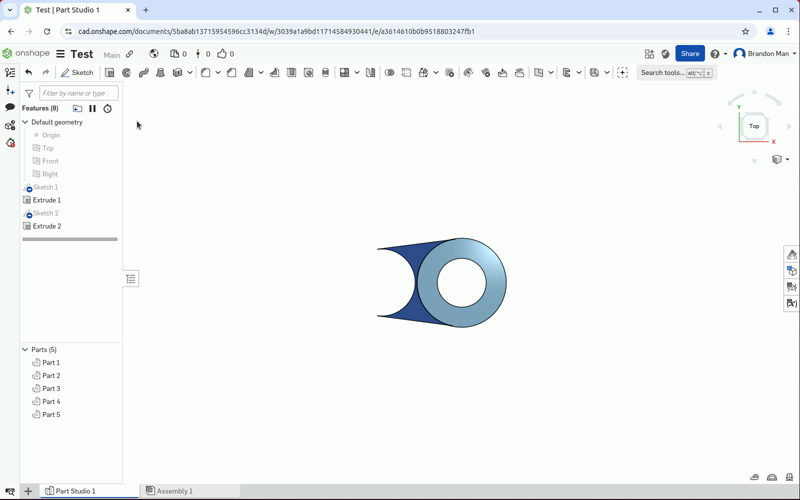
key(shift+h)
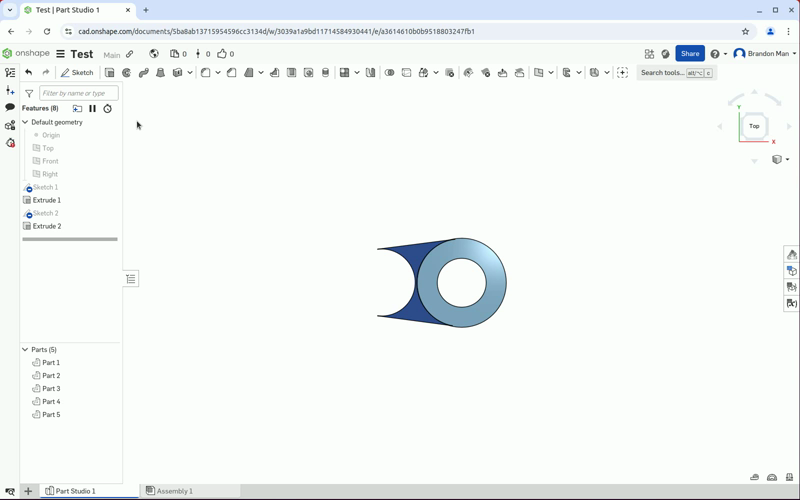
key(shift+h)
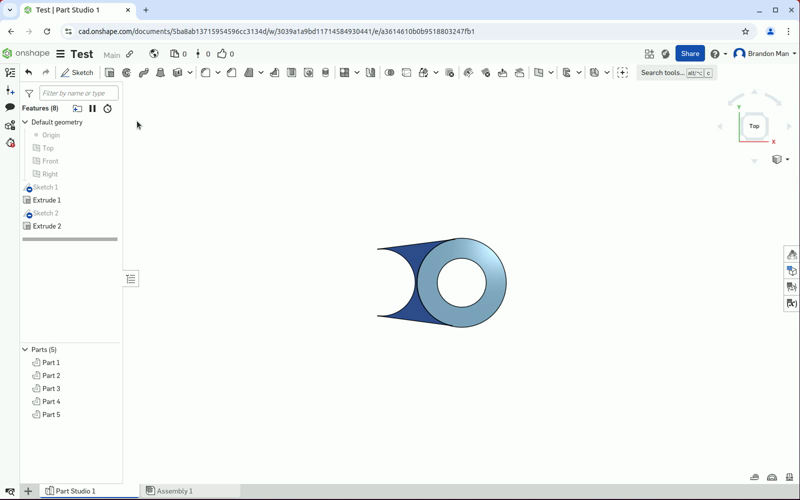
mouse_move(73, 189)
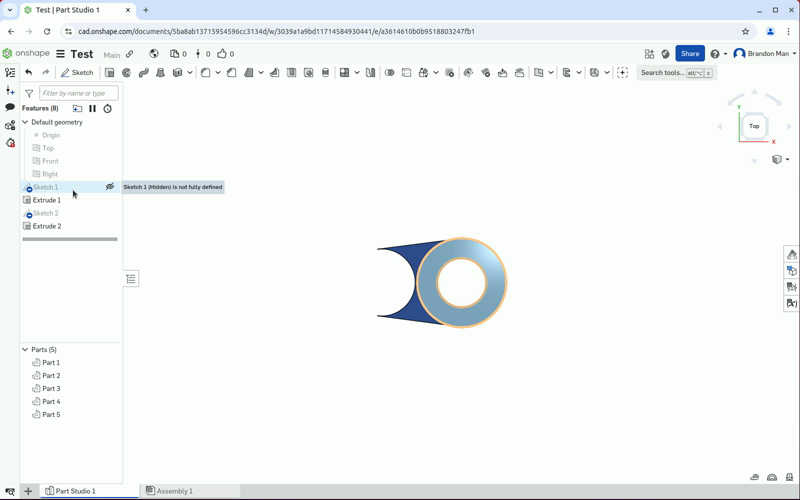
click(73, 189)
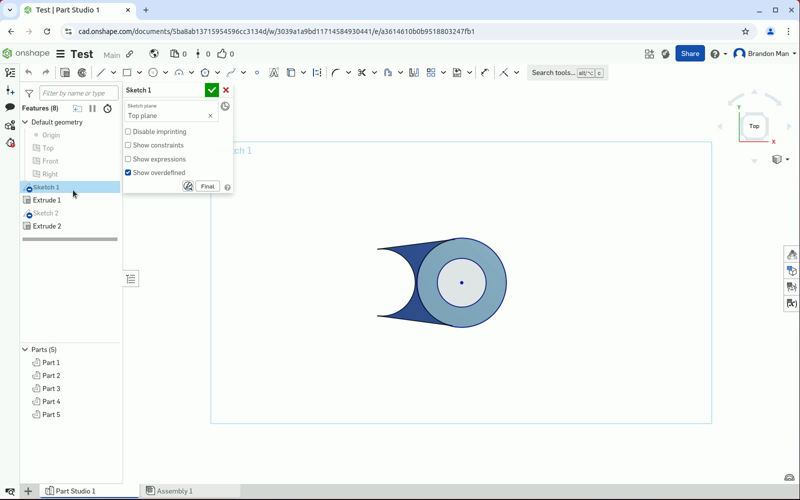
mouse_move(229, 92)
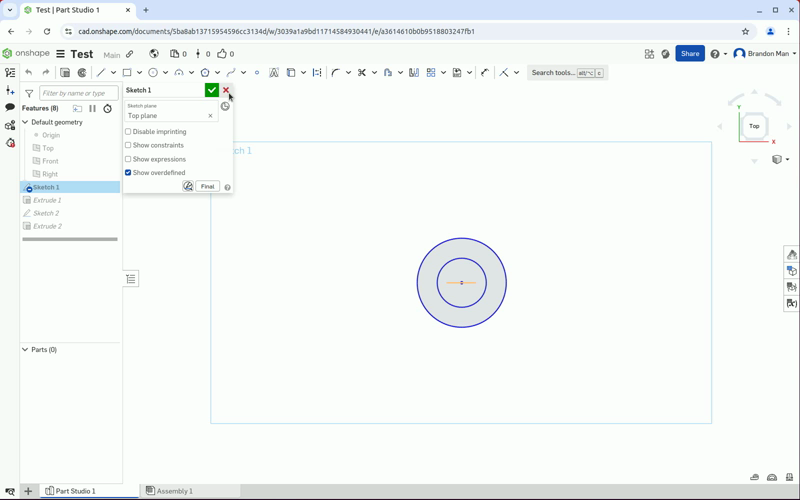
click(229, 92)
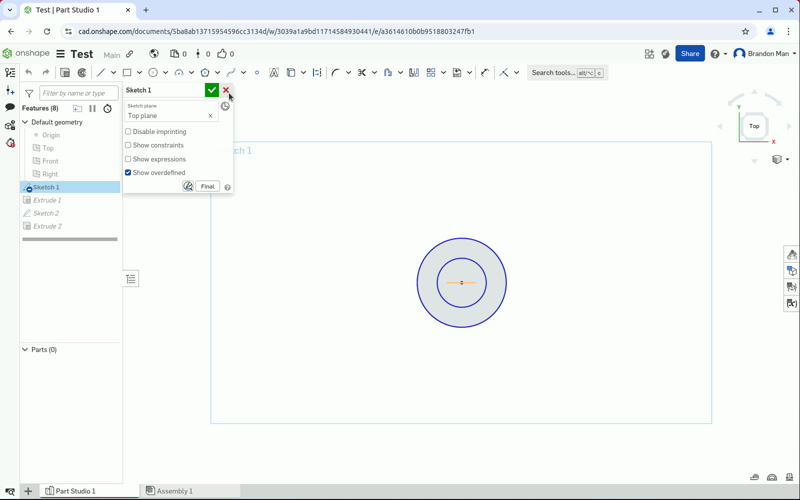
key(shift+s)
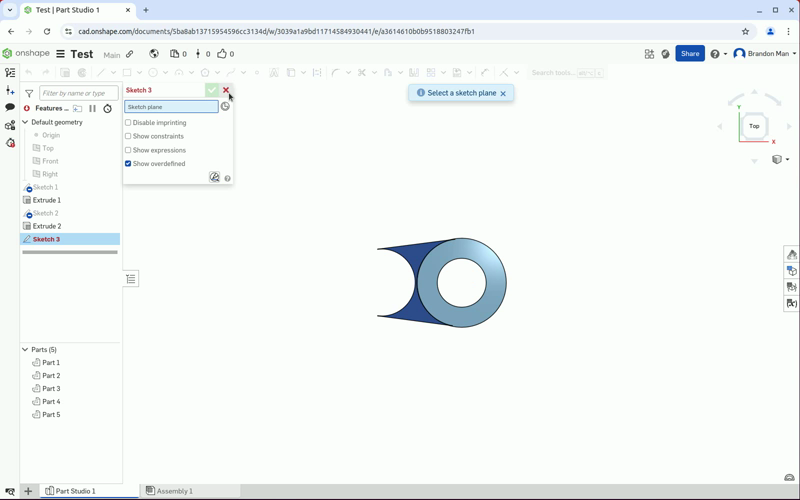
mouse_move(73, 150)
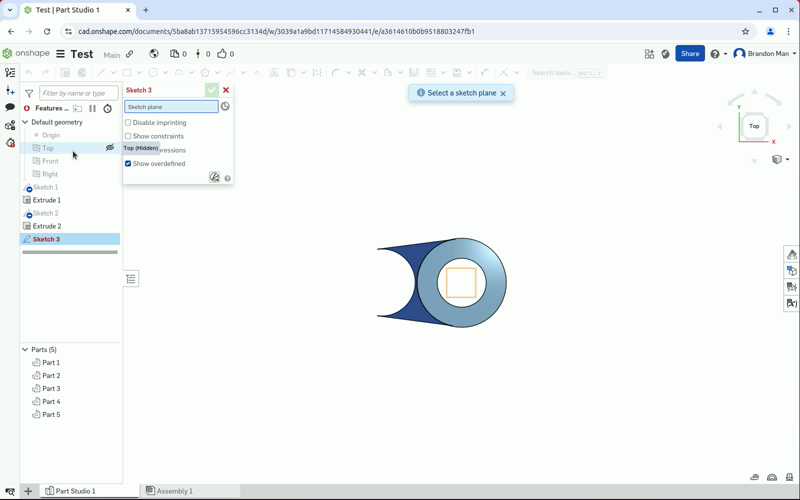
click(73, 150)
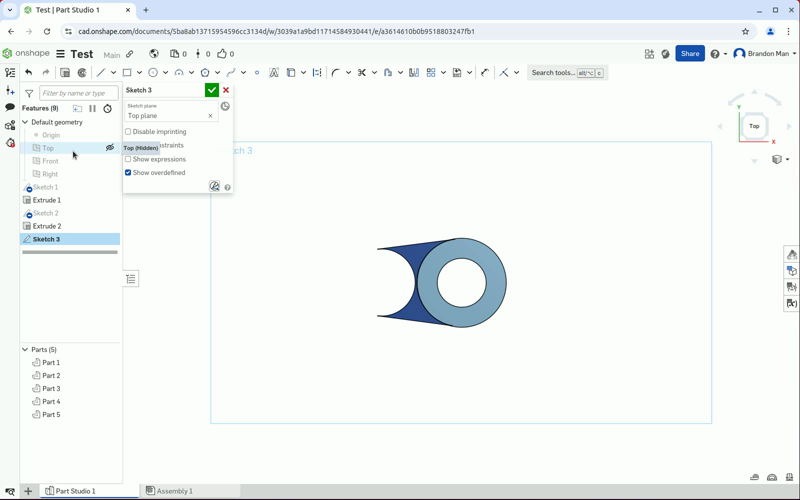
mouse_move(73, 352)
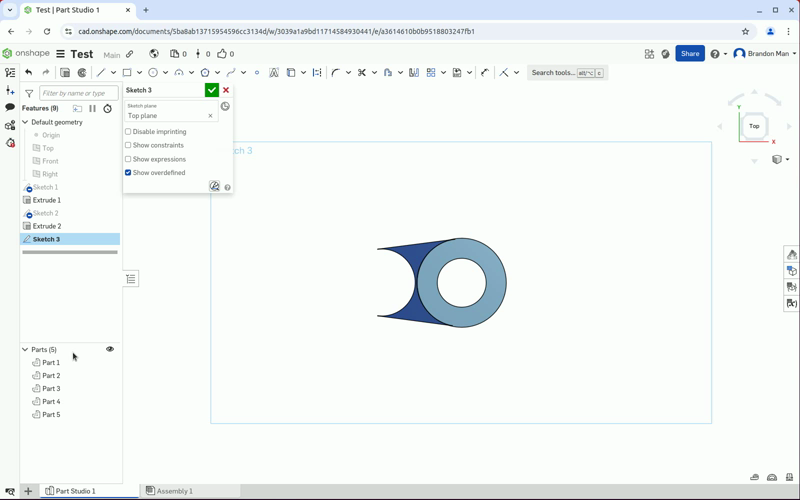
key(y)
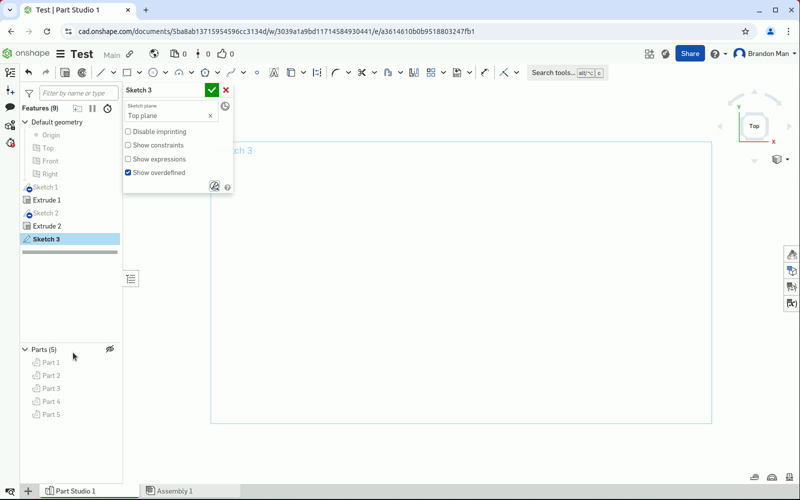
key(c)
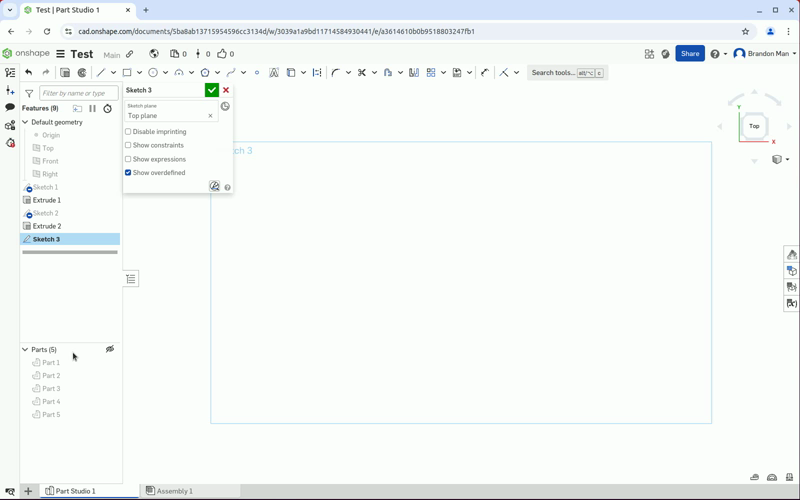
key_down(shift)
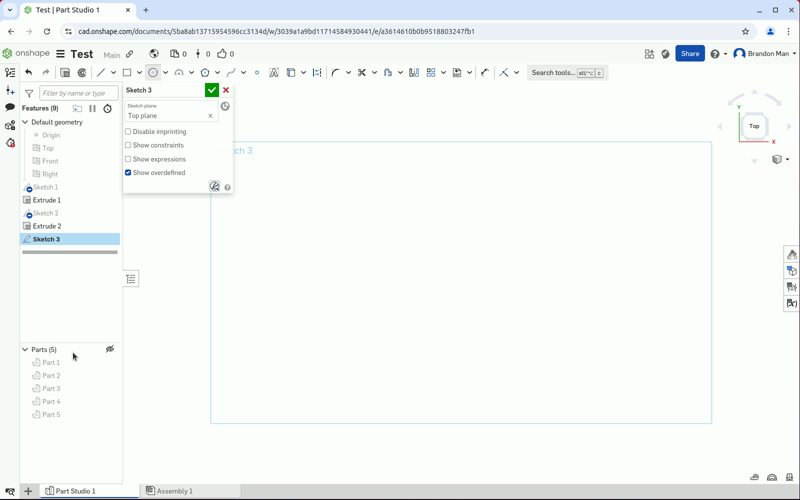
mouse_move(382, 282)
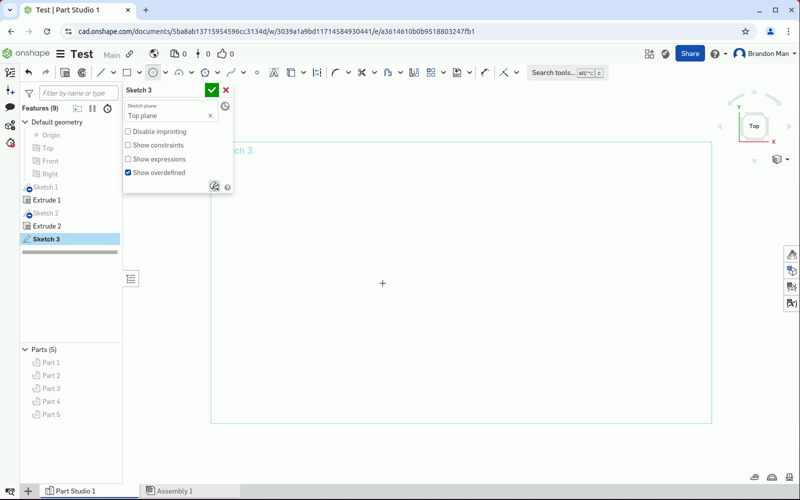
click(382, 282)
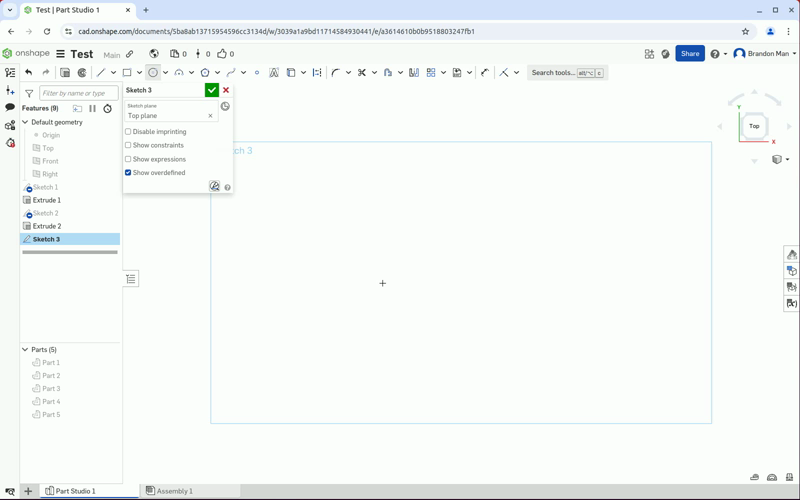
key_up(shift)
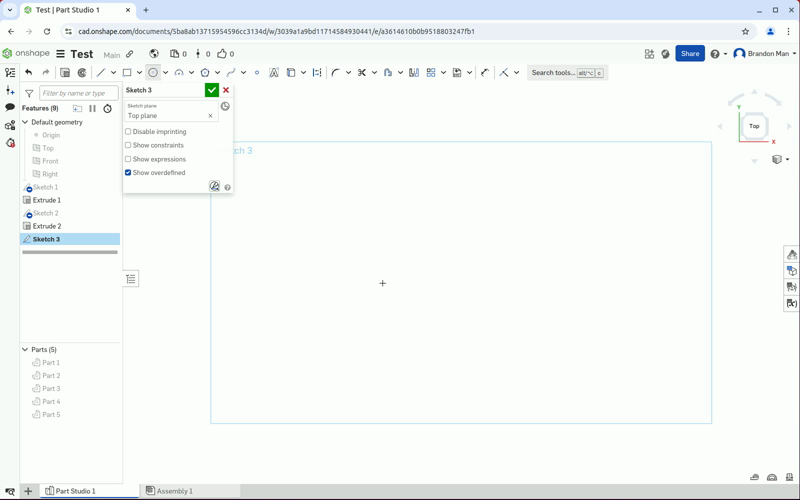
mouse_move(417, 282)
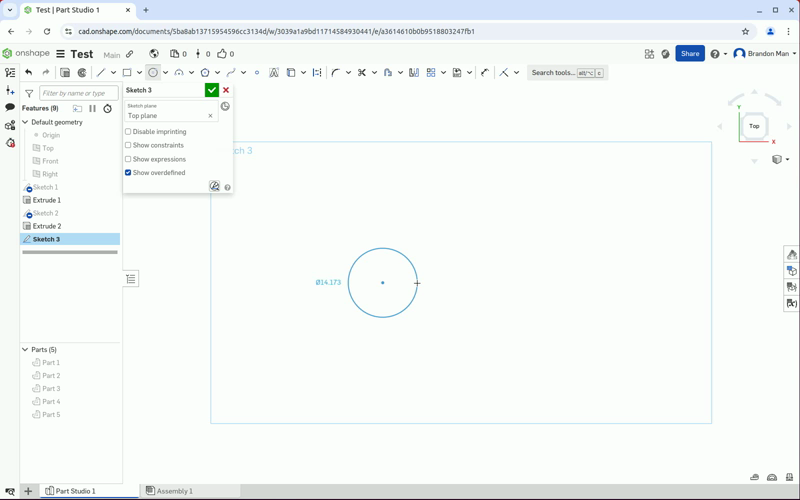
click(417, 282)
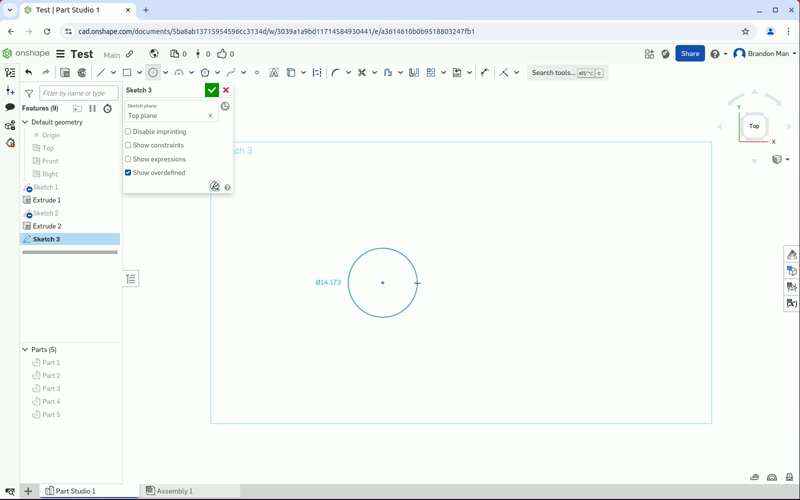
key(esc)
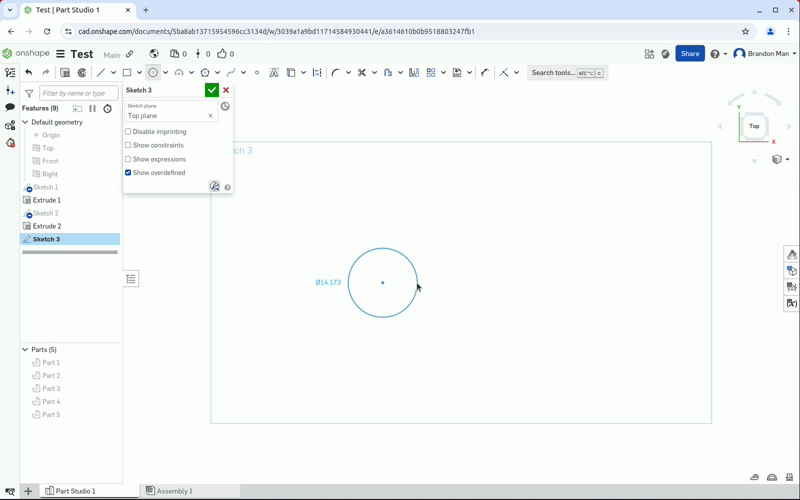
key(c)
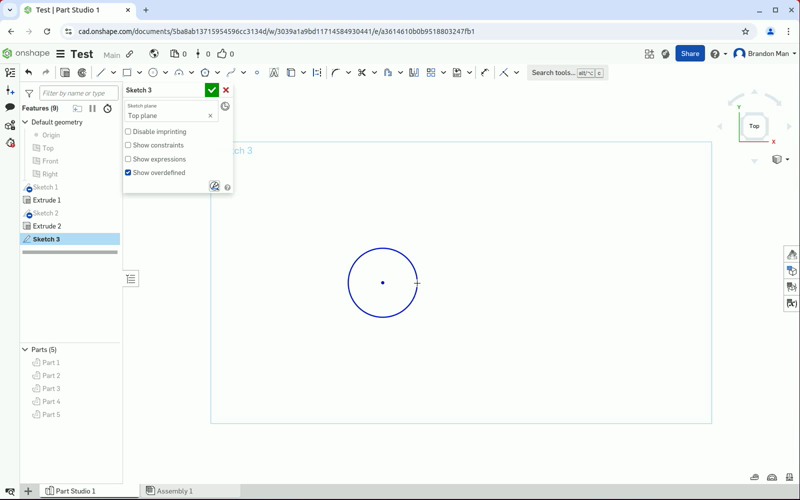
key_down(shift)
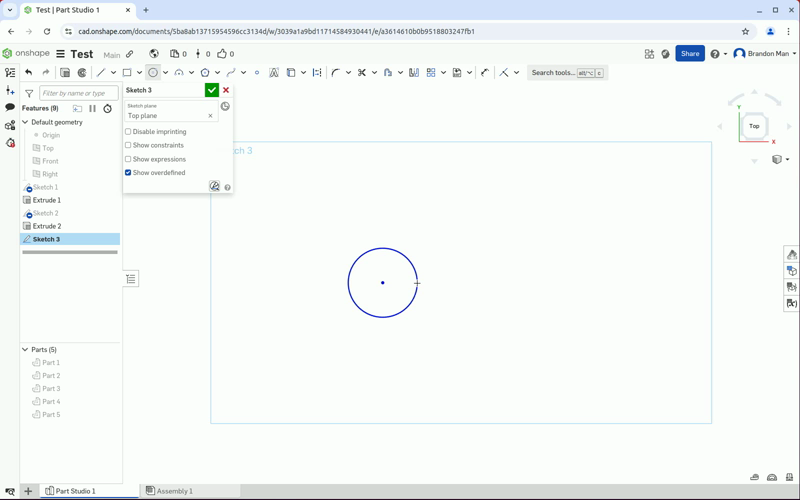
mouse_move(382, 282)
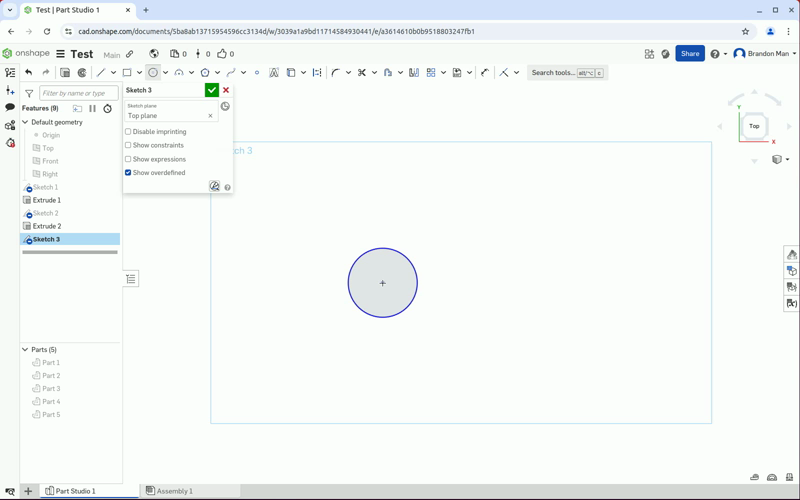
click(382, 282)
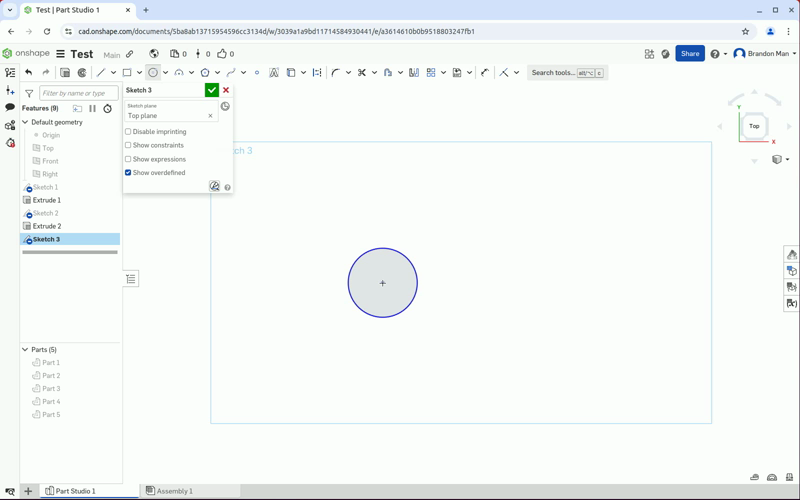
key_up(shift)
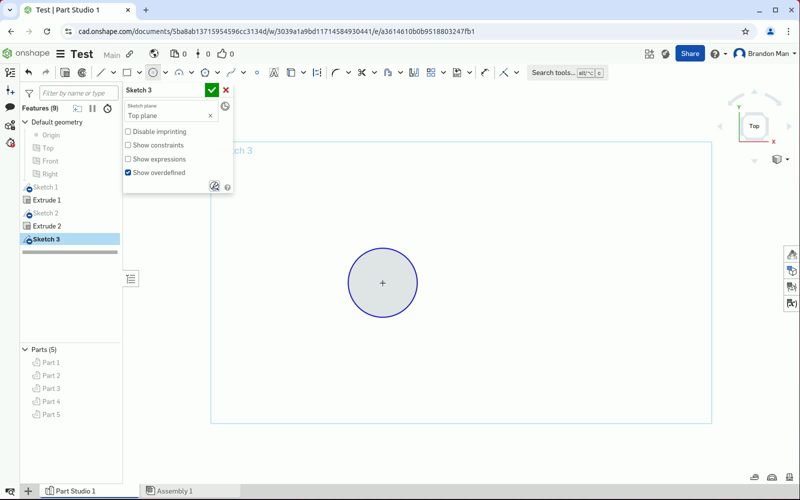
mouse_move(407, 282)
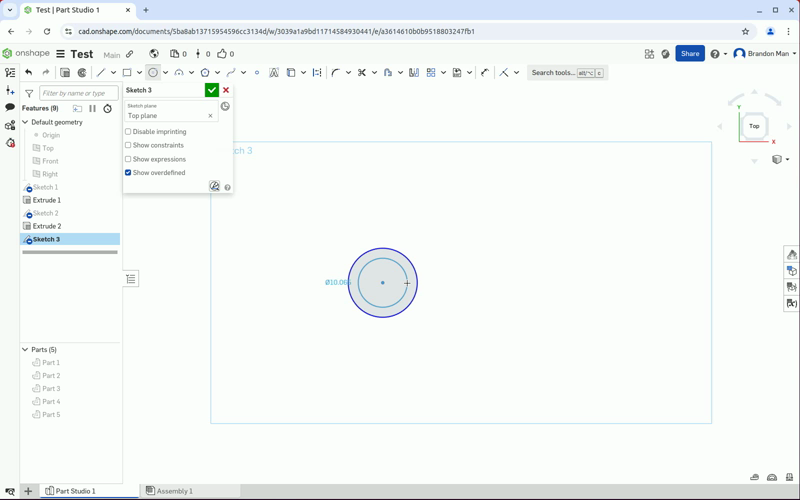
click(407, 282)
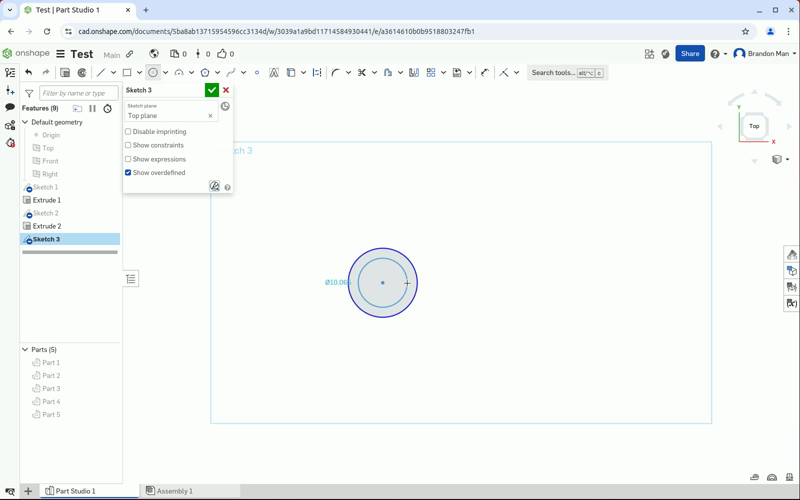
key(esc)
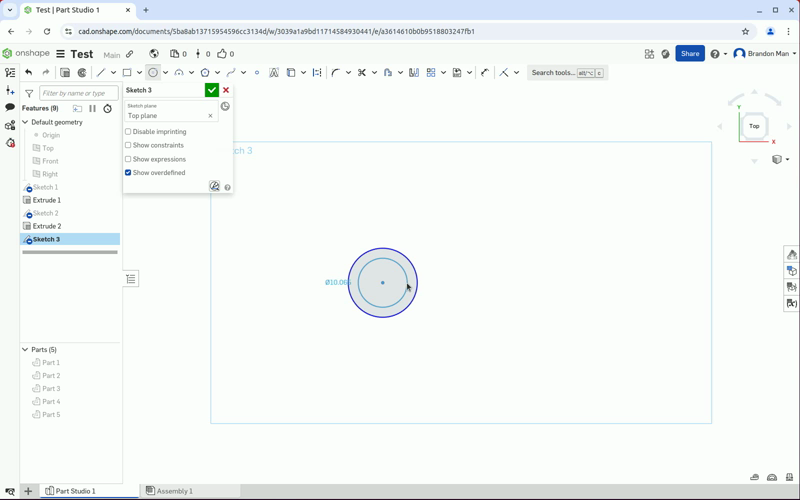
mouse_move(407, 296)
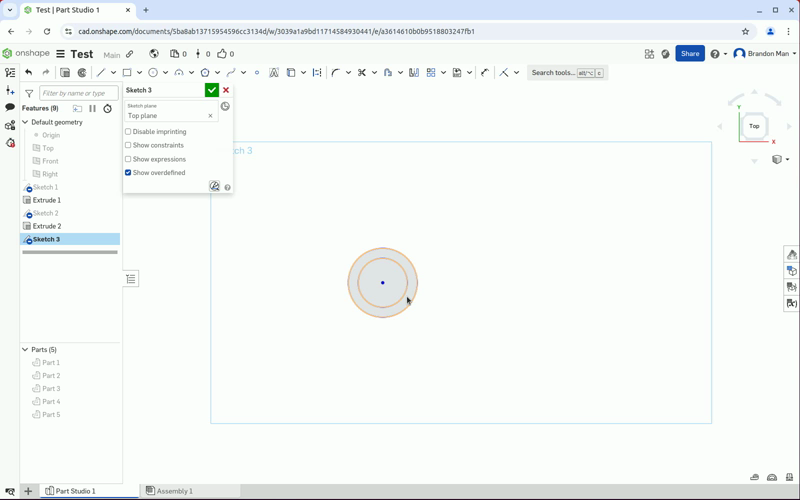
click(407, 296)
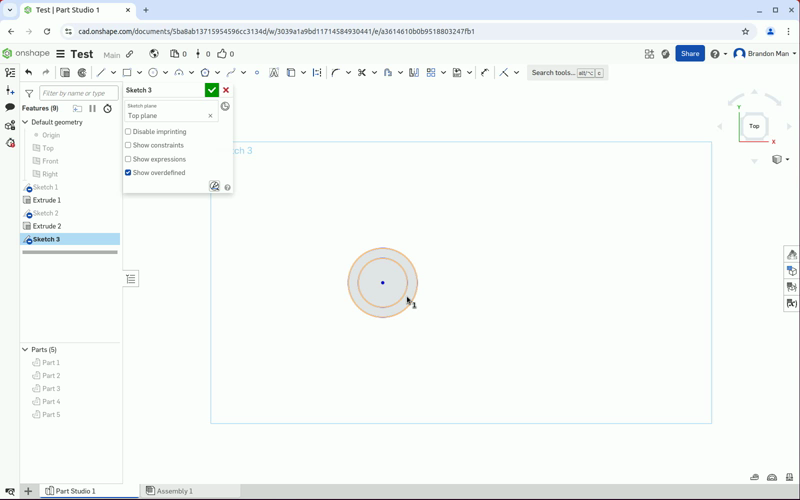
mouse_move(73, 352)
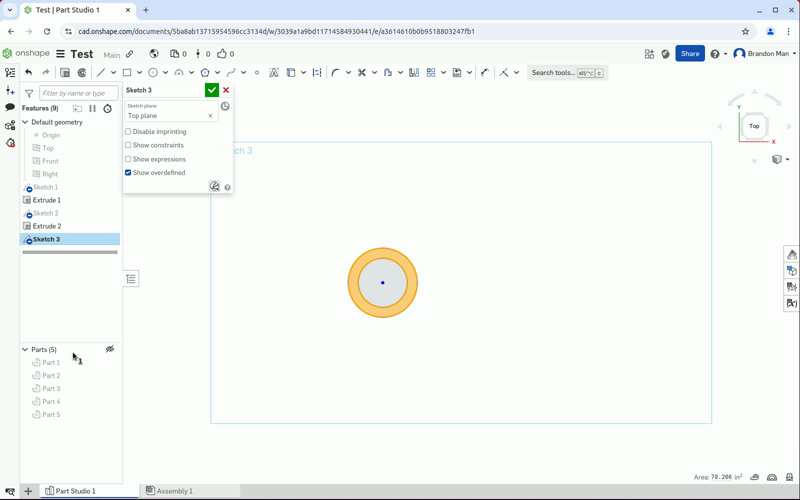
key(shift+y)
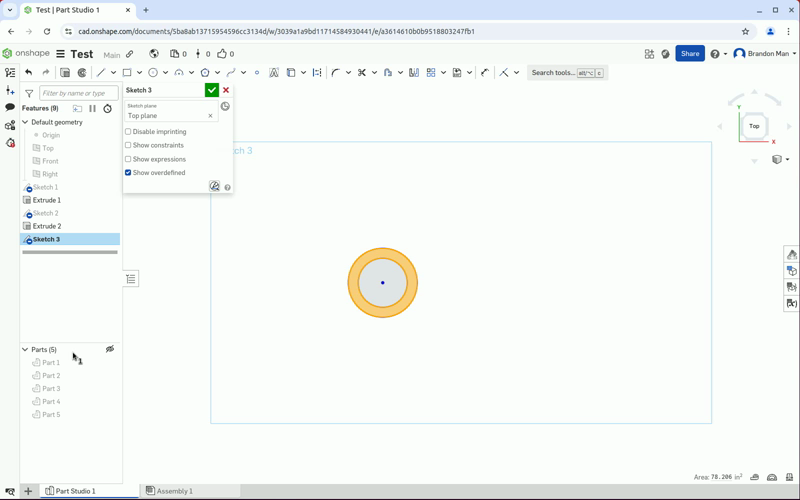
key(shift+e)
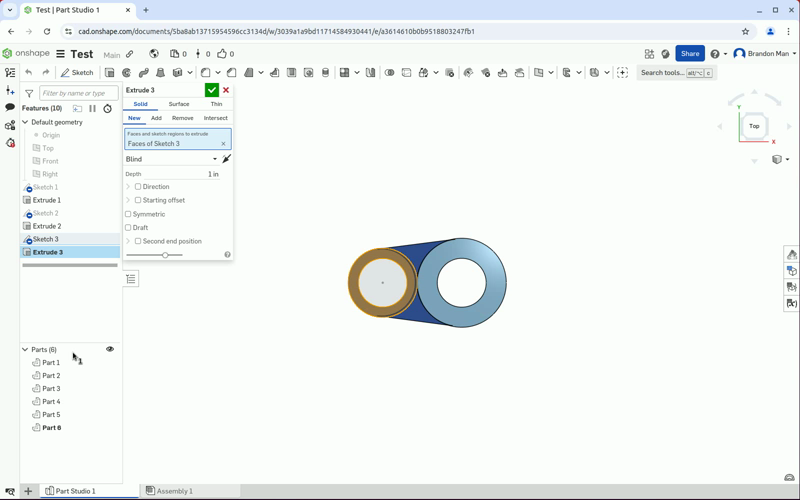
mouse_move(143, 106)
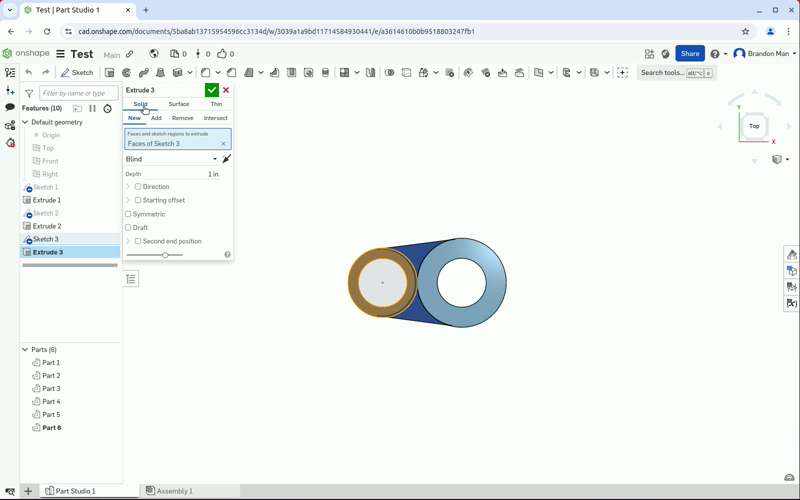
click(143, 106)
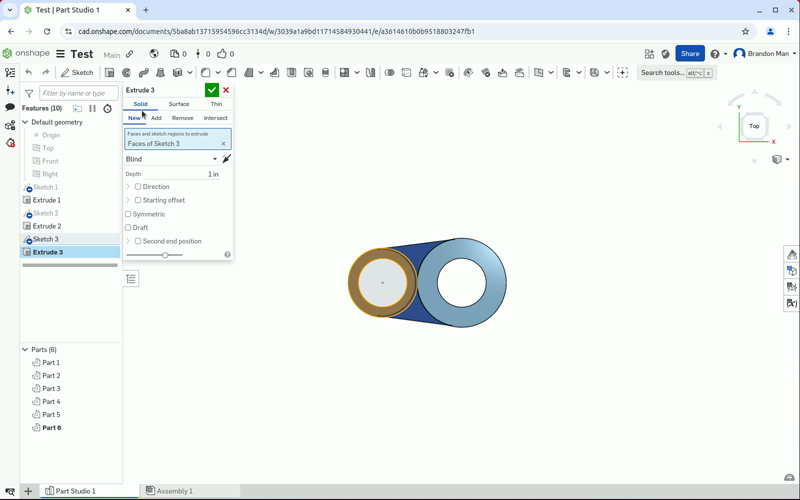
mouse_move(137, 120)
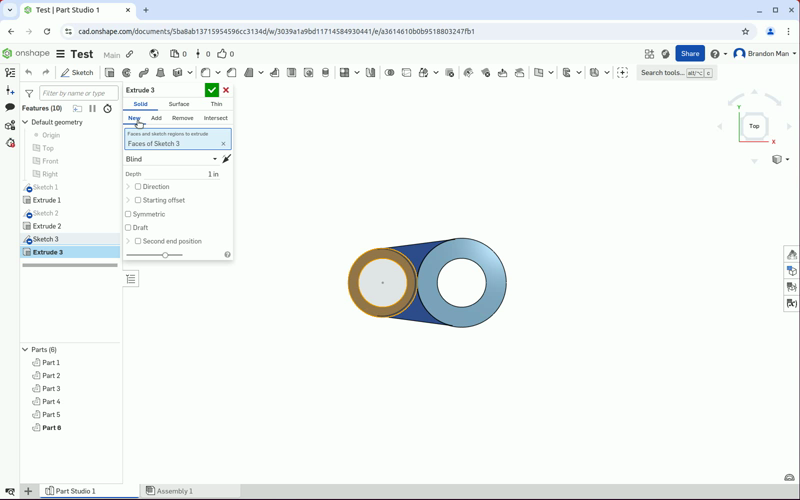
click(137, 120)
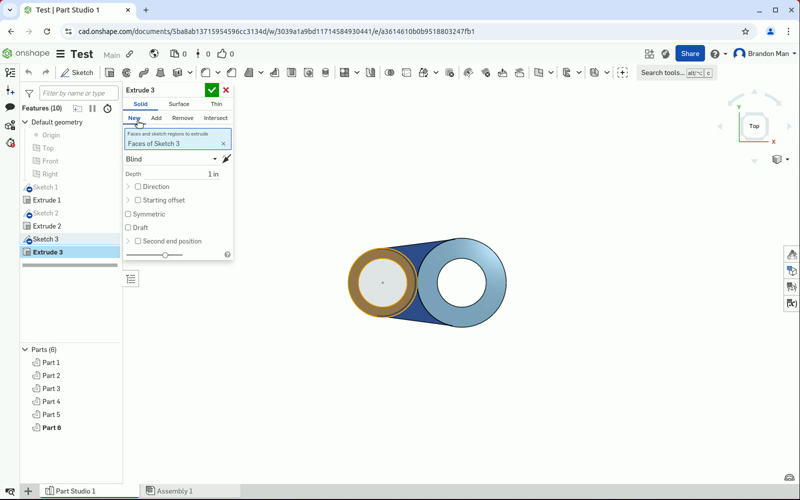
key(tab, 4)
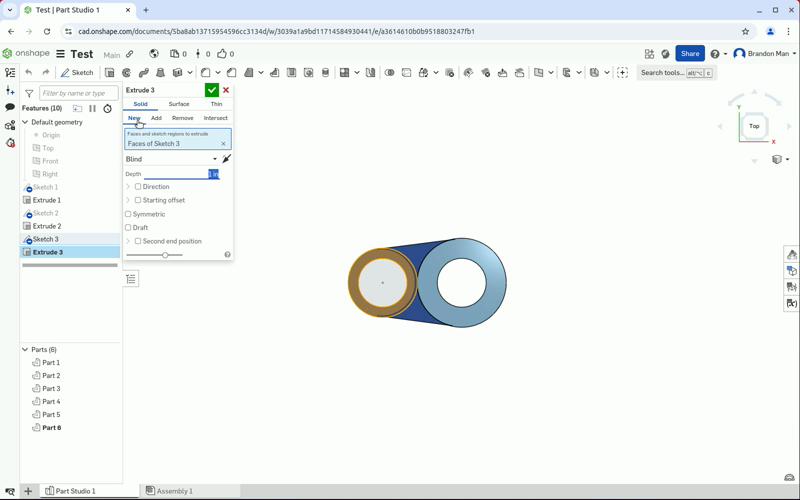
text(12.036)
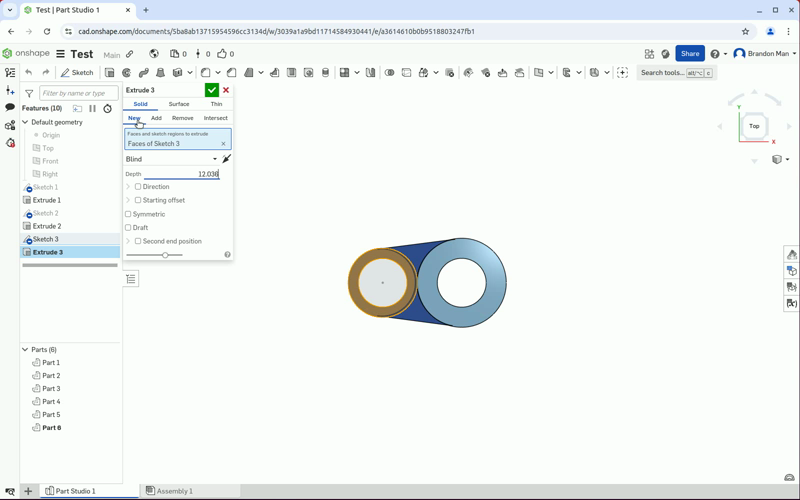
key(tab, 3)
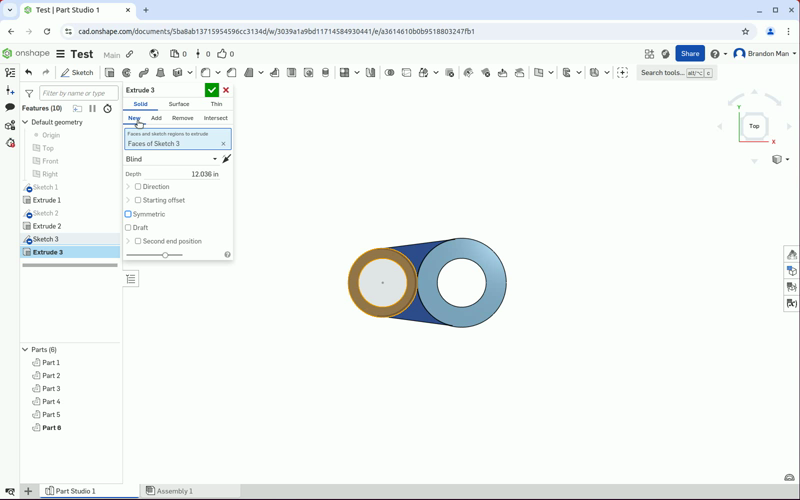
key(space)
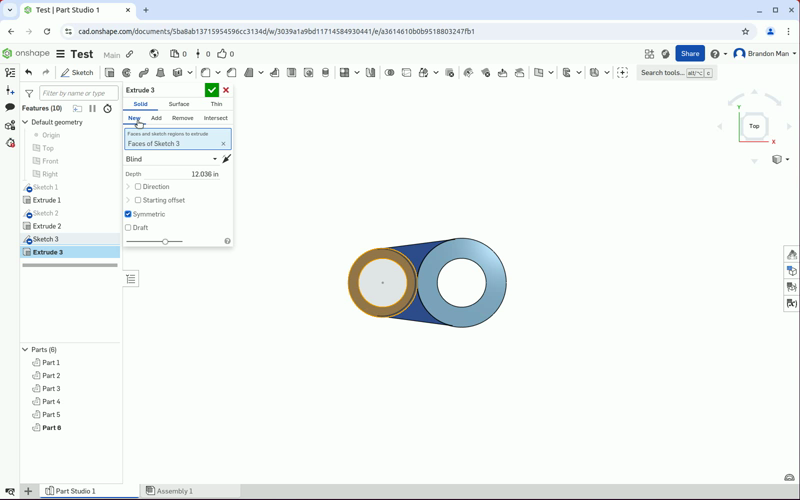
key(enter)
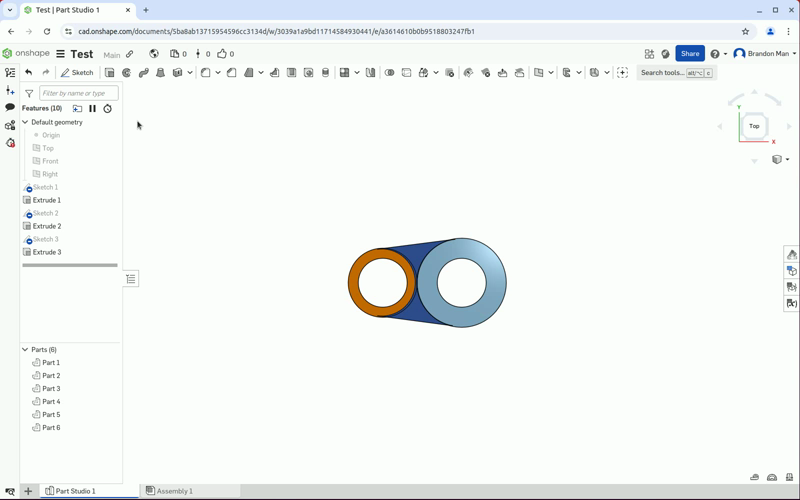
key(shift+h)
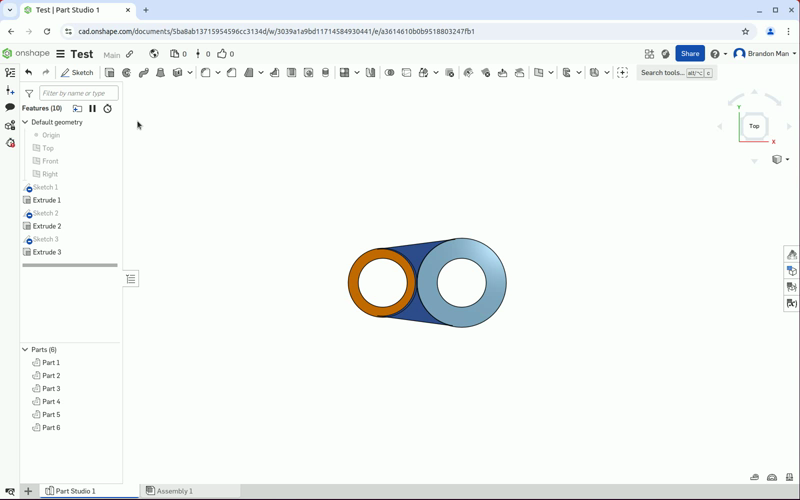
key(shift+h)
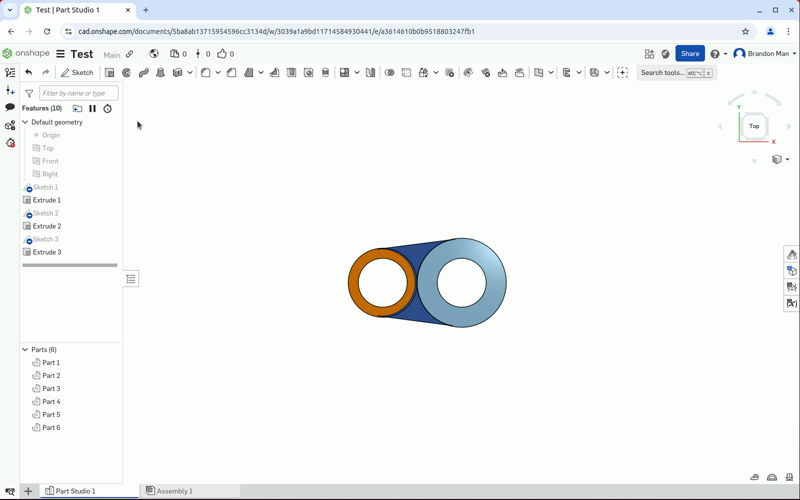
mouse_move(73, 189)
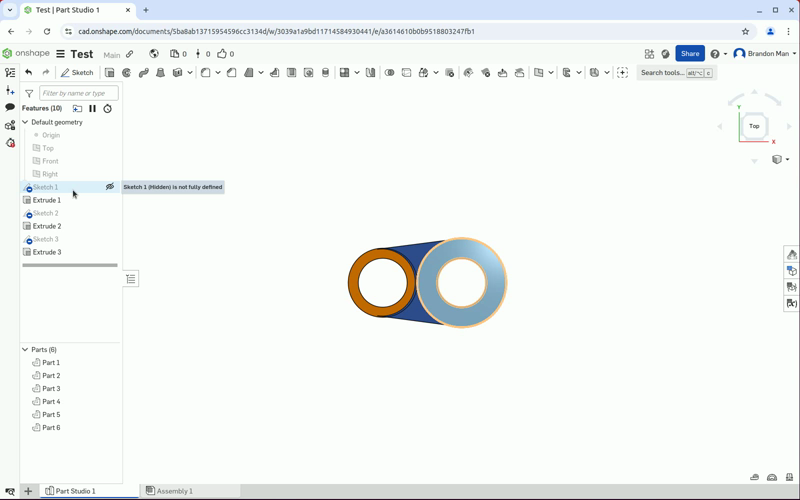
click(73, 189)
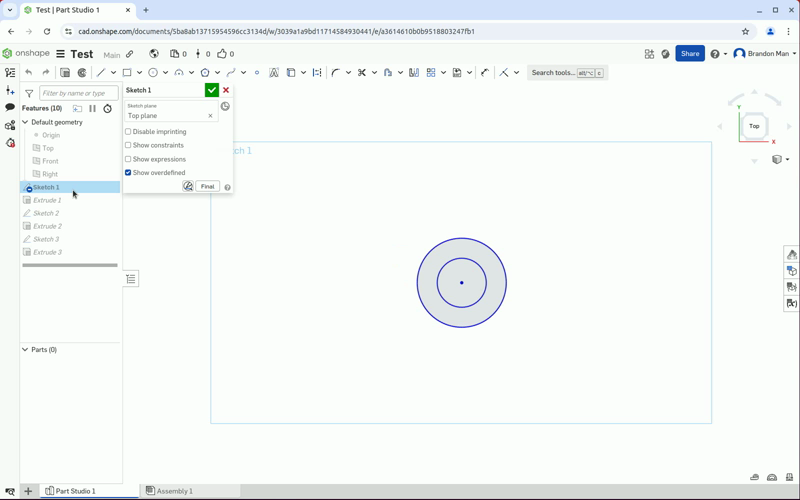
mouse_move(229, 92)
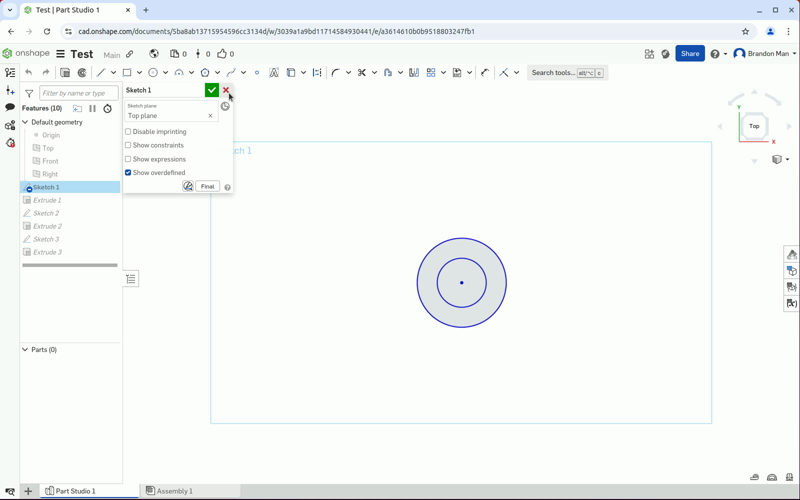
click(229, 92)
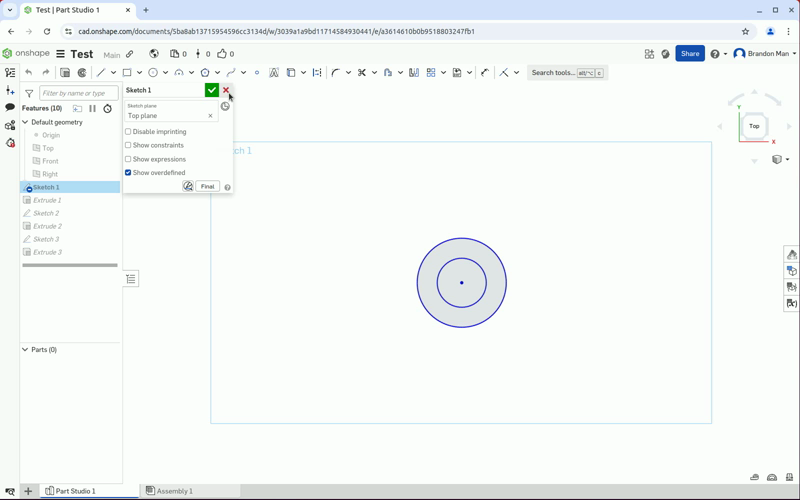
key(shift+s)
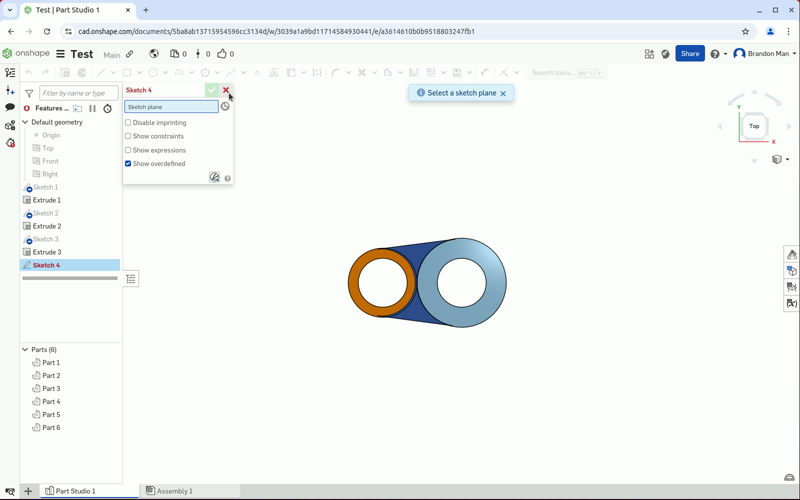
mouse_move(73, 150)
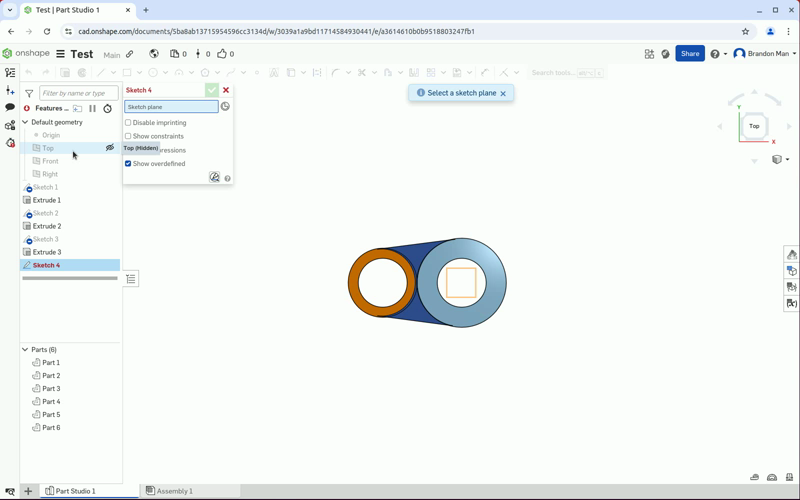
click(73, 150)
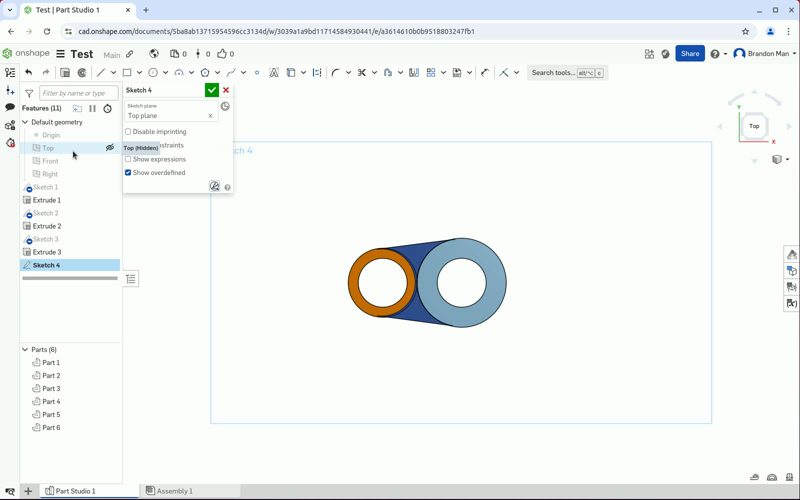
mouse_move(73, 352)
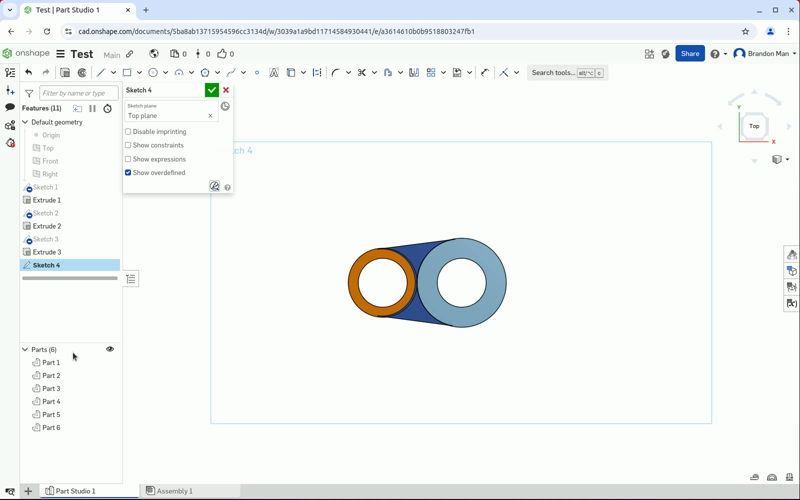
key(y)
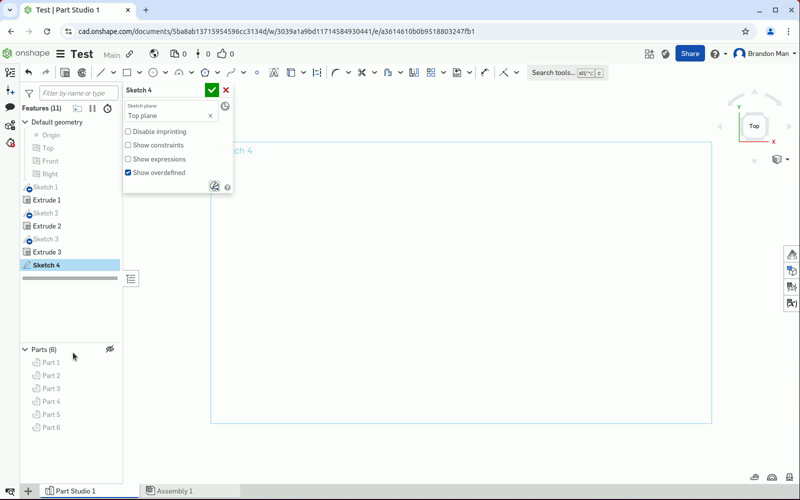
key(c)
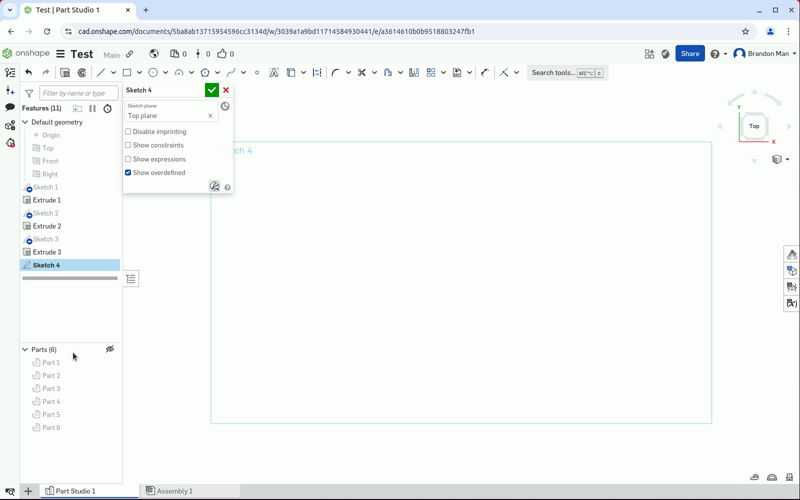
key_down(shift)
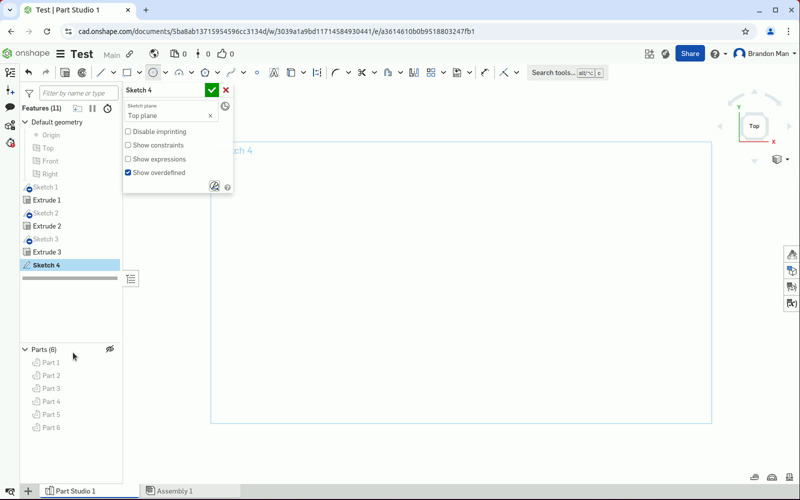
mouse_move(460, 282)
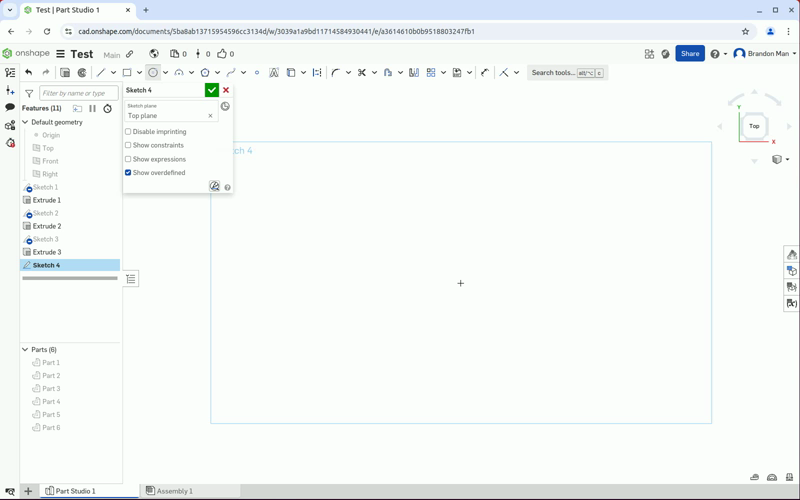
click(460, 282)
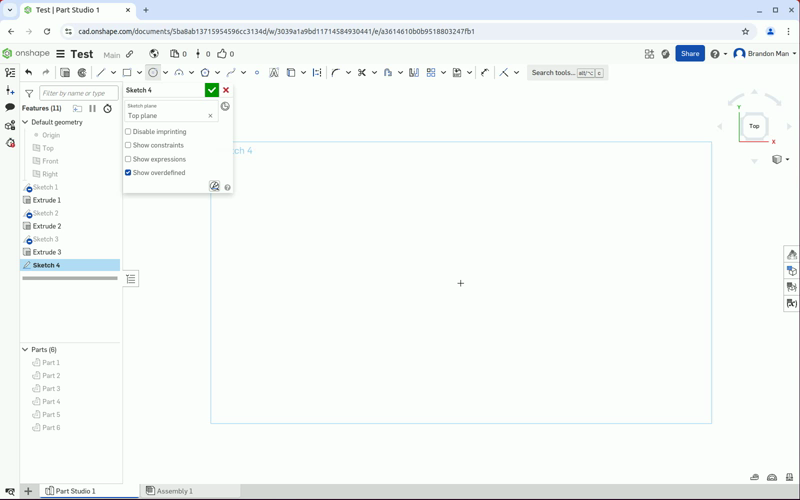
key_up(shift)
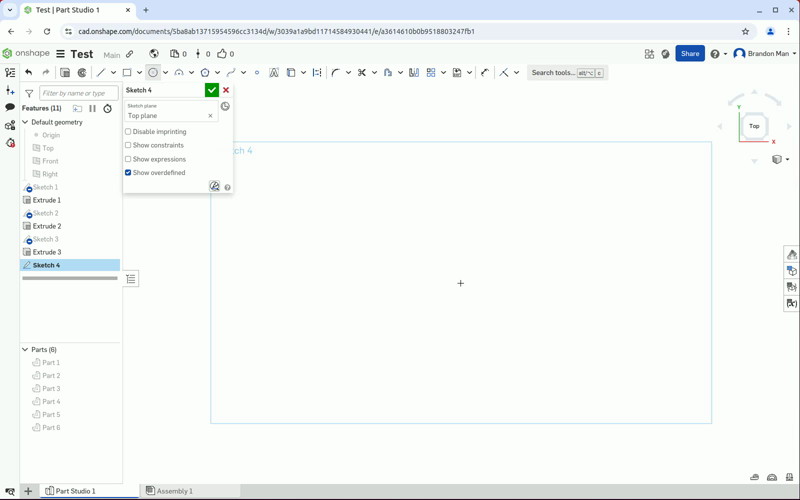
mouse_move(485, 282)
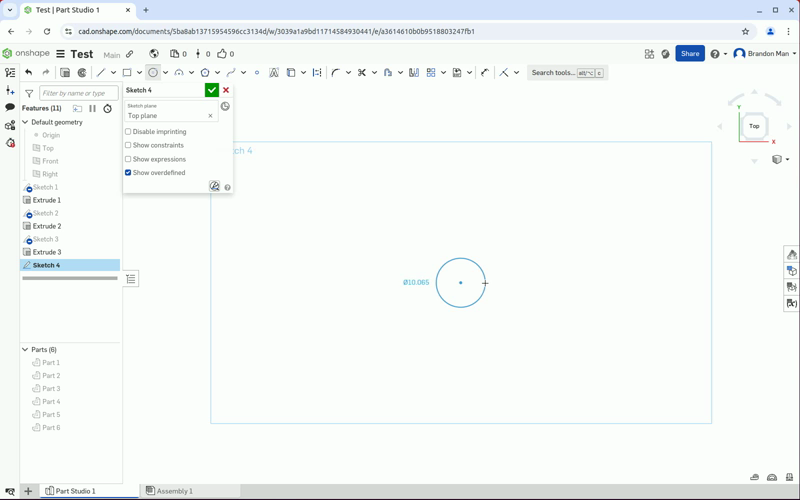
click(485, 282)
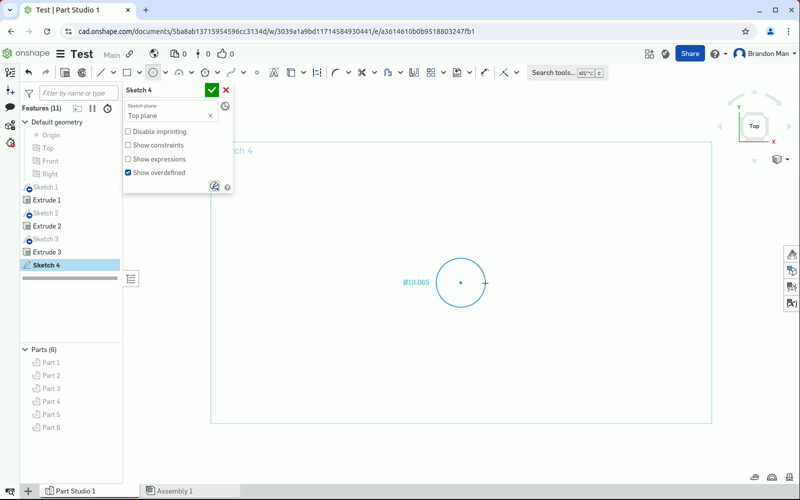
key(esc)
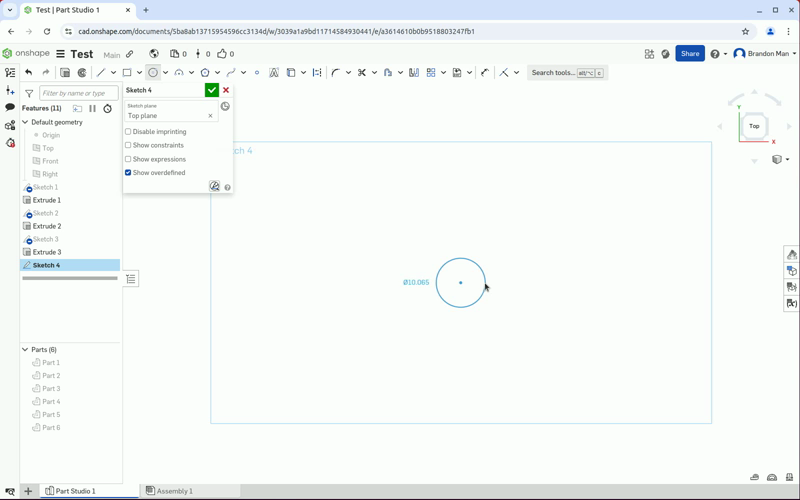
mouse_move(443, 295)
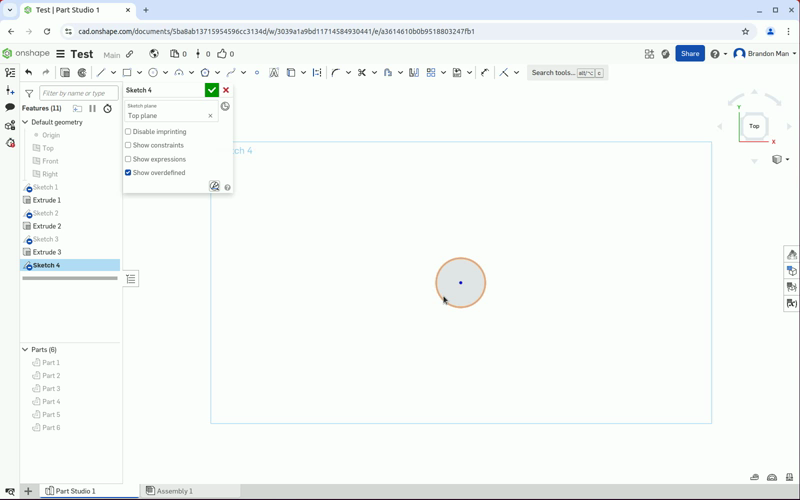
click(443, 295)
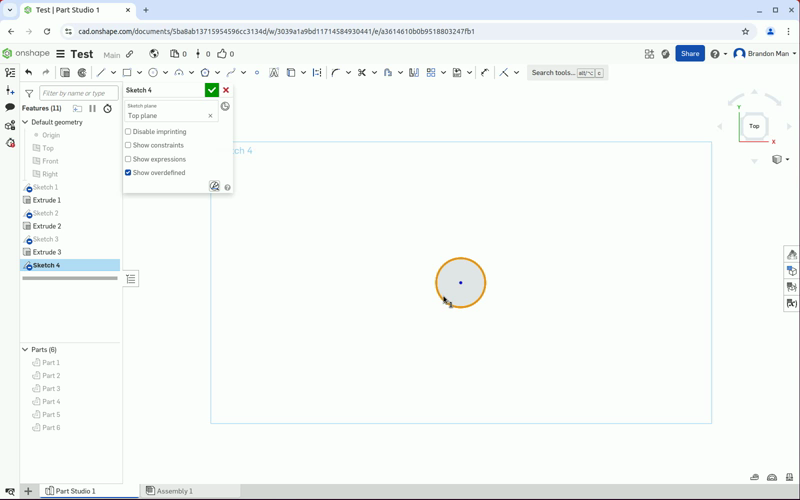
mouse_move(73, 352)
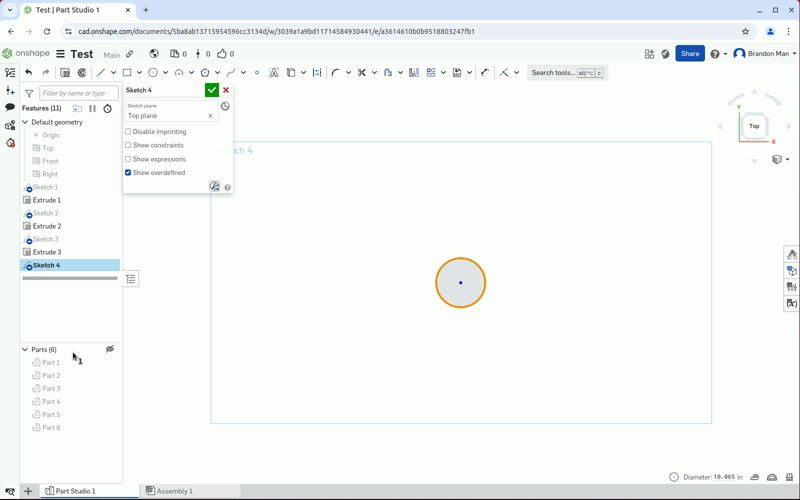
key(shift+y)
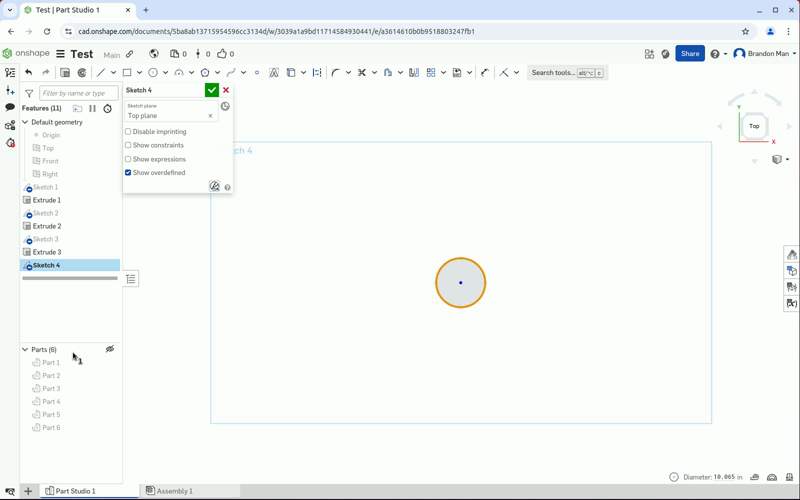
key(shift+e)
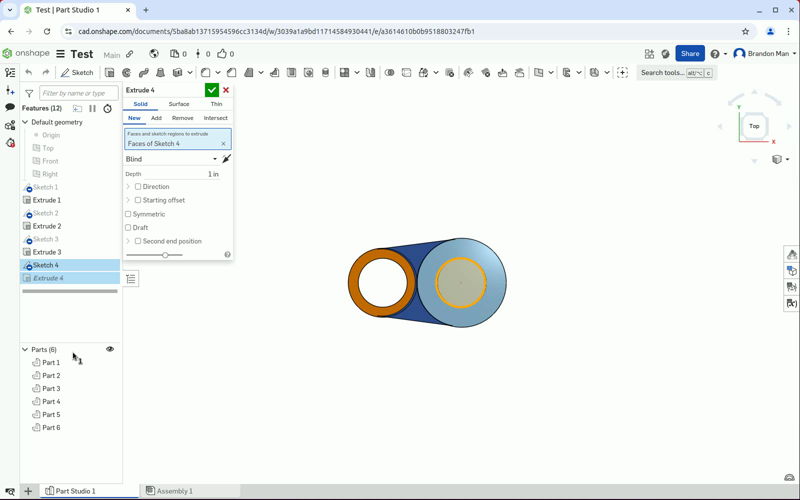
mouse_move(143, 106)
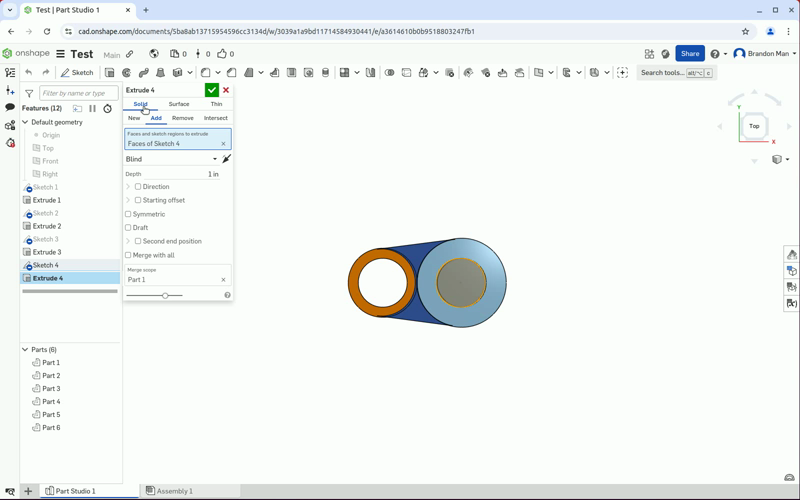
click(143, 106)
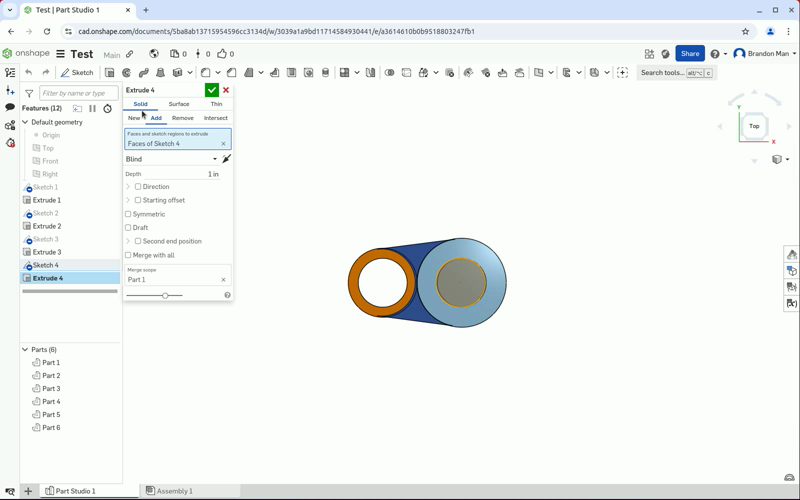
mouse_move(137, 120)
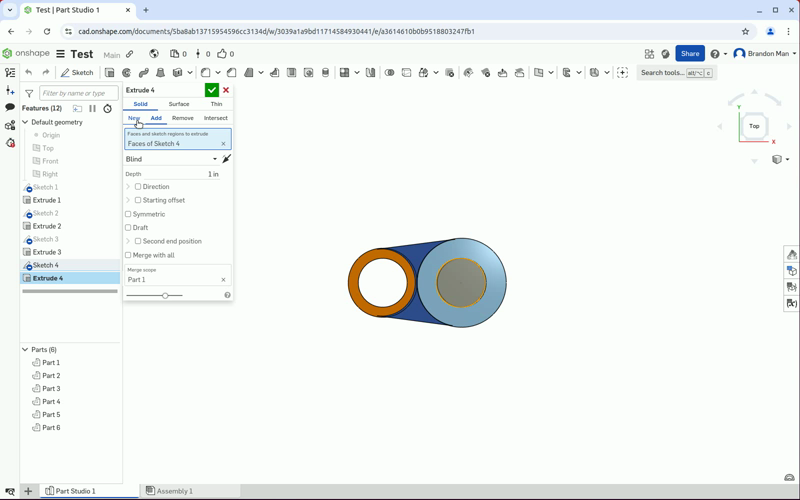
click(137, 120)
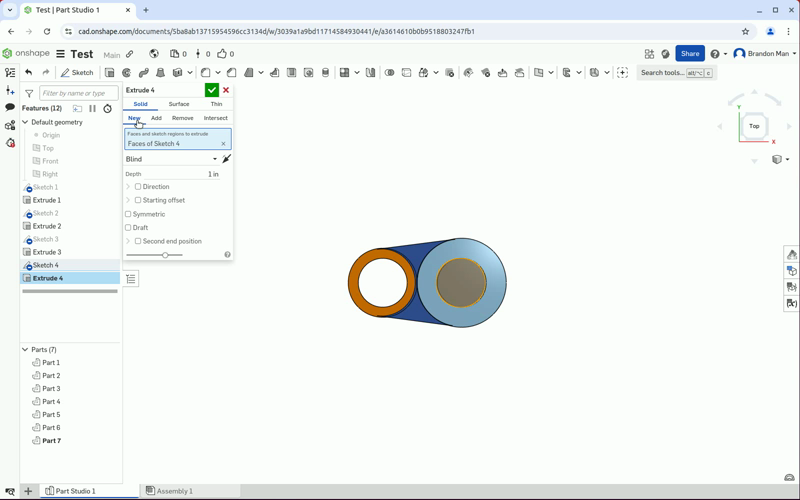
key(tab, 4)
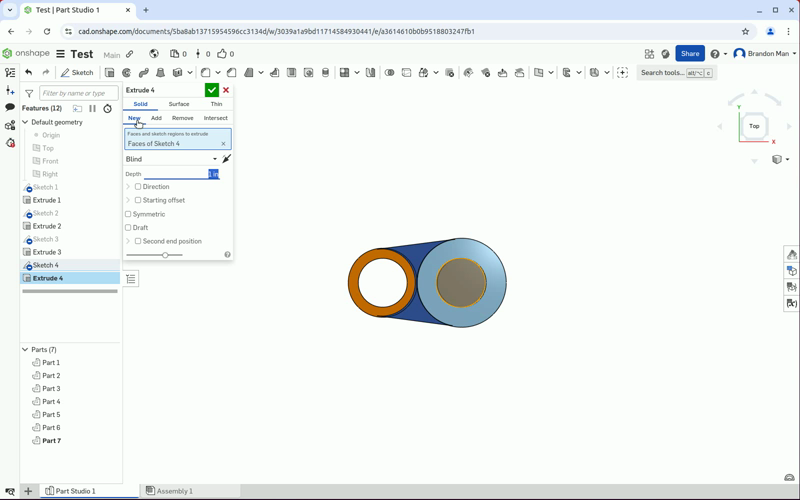
text(4.092)
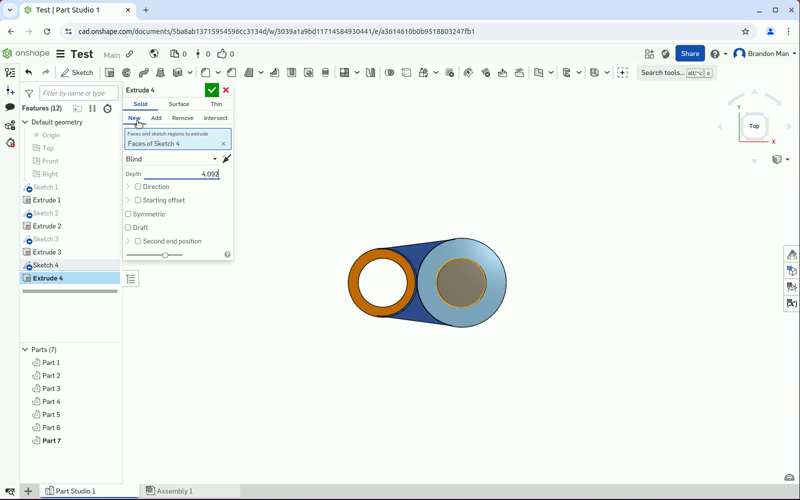
key(enter)
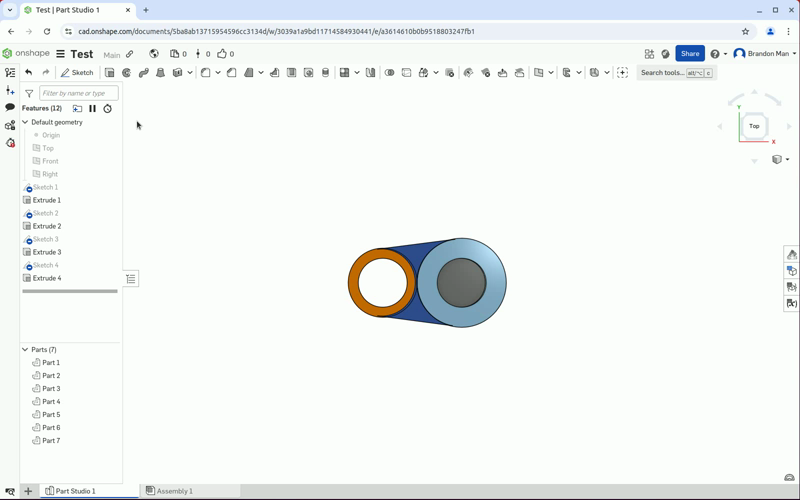
key(shift+h)
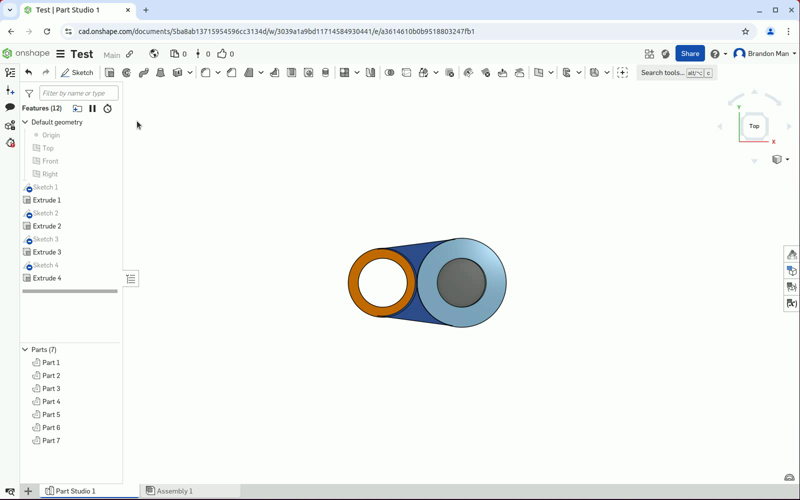
key(shift+h)
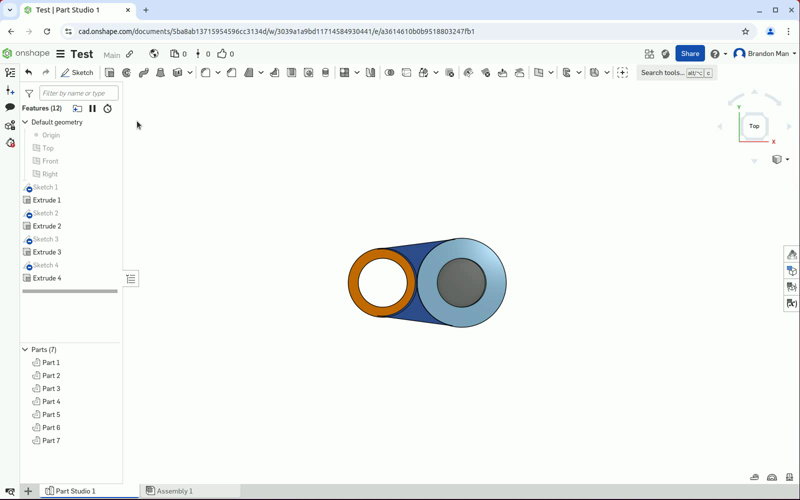
mouse_move(73, 189)
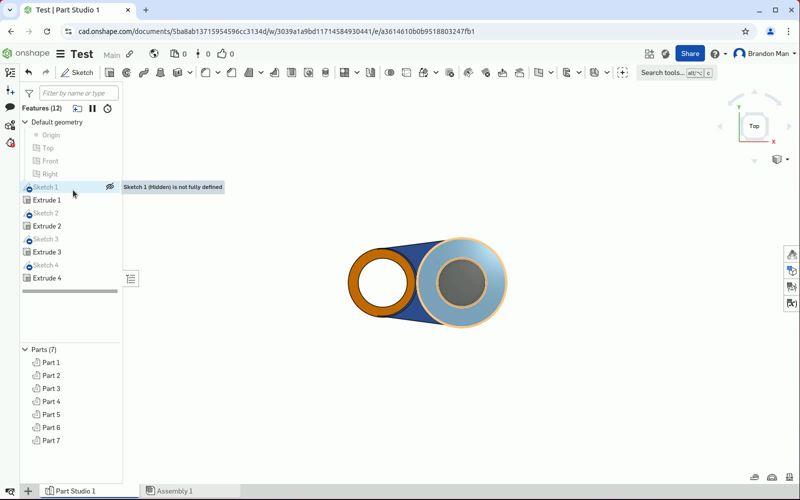
click(73, 189)
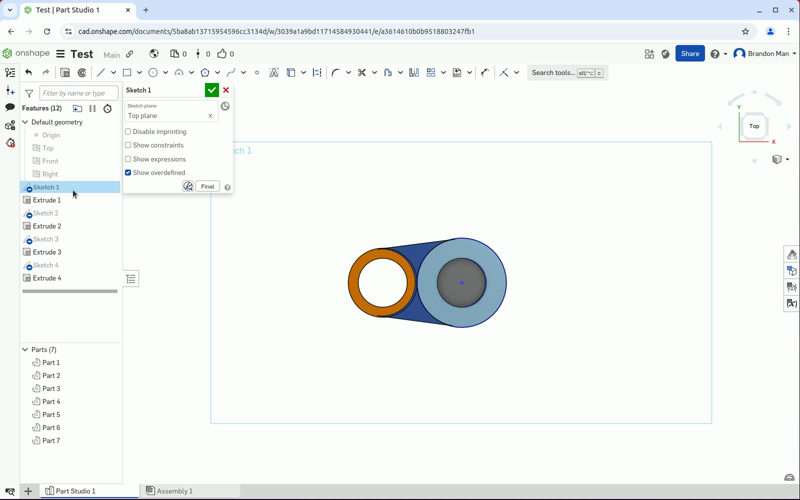
mouse_move(229, 92)
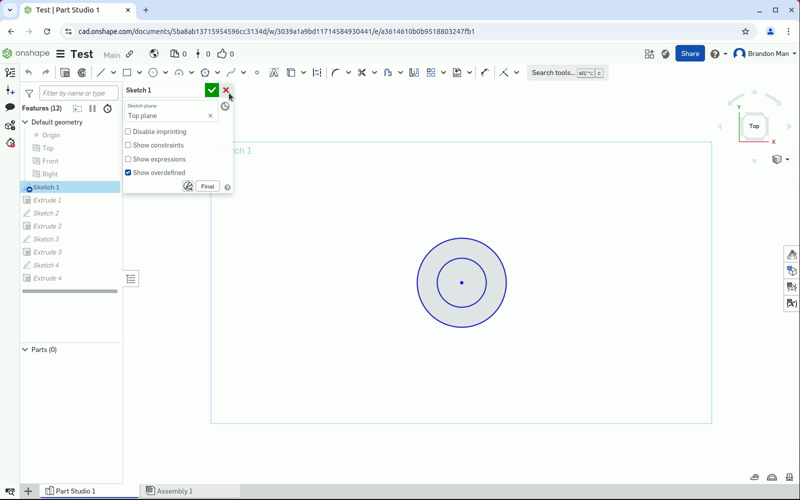
click(229, 92)
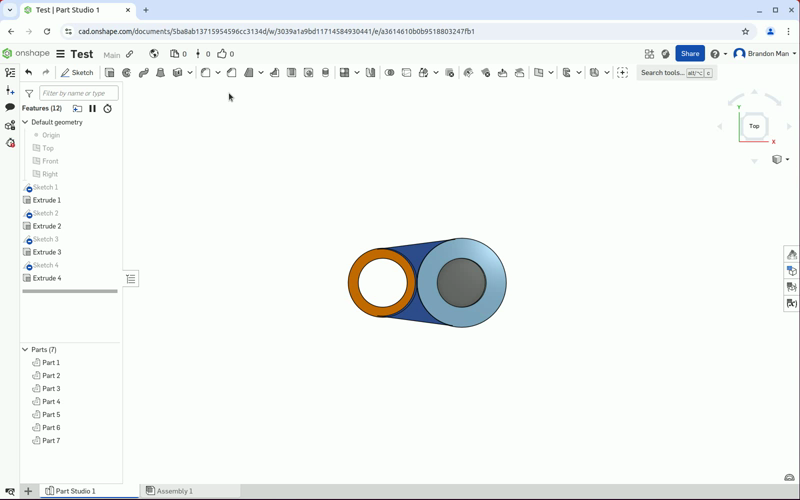
mouse_move(541, 75)
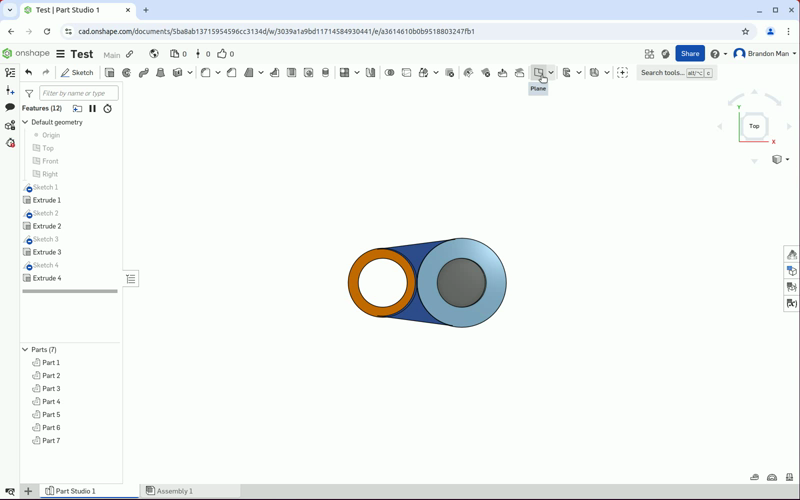
click(541, 75)
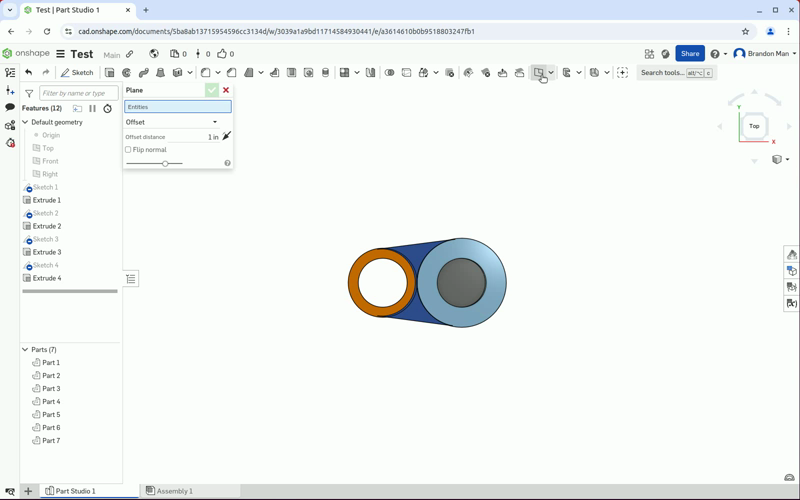
mouse_move(73, 150)
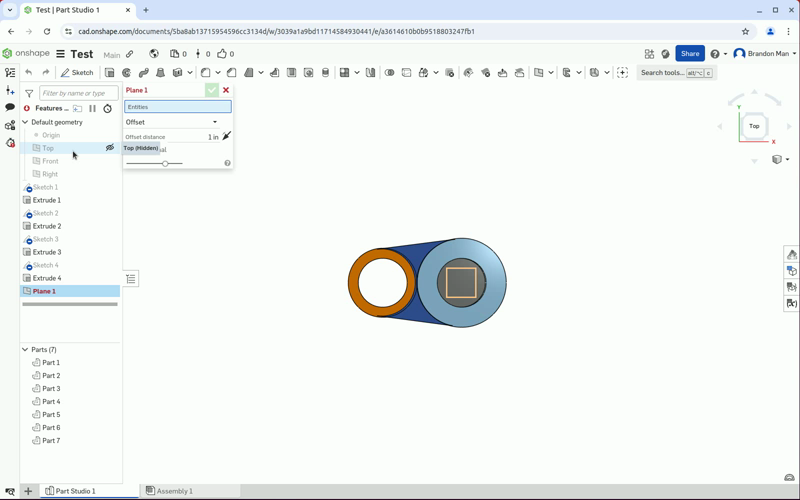
click(73, 150)
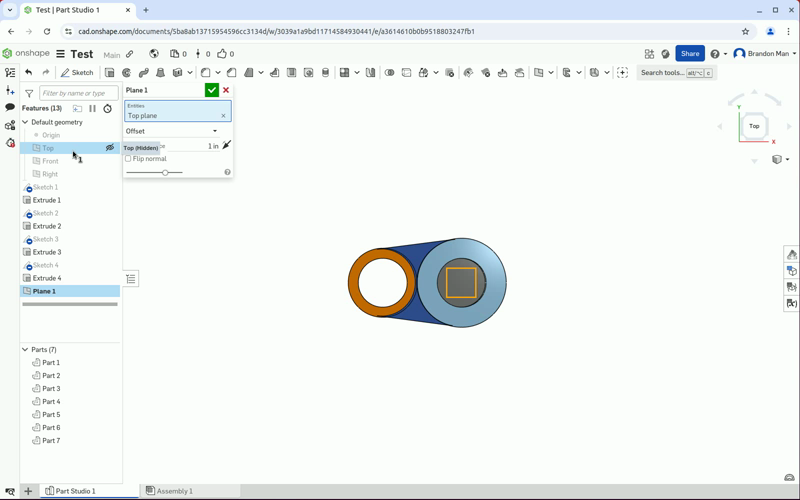
key(tab, 2)
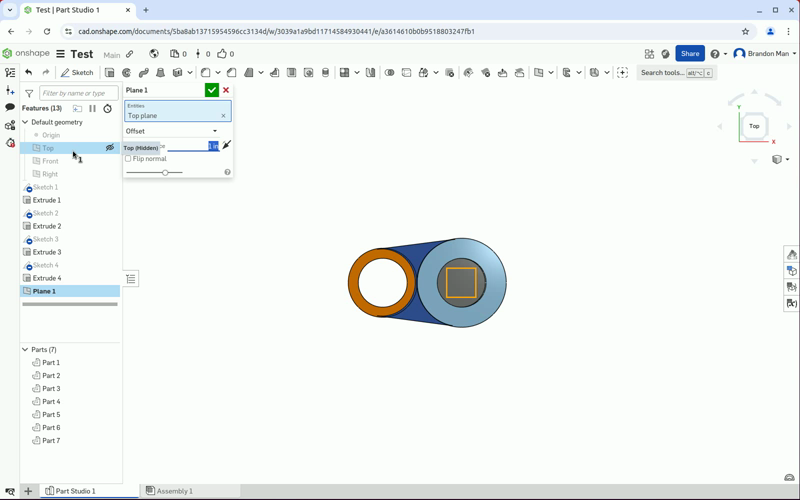
text(4.098)
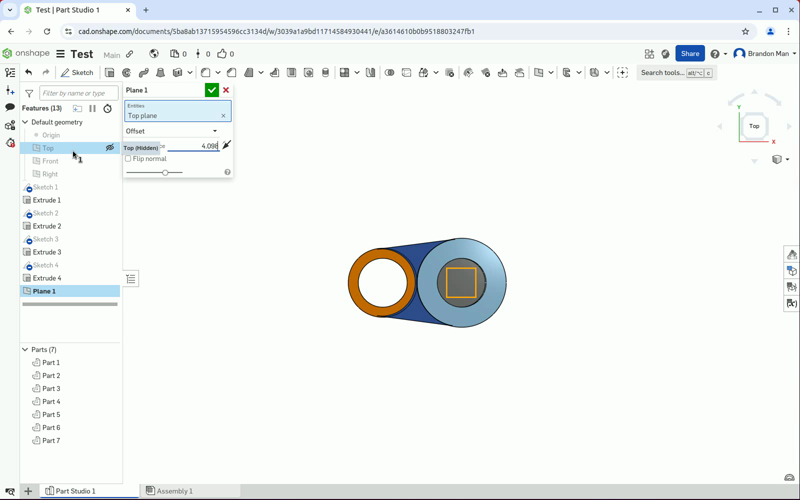
key(enter, 2)
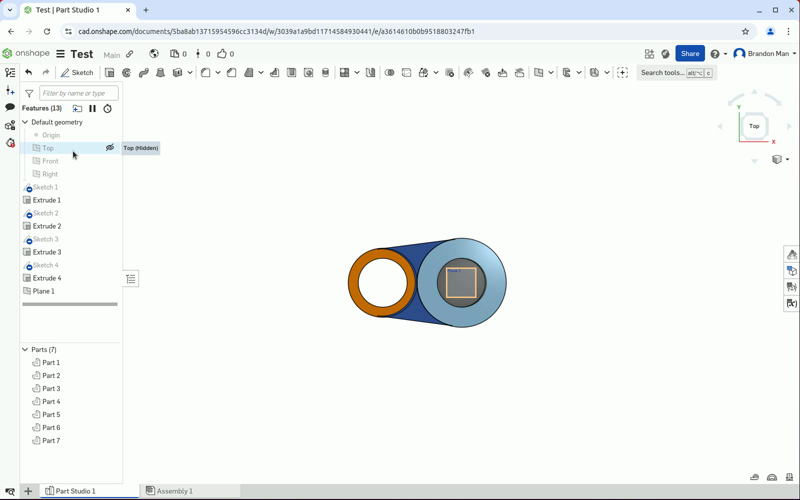
key(shift+s)
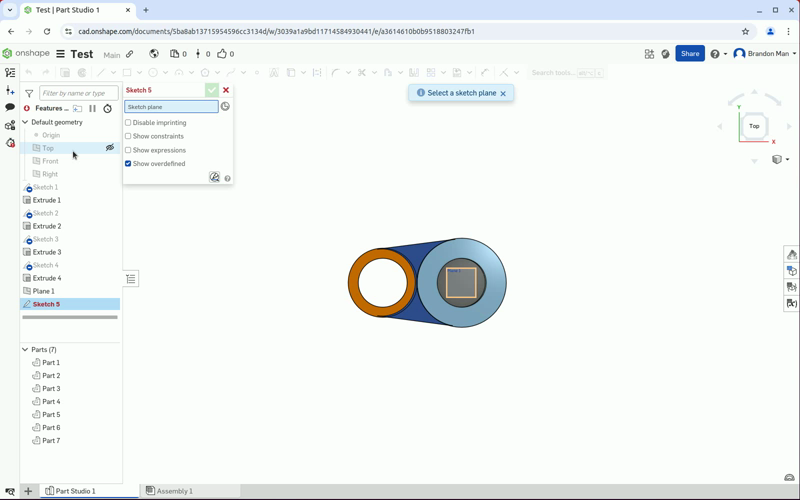
mouse_move(73, 293)
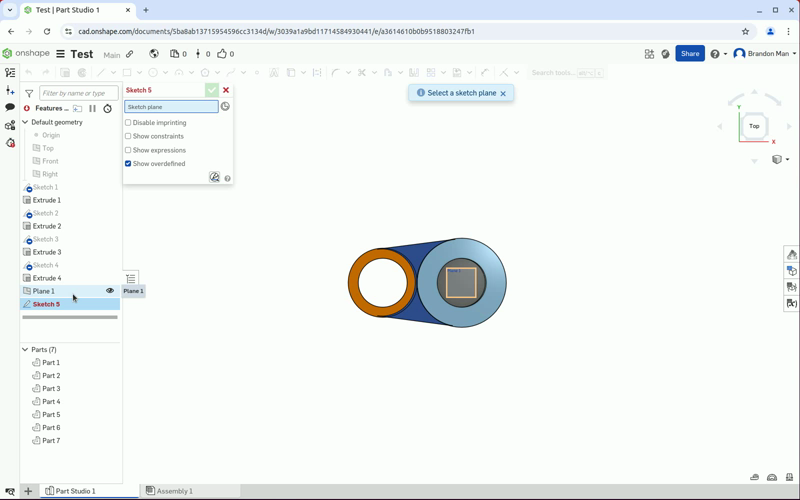
click(73, 293)
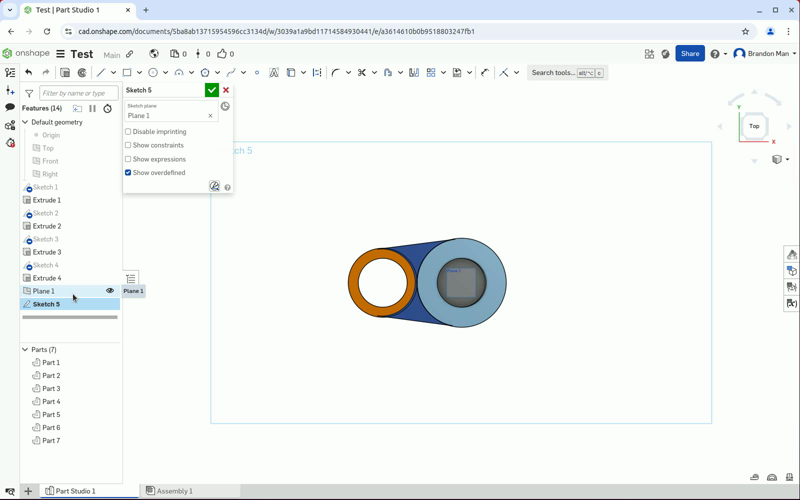
mouse_move(73, 352)
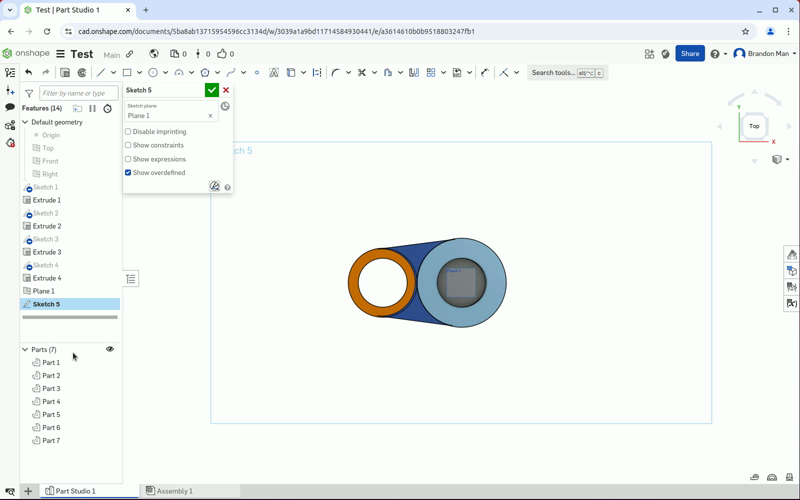
key(y)
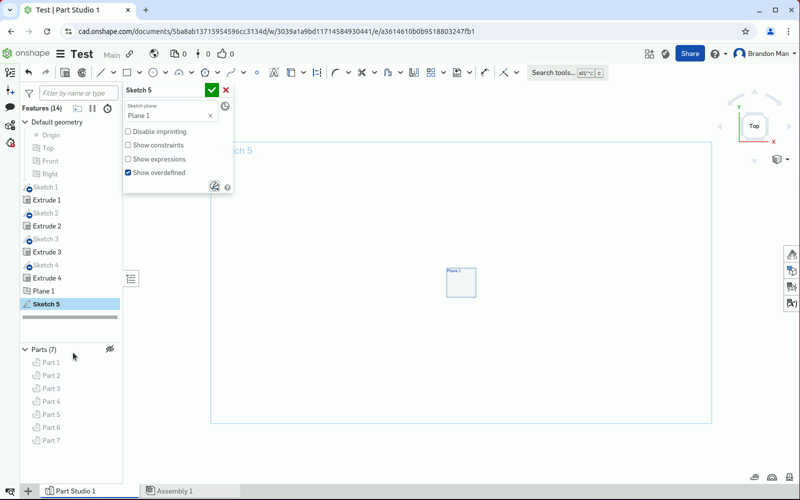
key(c)
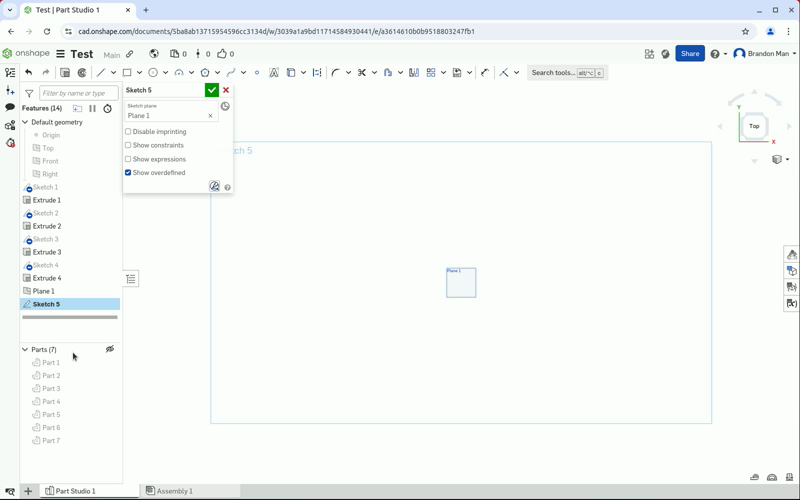
key_down(shift)
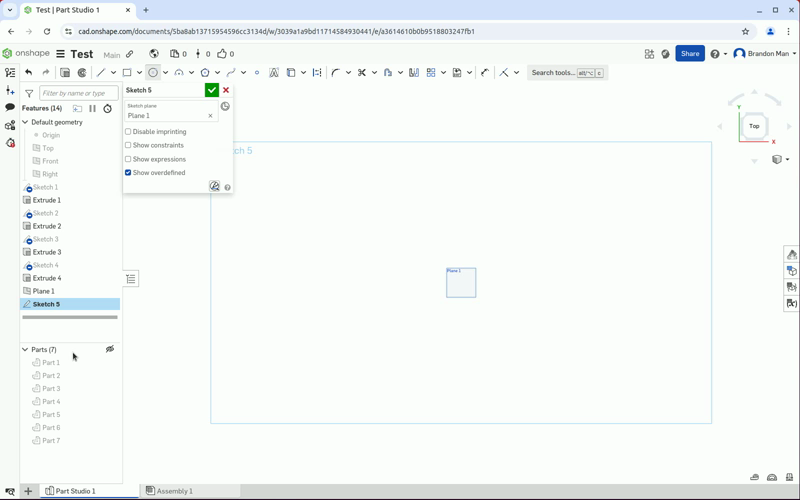
mouse_move(475, 287)
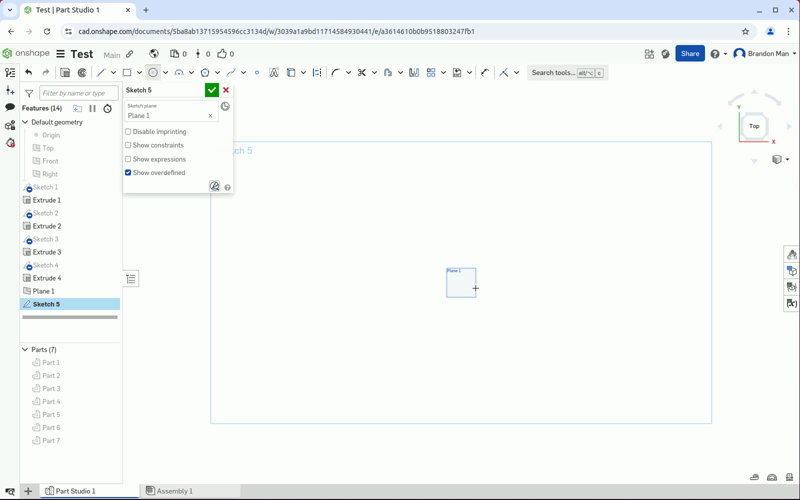
click(475, 287)
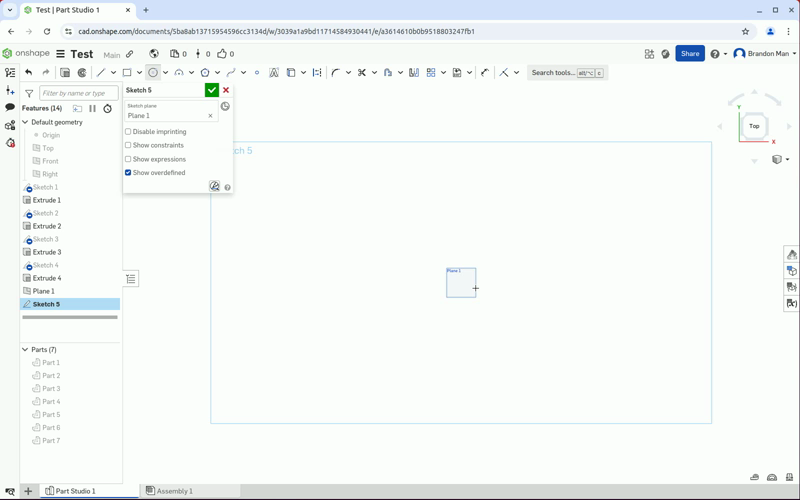
key_up(shift)
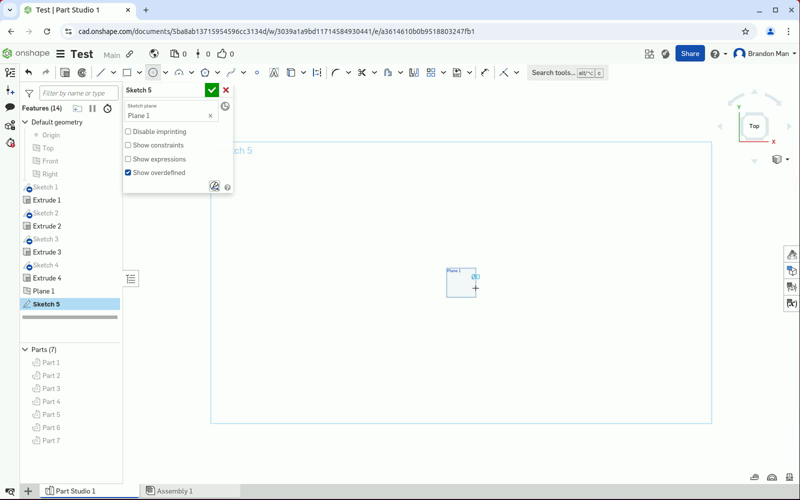
mouse_move(481, 287)
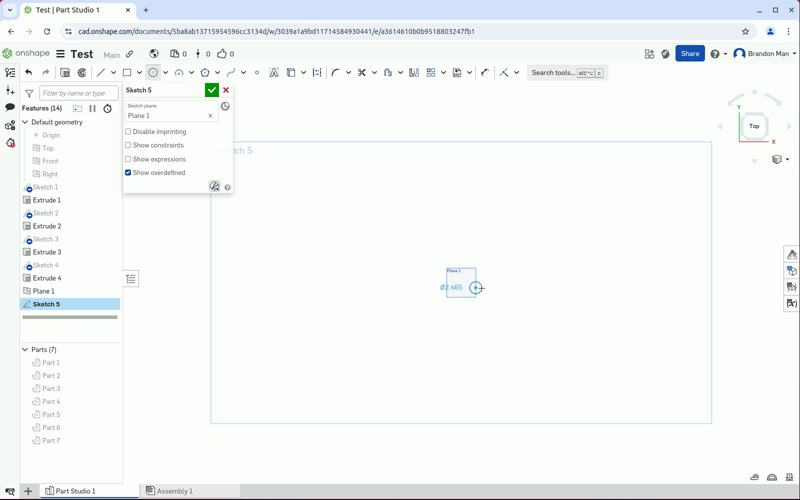
click(481, 287)
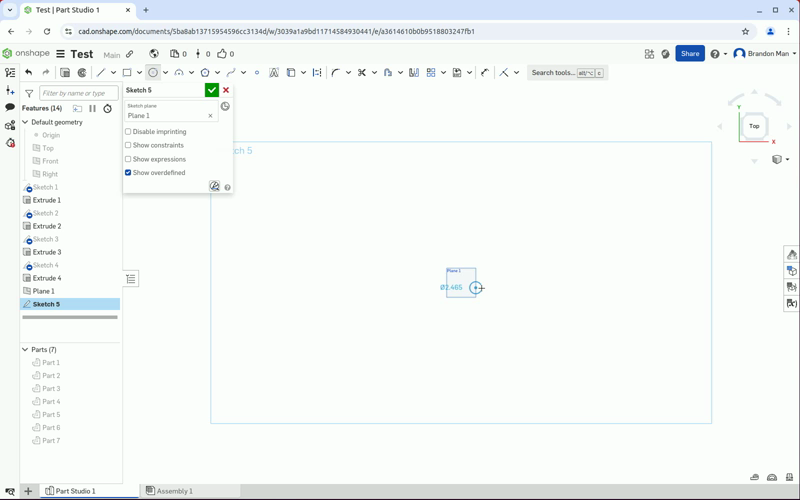
key(esc)
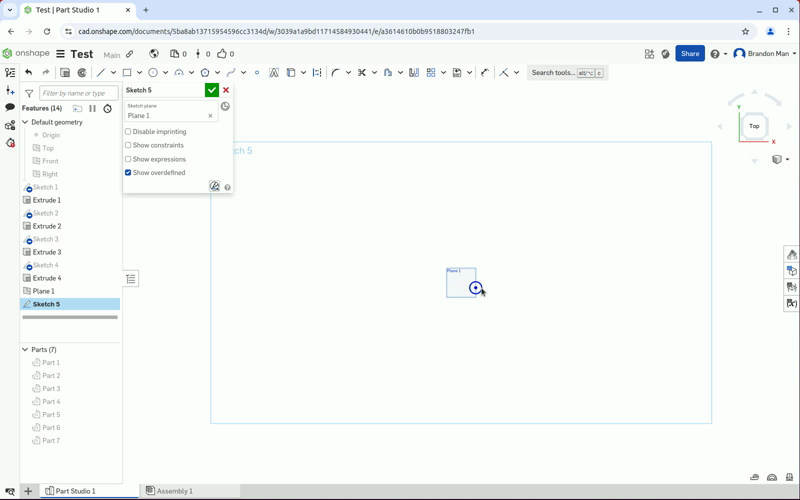
mouse_move(471, 289)
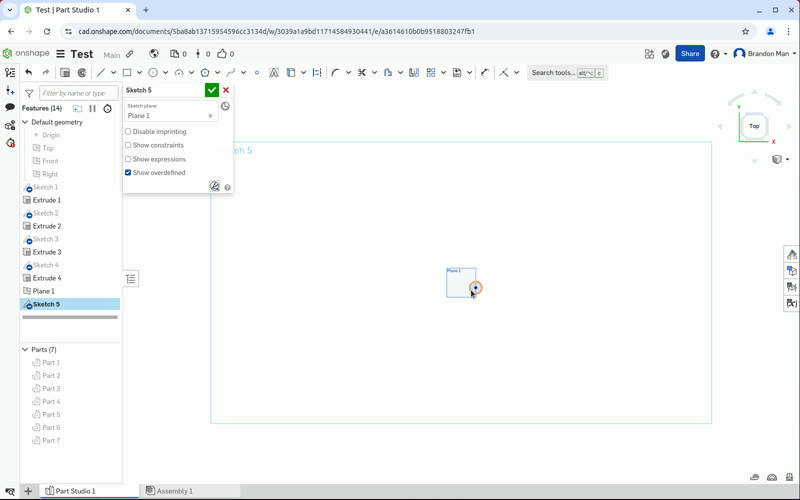
scroll(6)
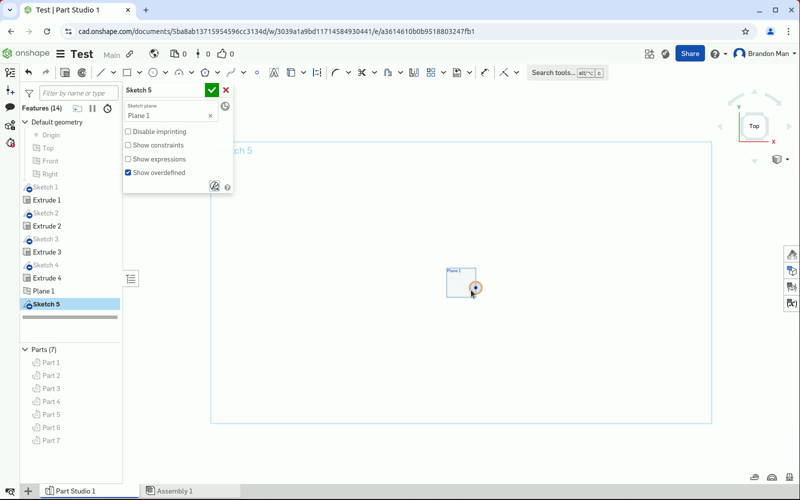
scroll(6)
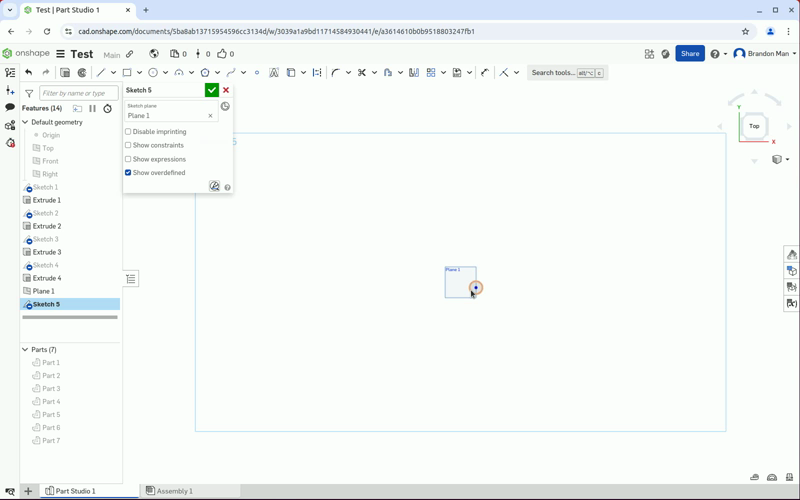
scroll(6)
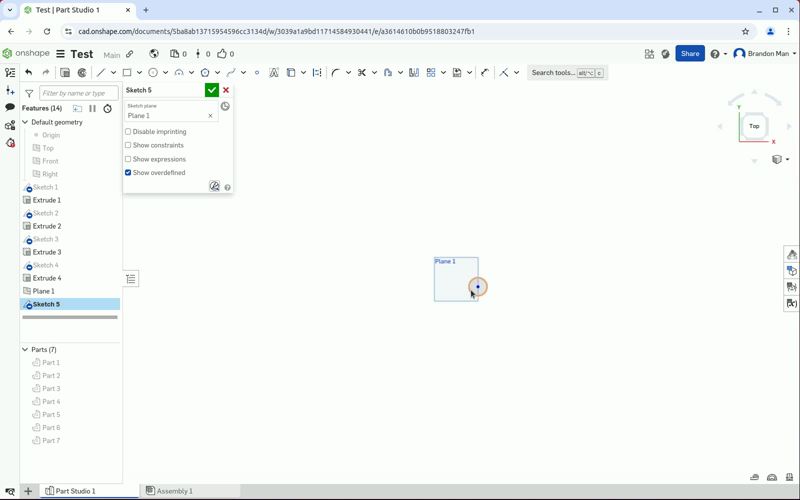
scroll(6)
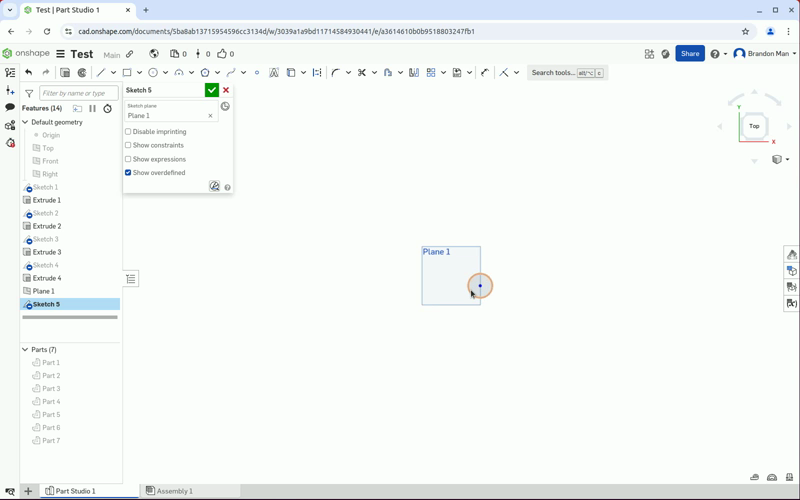
scroll(6)
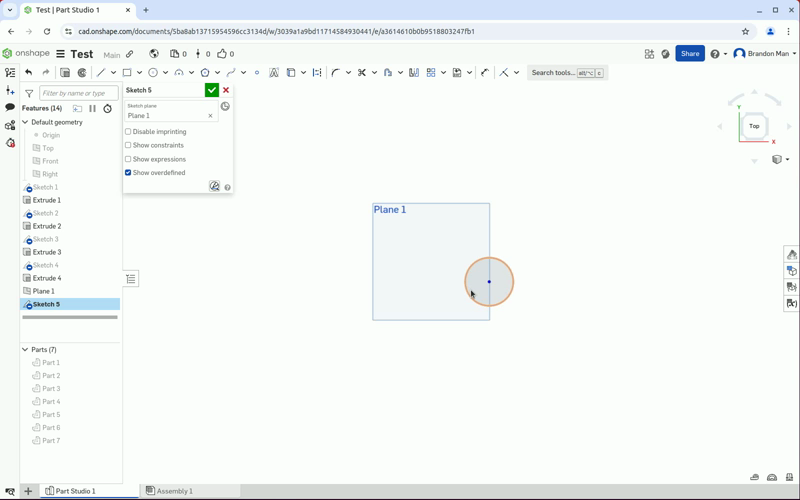
scroll(6)
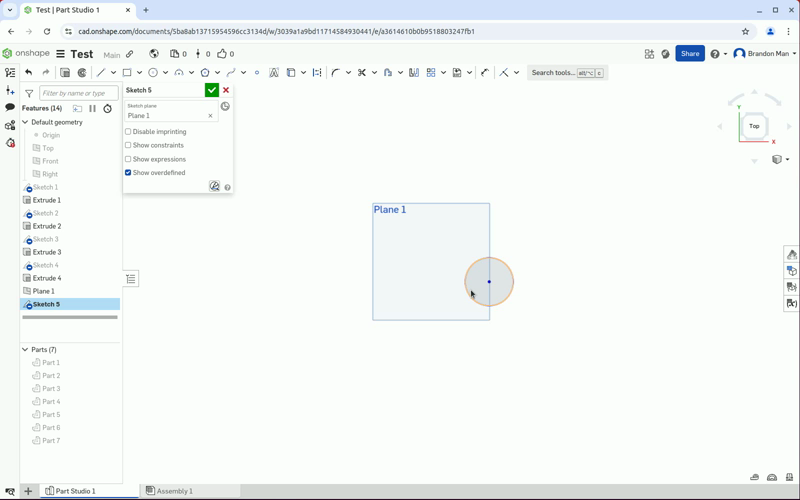
scroll(6)
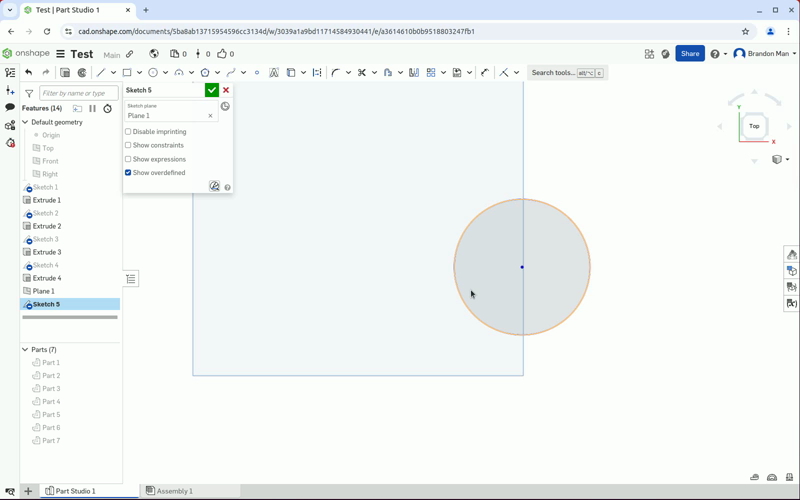
click(471, 289)
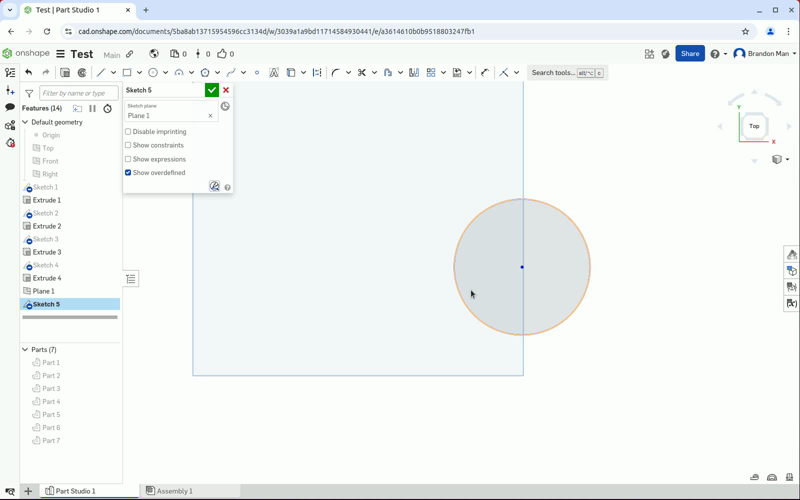
scroll(-6)
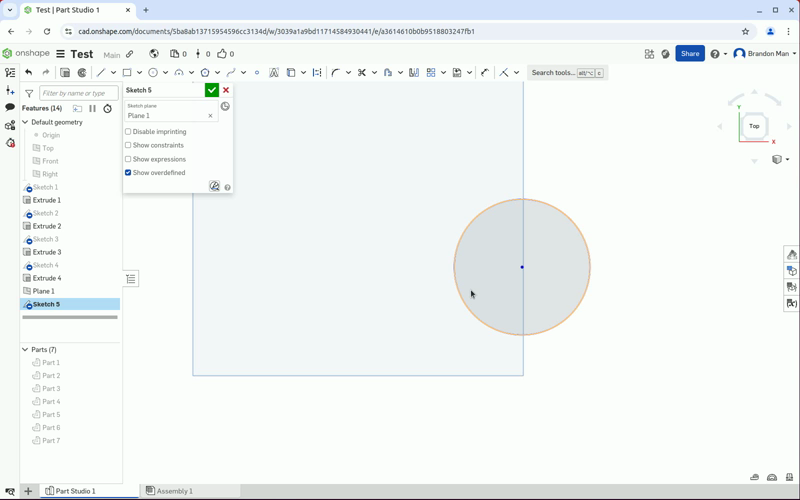
scroll(-6)
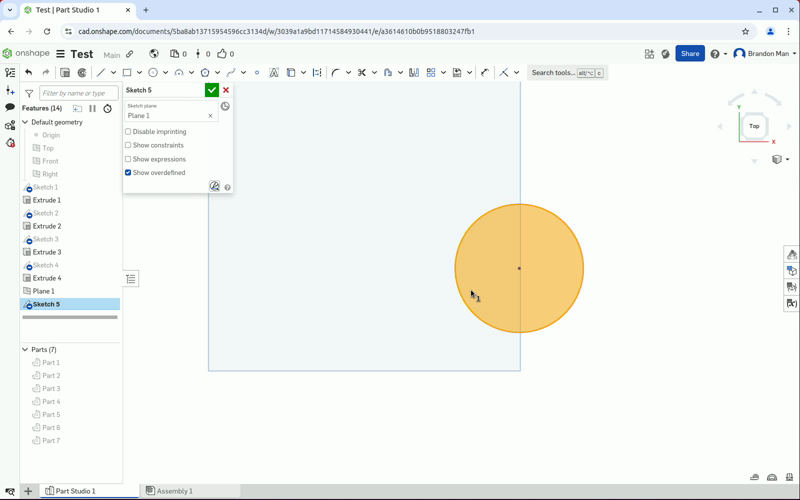
scroll(-6)
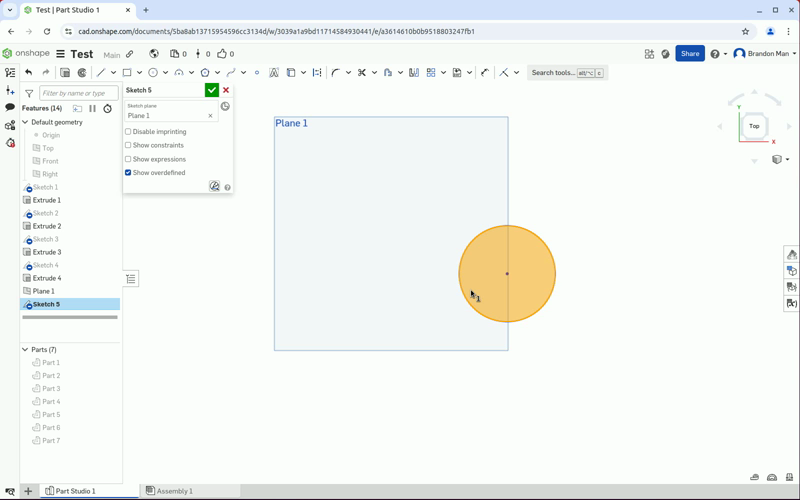
scroll(-6)
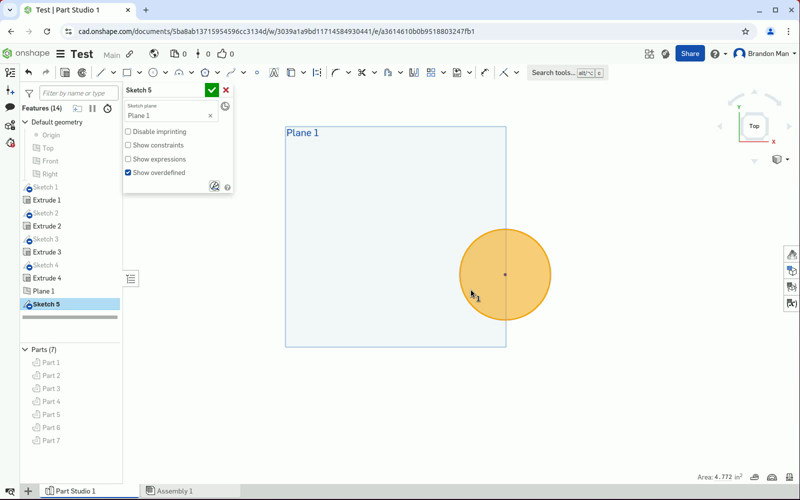
scroll(-6)
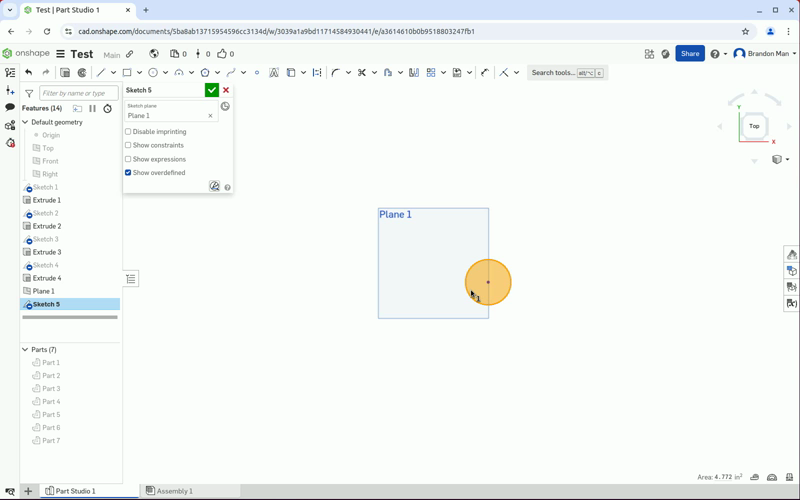
scroll(-6)
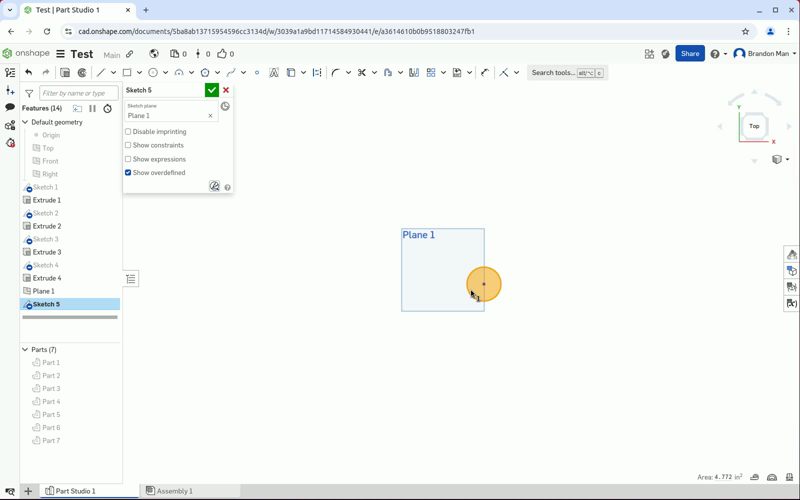
scroll(-6)
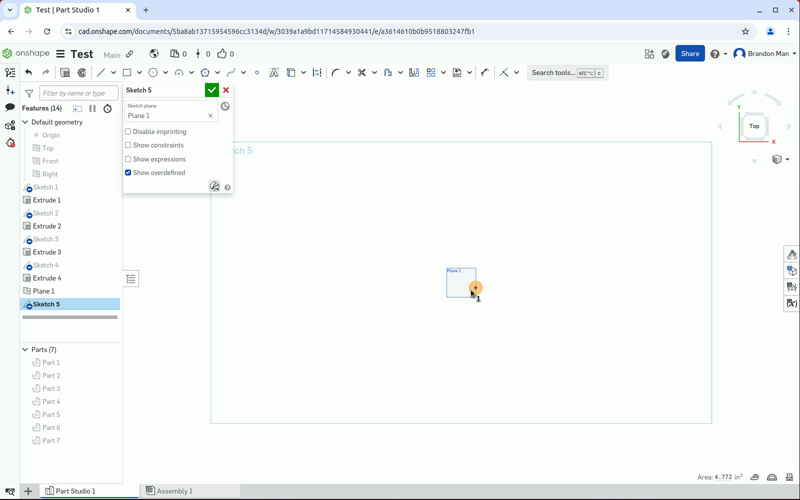
mouse_move(73, 352)
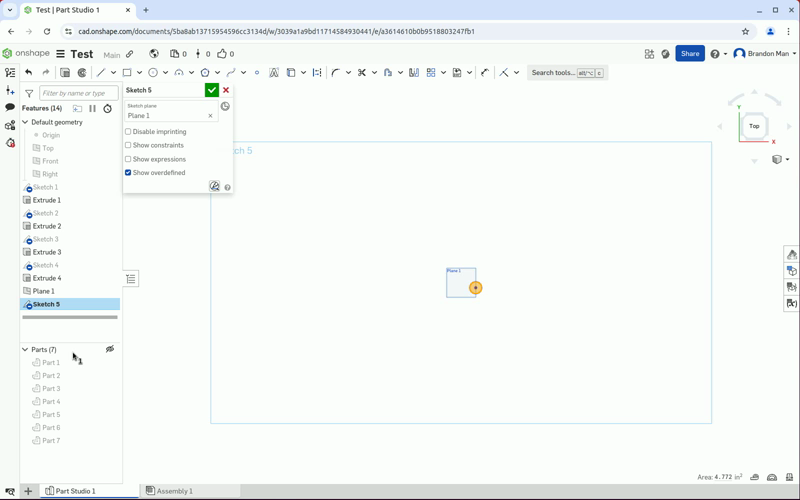
key(shift+y)
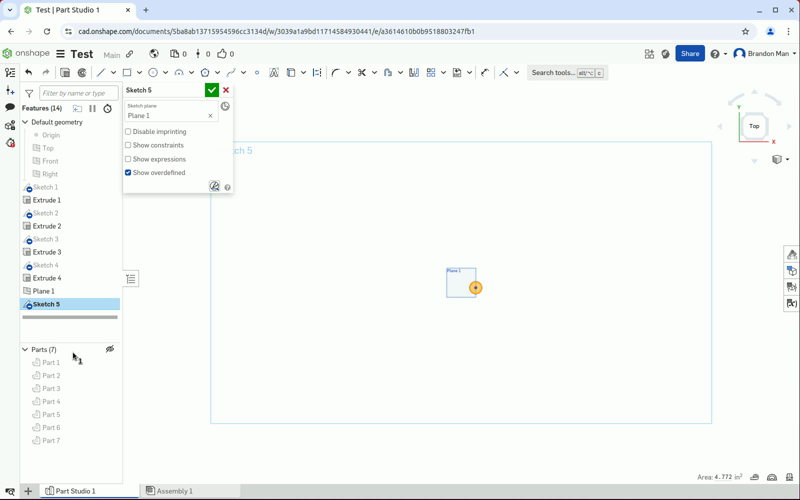
key(shift+e)
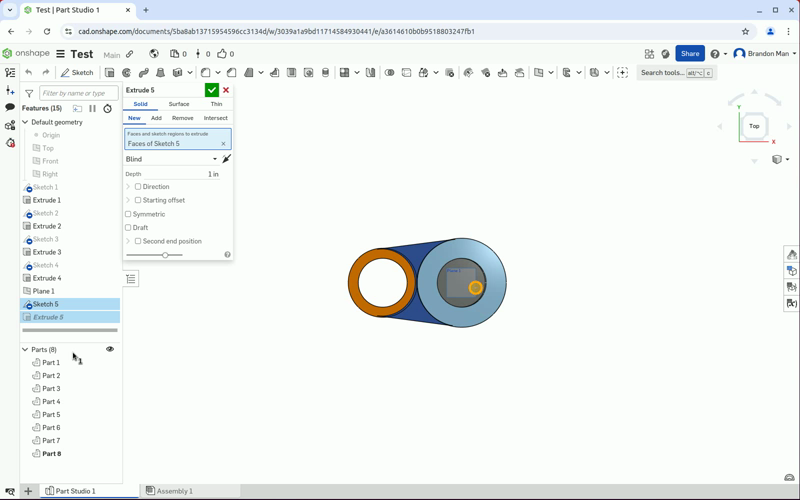
mouse_move(143, 106)
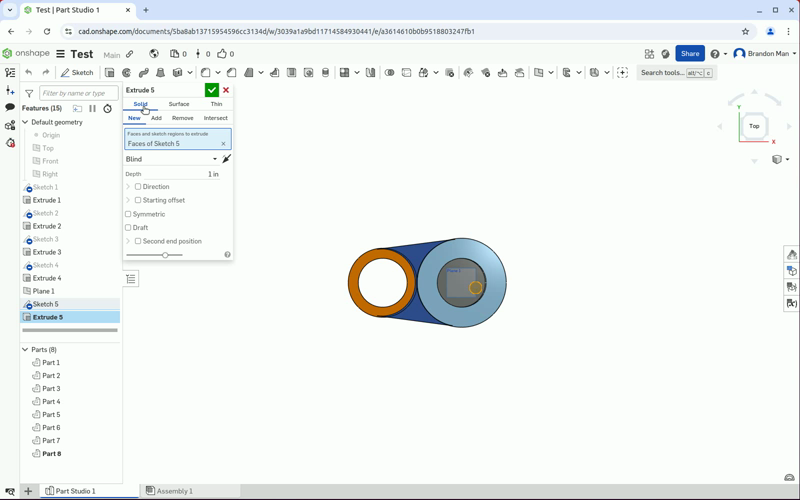
click(143, 106)
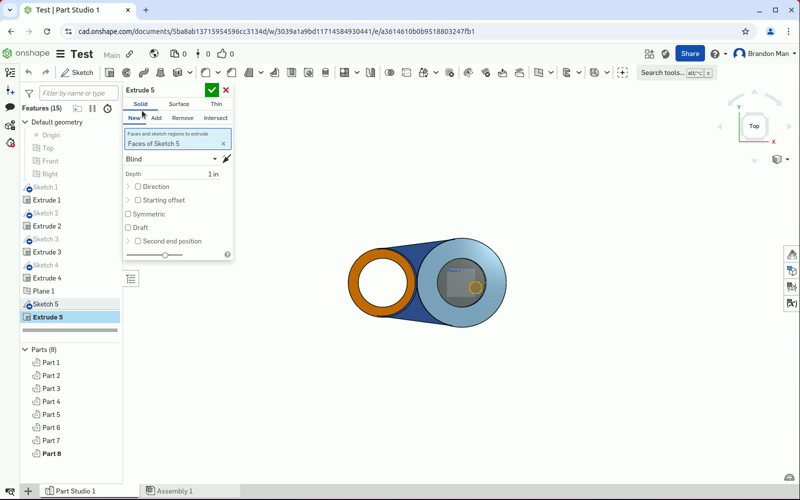
mouse_move(137, 120)
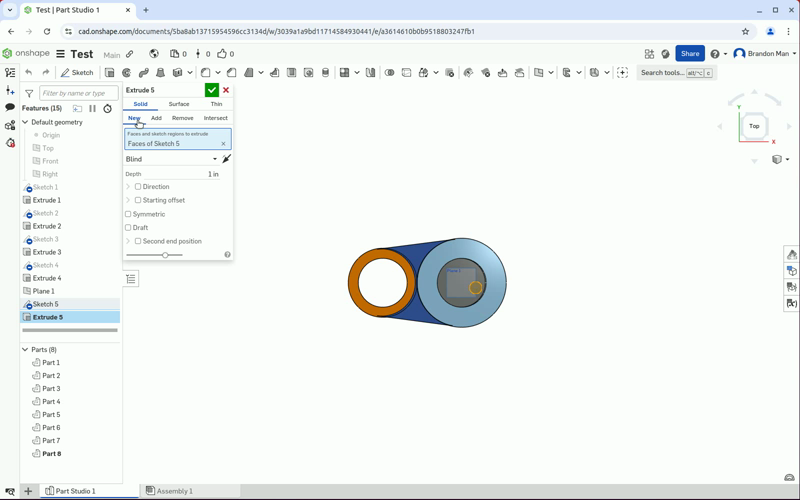
click(137, 120)
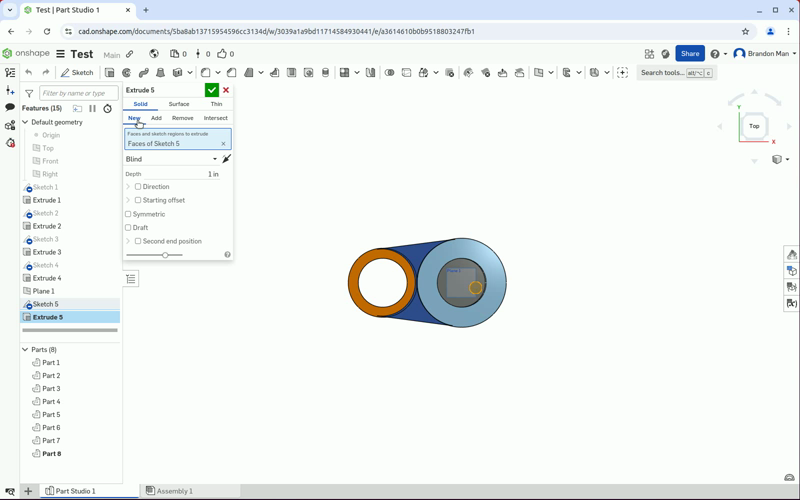
key(tab, 4)
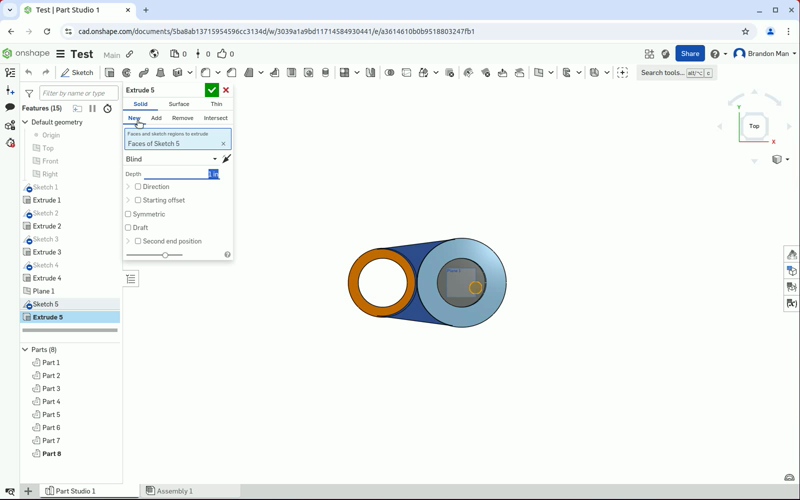
text(5.055)
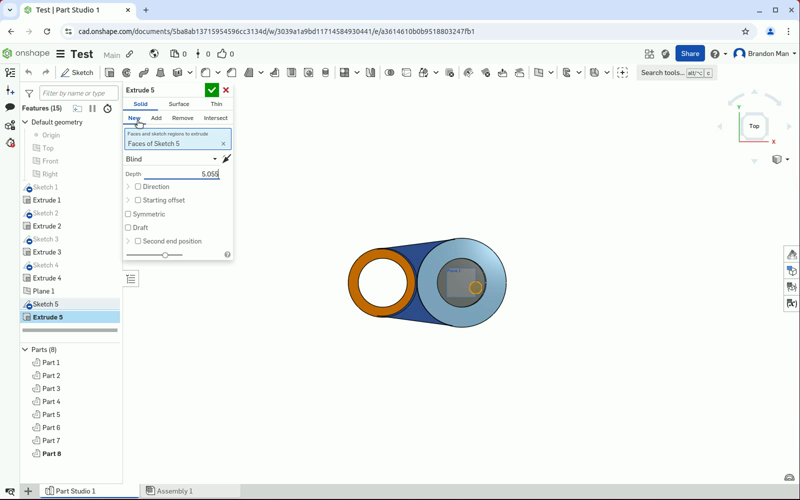
key(enter)
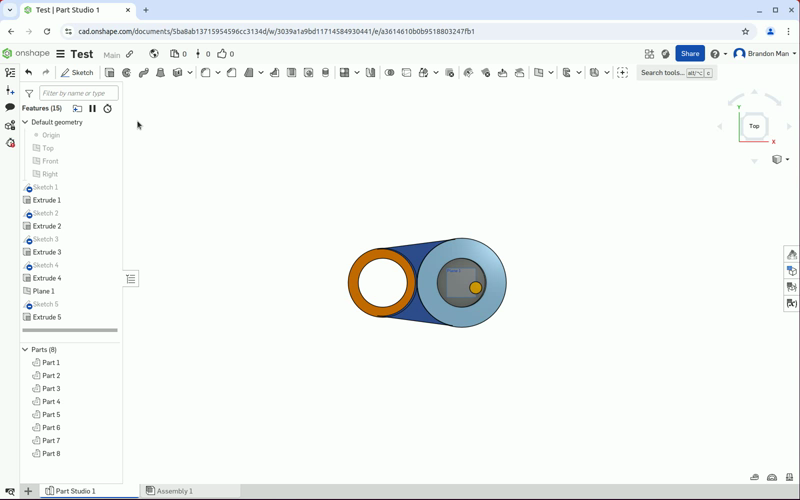
key(shift+h)
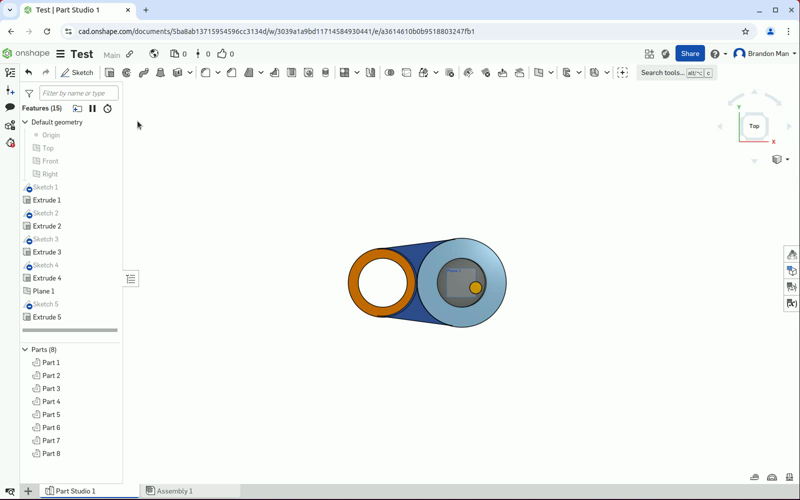
key(shift+h)
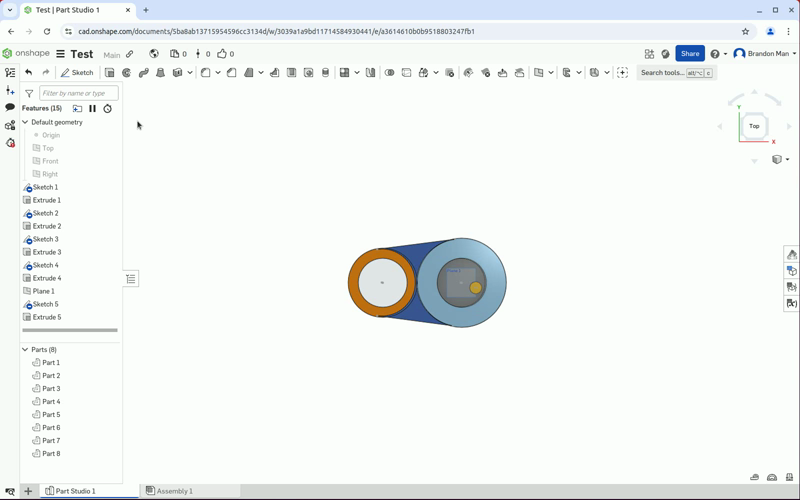
key(shift+7)
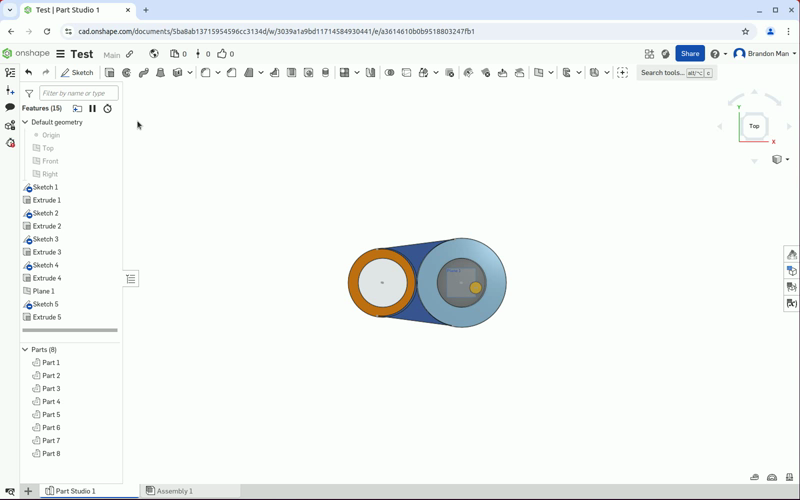
key(up, 3)
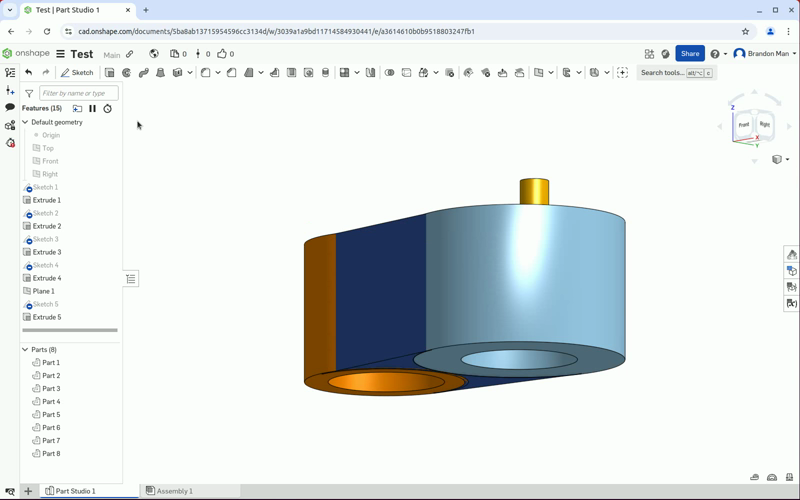
key(left, 3)
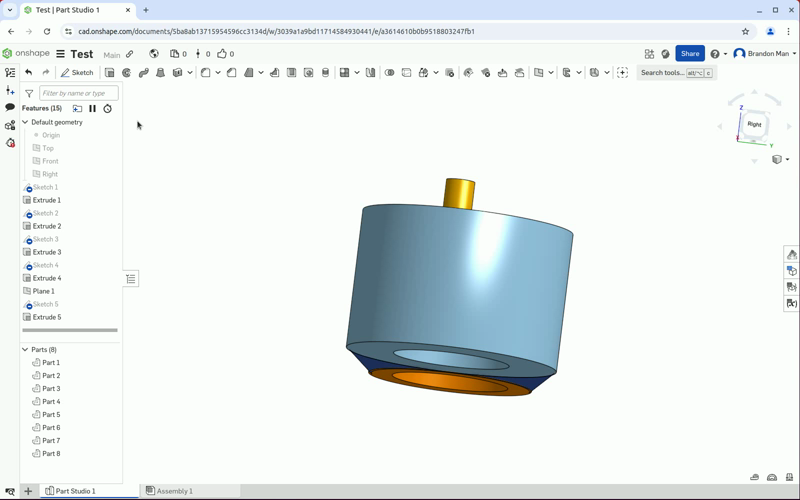
key(right, 3)
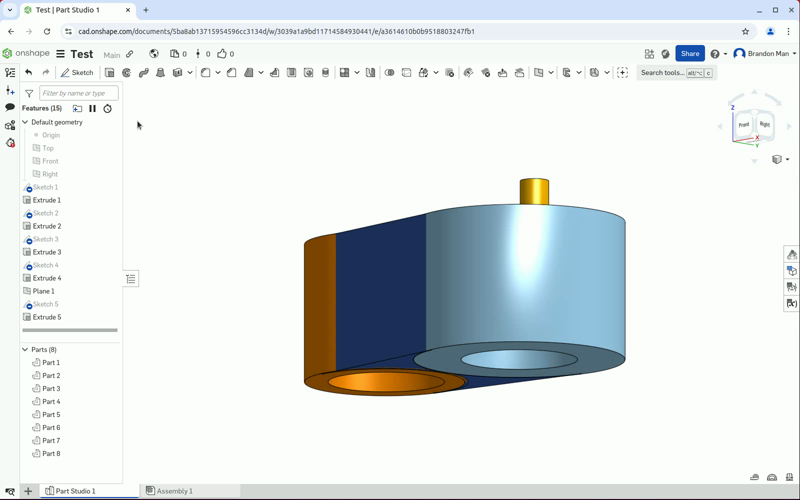
key(down, 3)
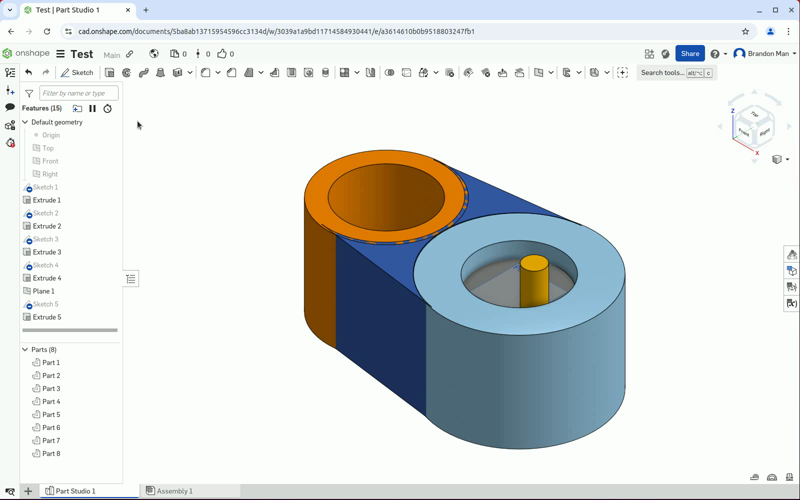
mouse_move(73, 189)
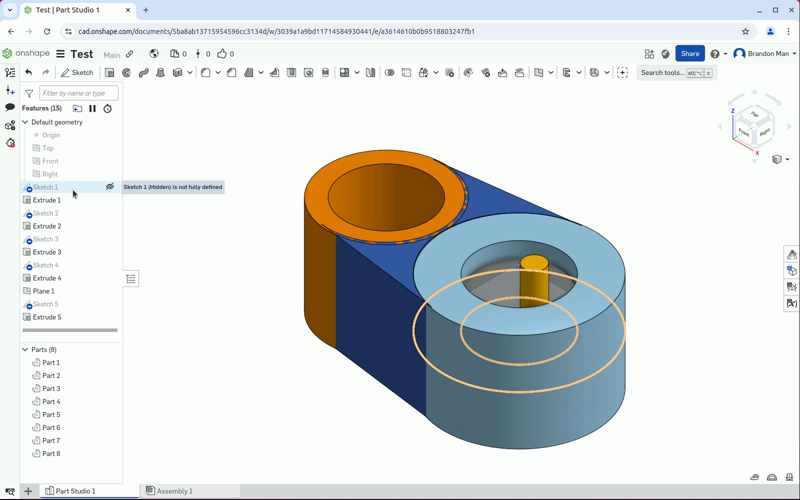
click(73, 189)